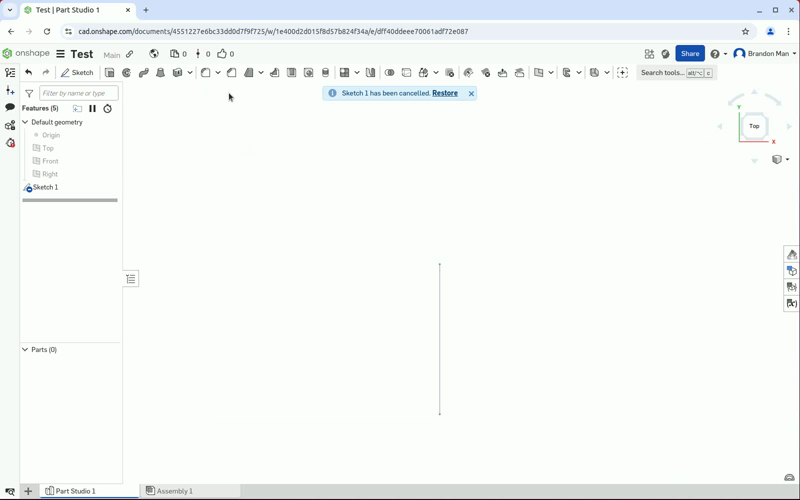
key(shift+h)
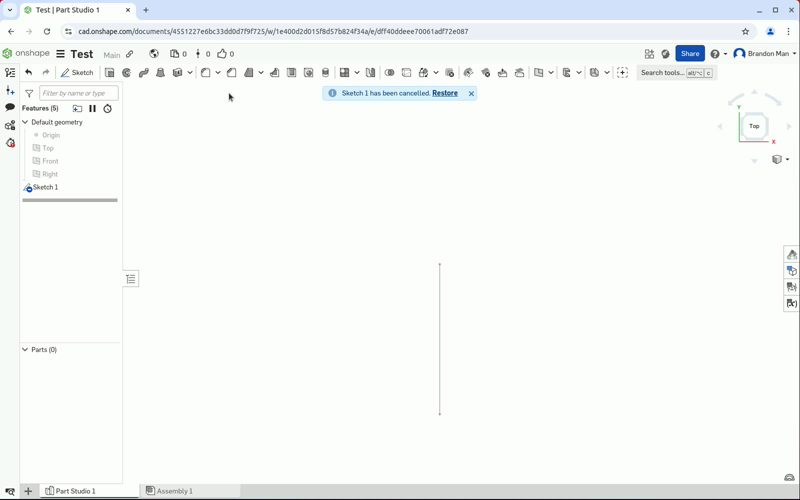
key(shift+s)
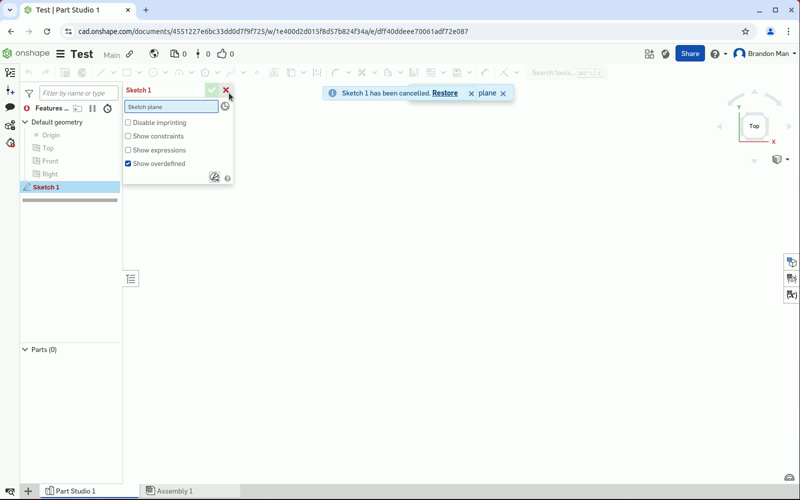
mouse_move(73, 150)
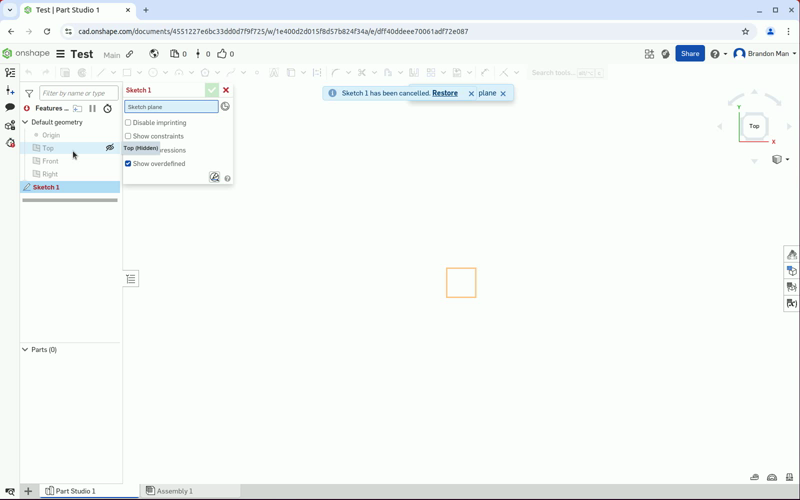
click(73, 150)
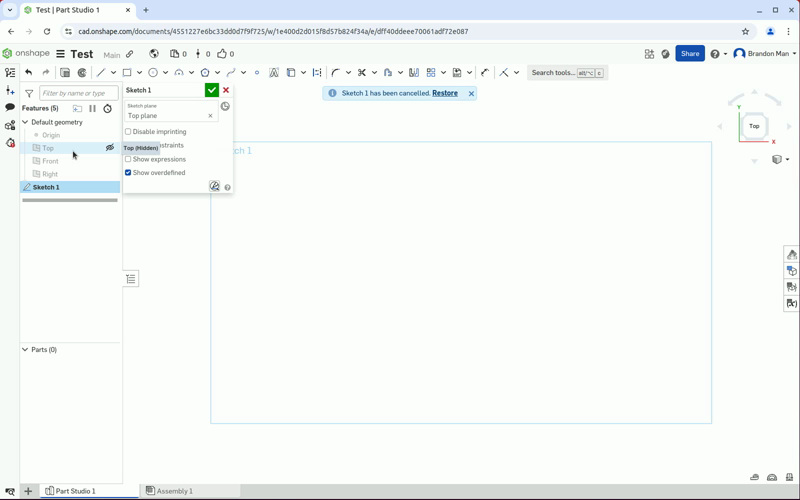
mouse_move(73, 352)
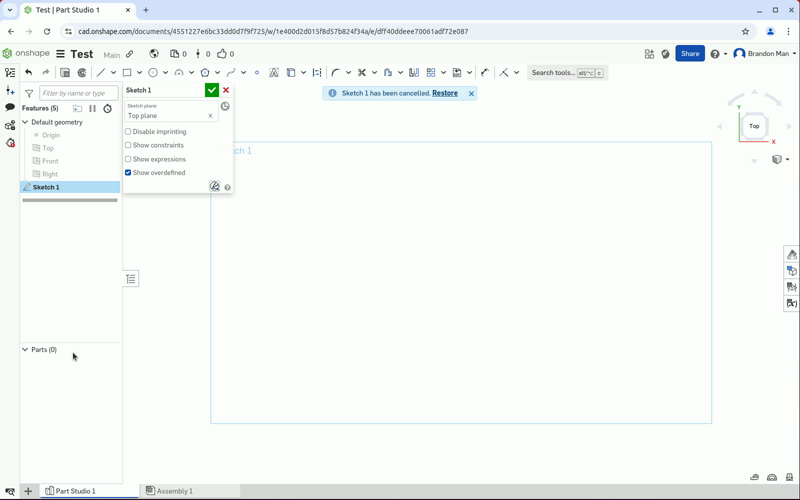
key(y)
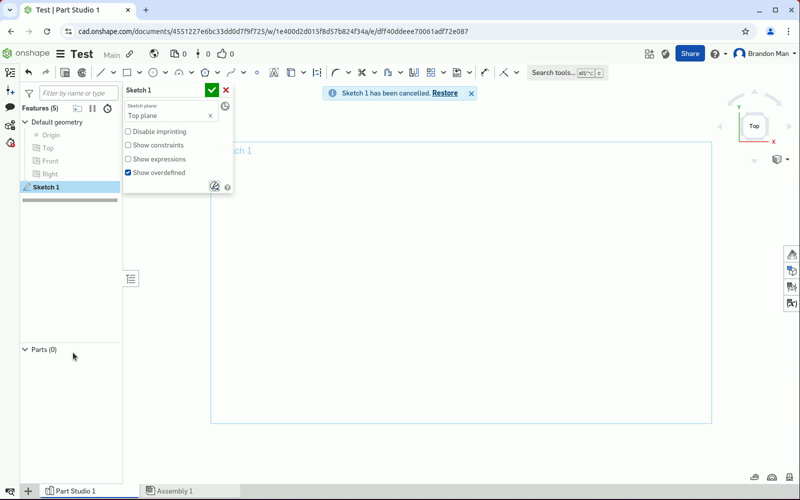
key(l)
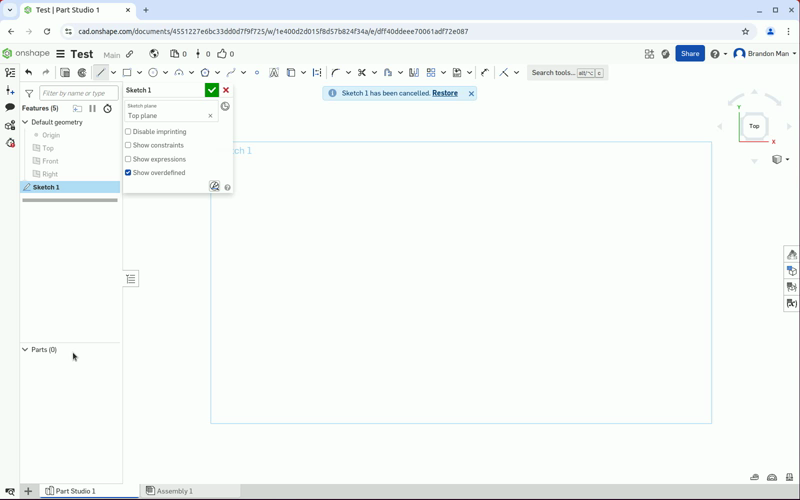
key_down(shift)
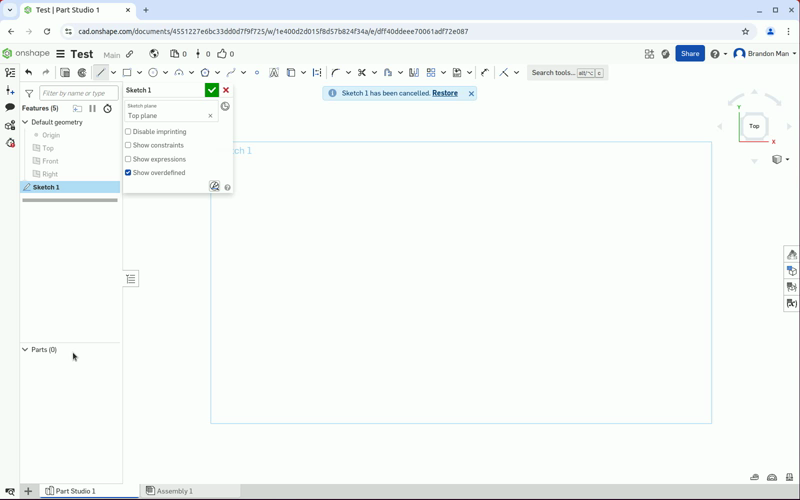
mouse_move(447, 320)
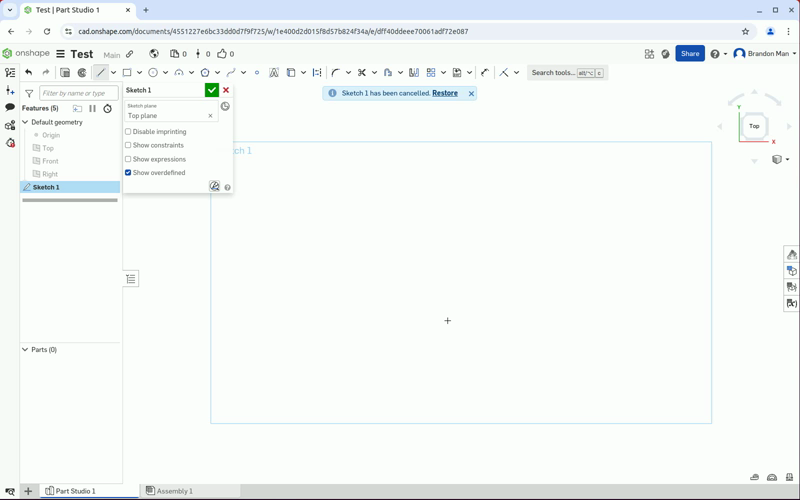
click(447, 320)
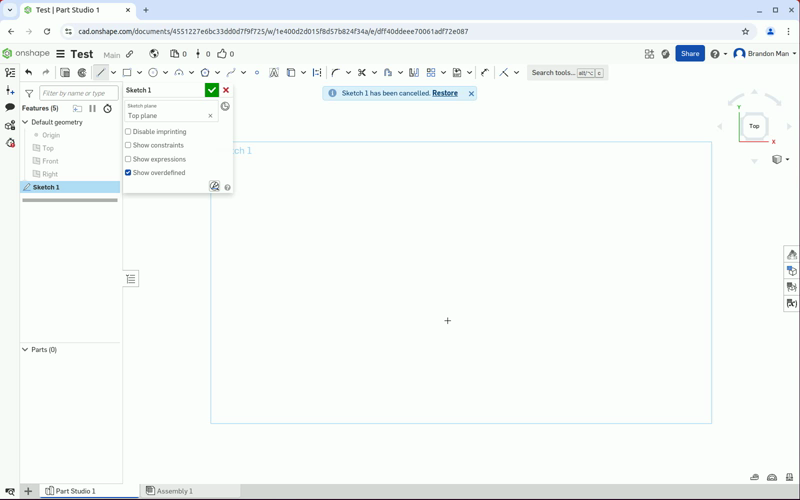
key_up(shift)
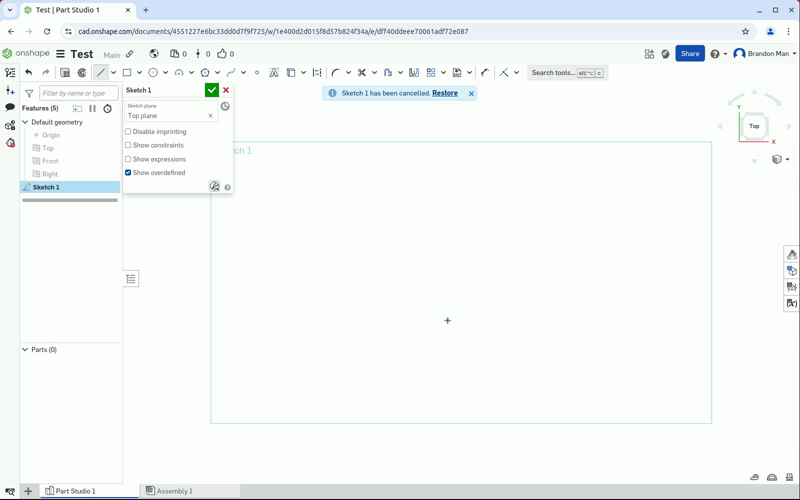
key_down(shift)
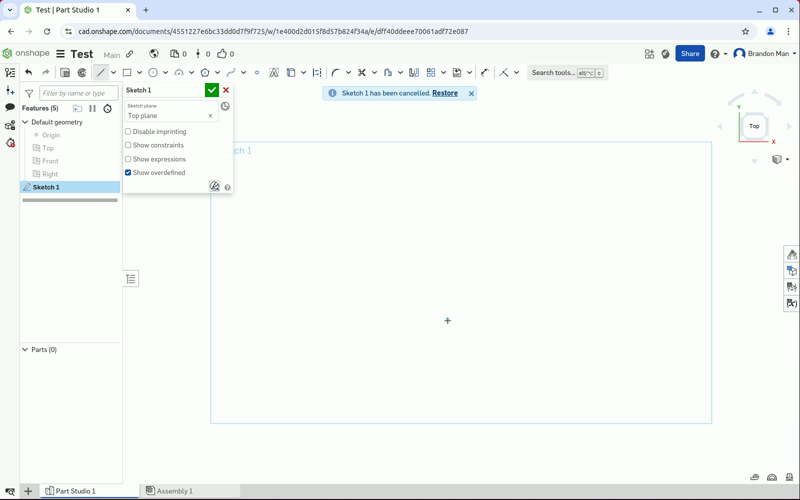
mouse_move(477, 320)
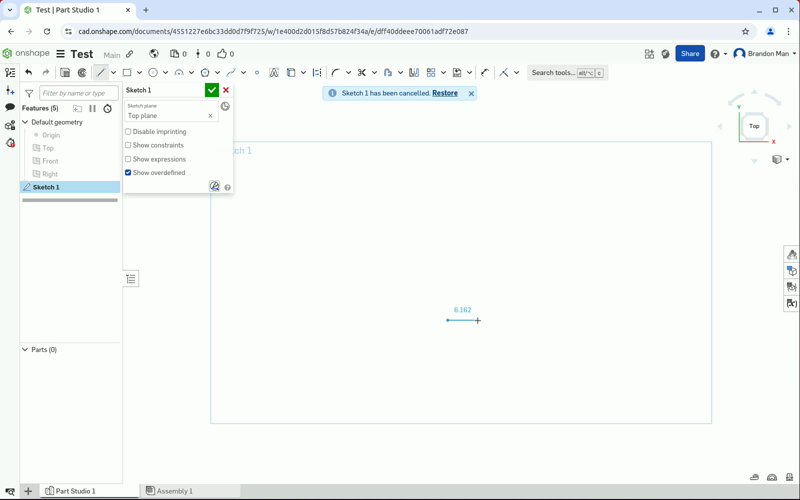
mouse_move(473, 320)
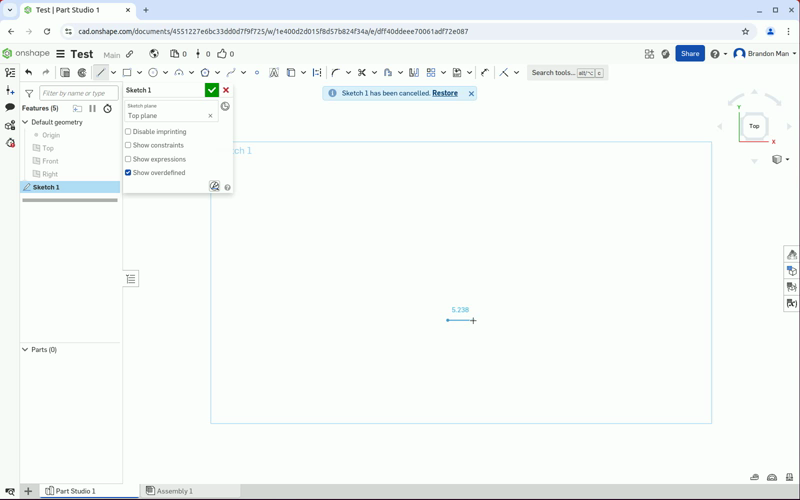
click(473, 320)
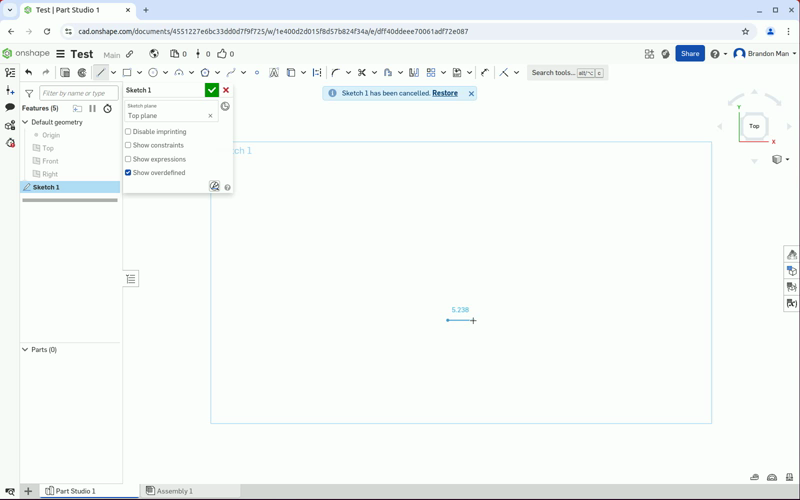
key_up(shift)
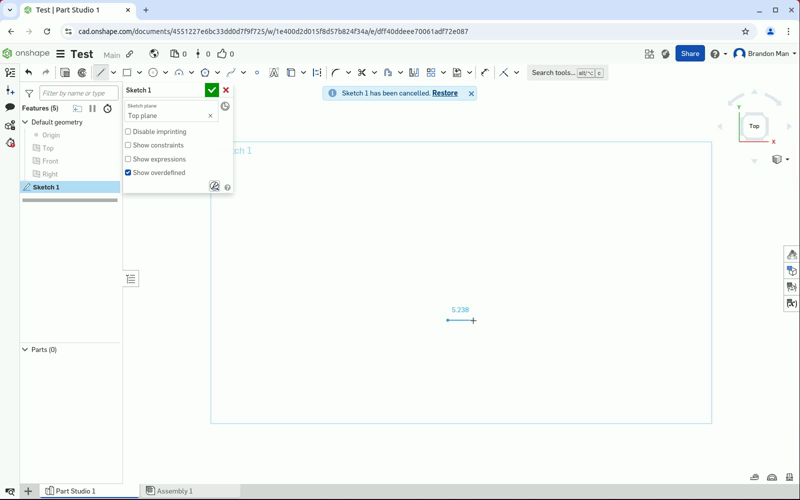
key_down(shift)
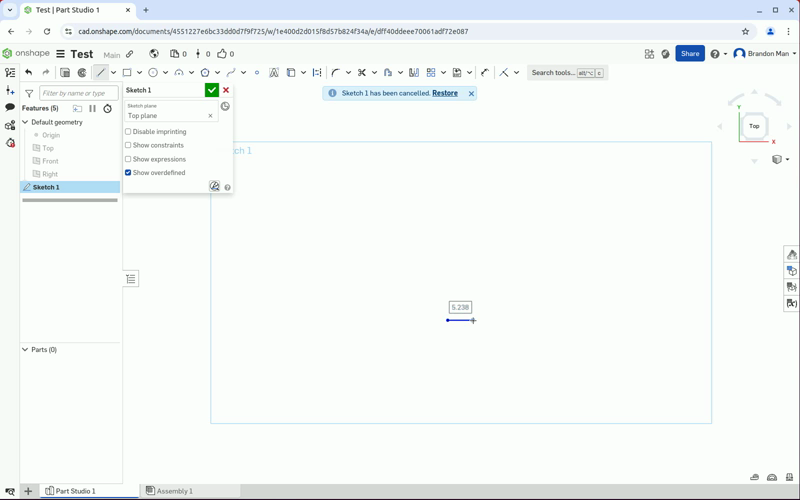
mouse_move(503, 320)
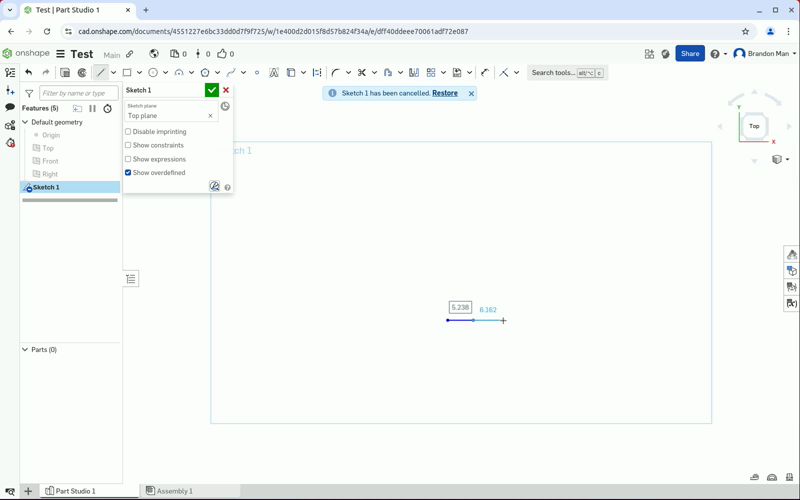
mouse_move(473, 313)
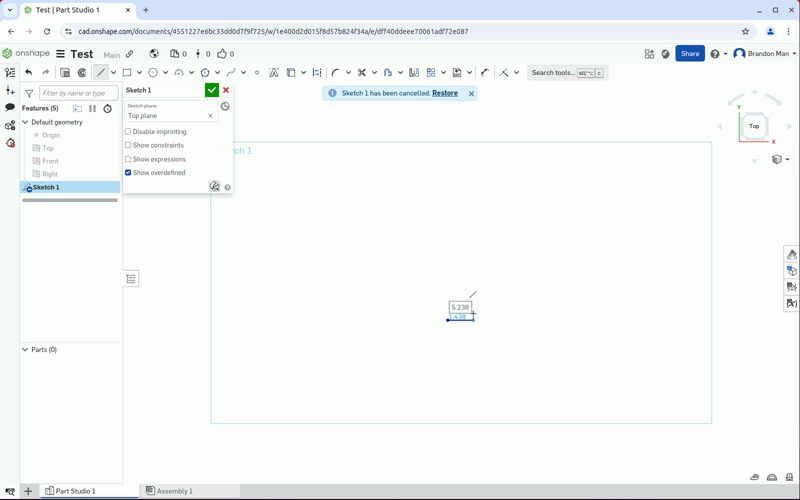
scroll(6)
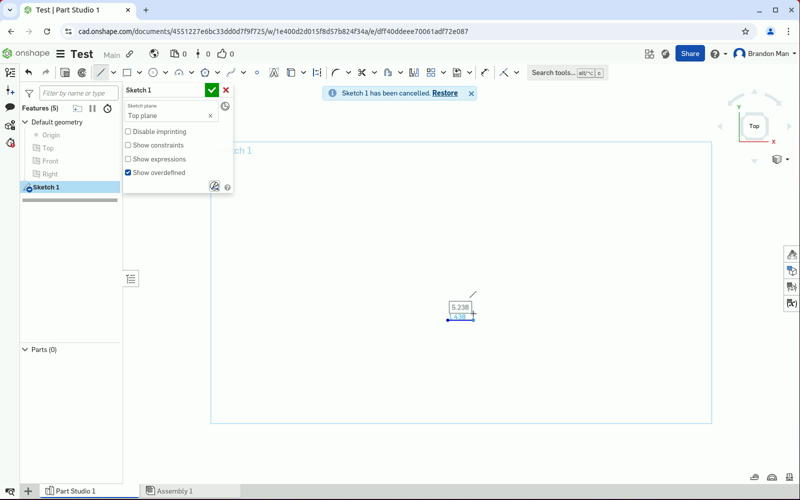
scroll(6)
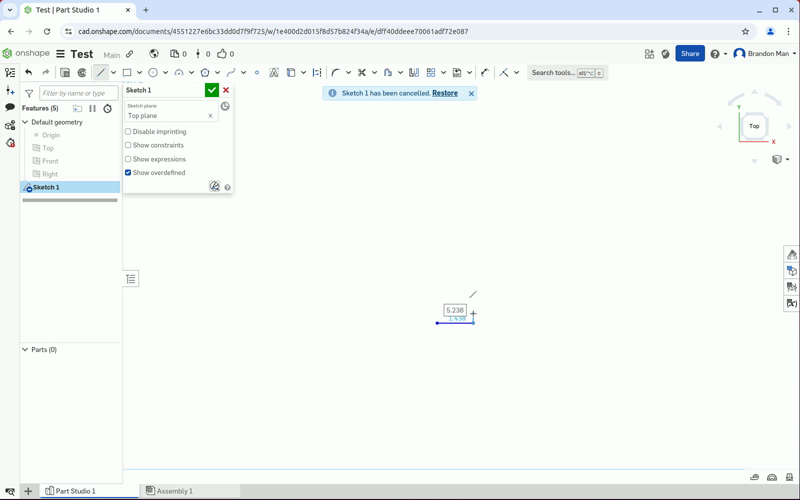
scroll(6)
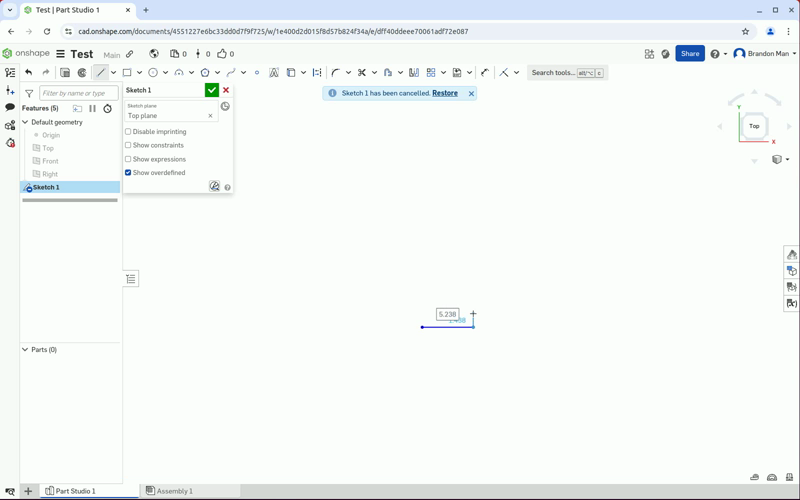
scroll(6)
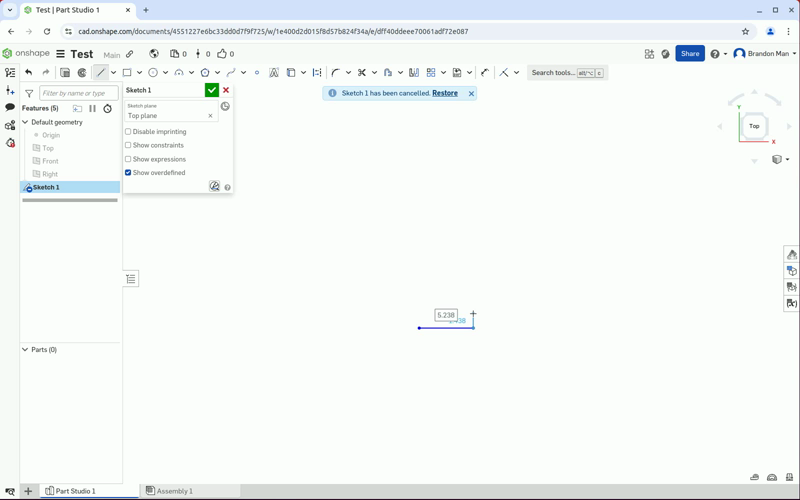
scroll(6)
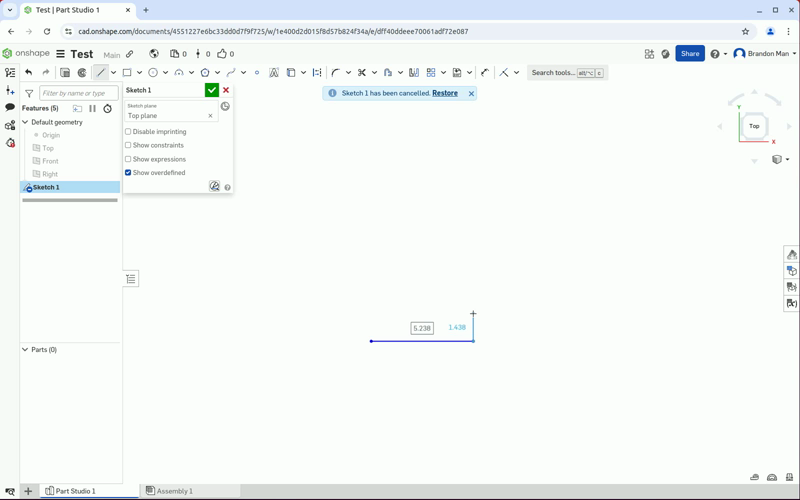
scroll(6)
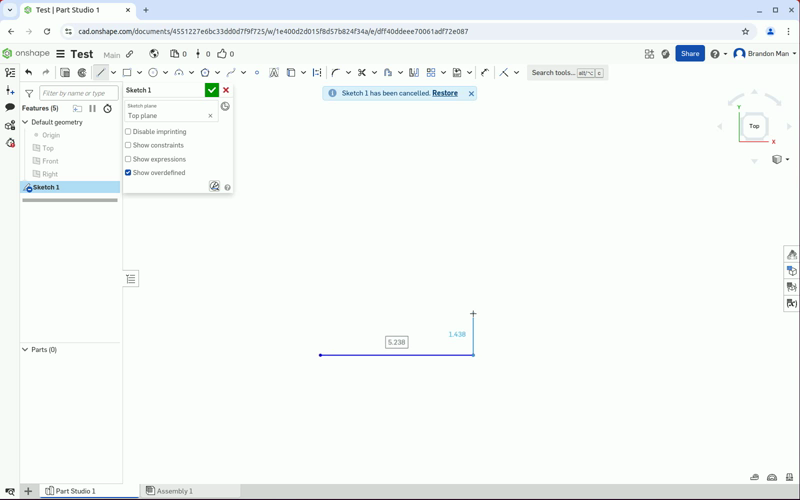
scroll(6)
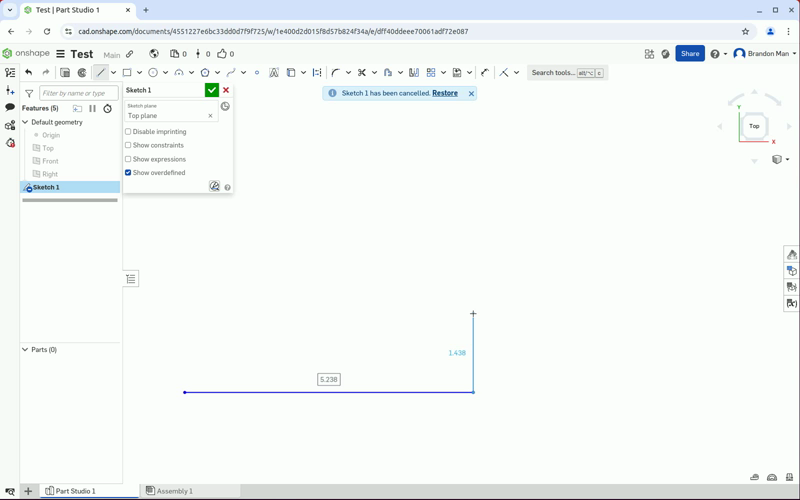
click(473, 313)
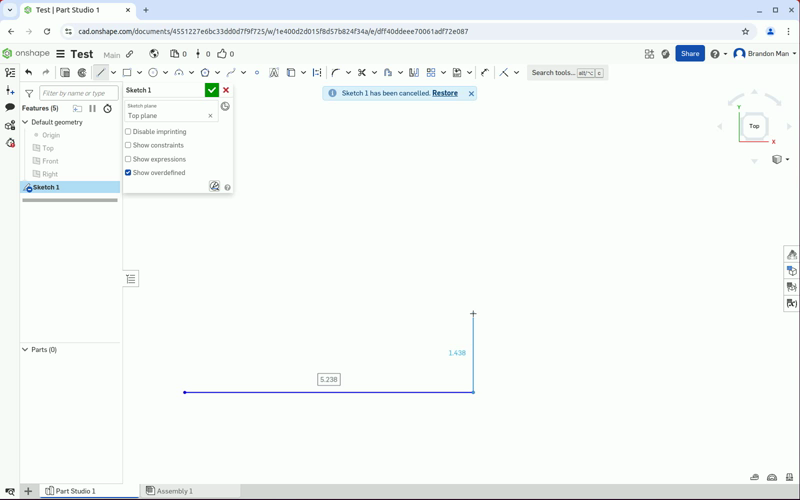
scroll(-6)
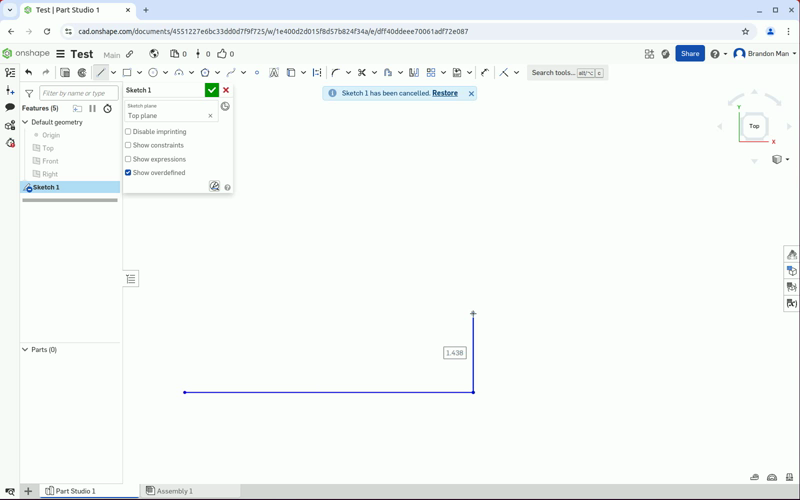
scroll(-6)
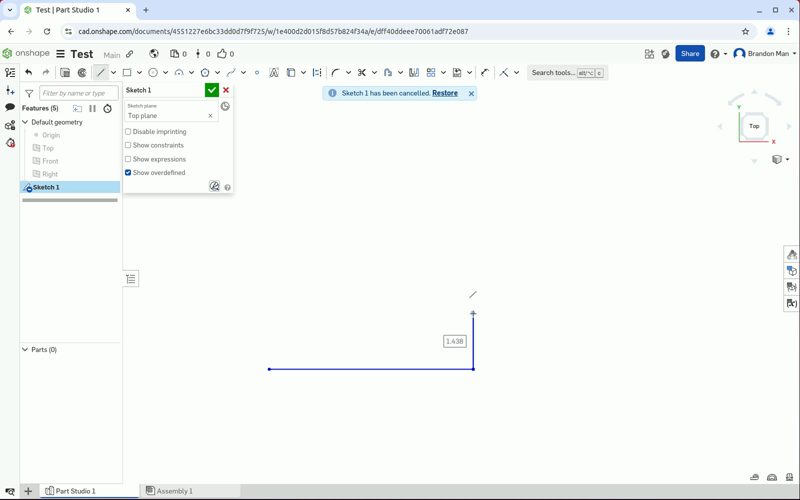
scroll(-6)
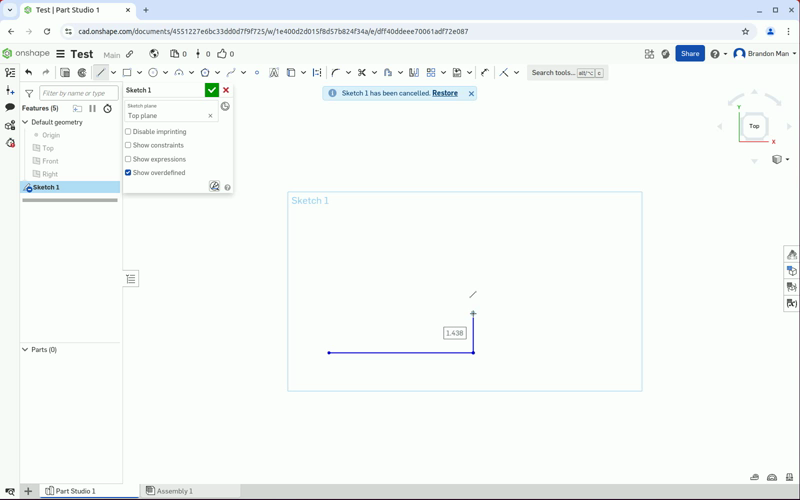
scroll(-6)
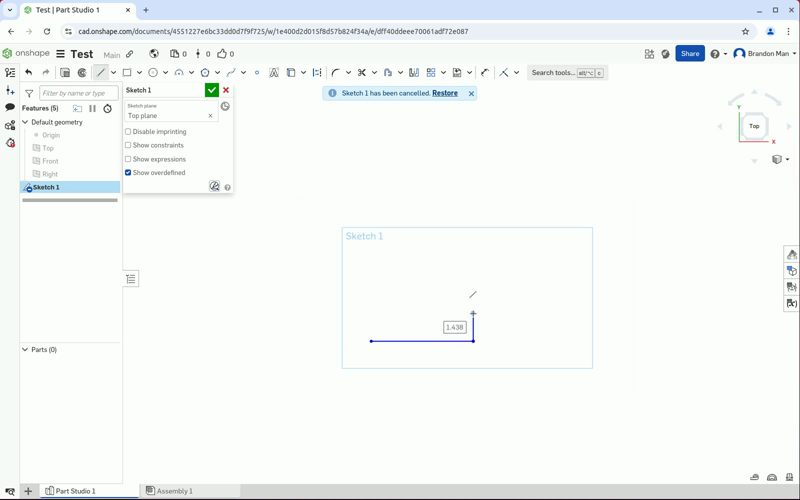
scroll(-6)
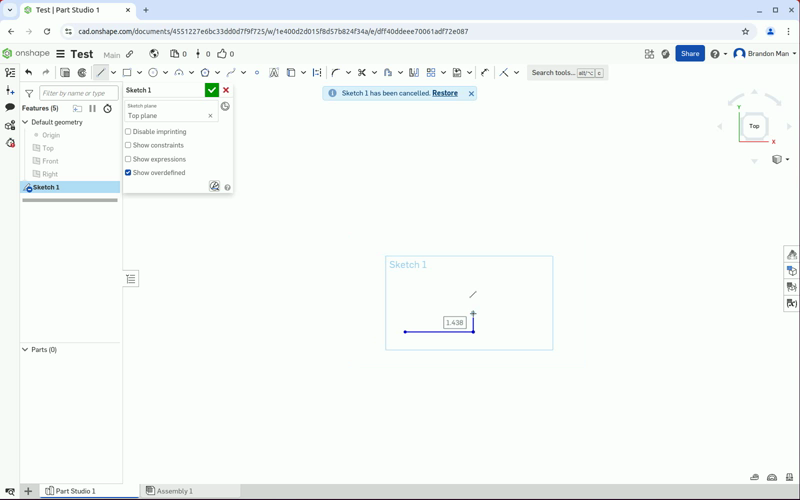
scroll(-6)
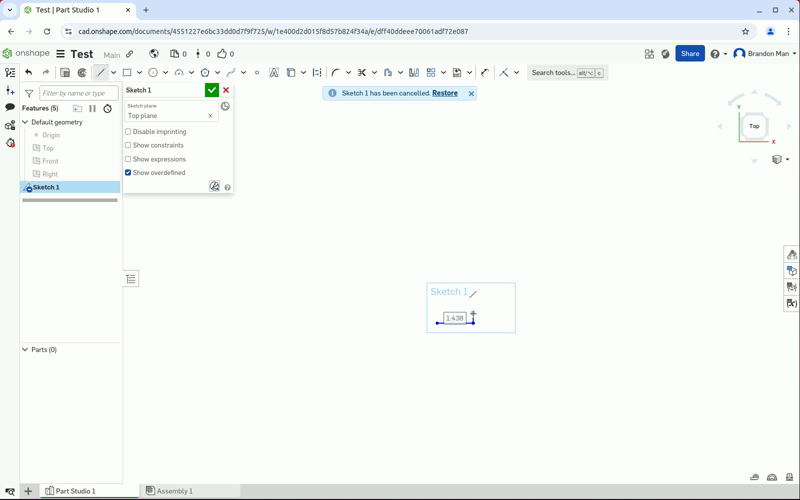
scroll(-6)
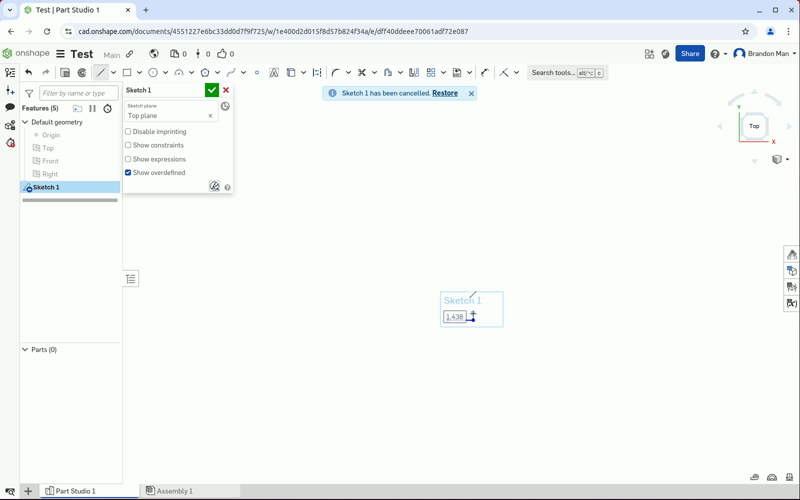
key_up(shift)
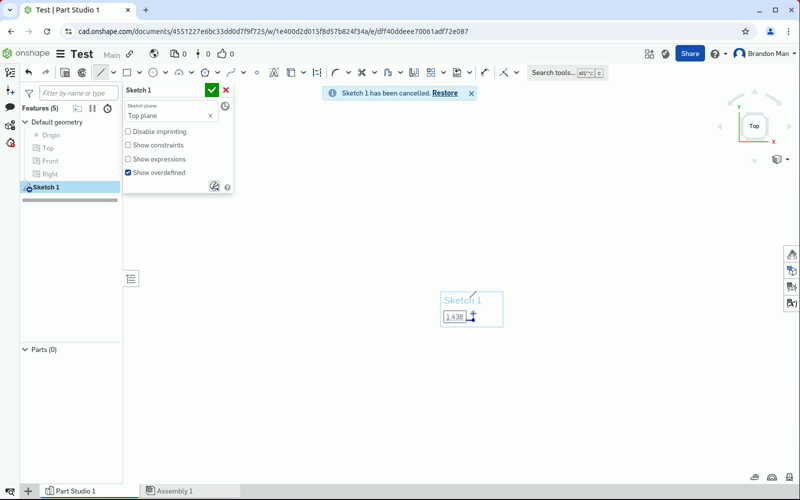
key_down(shift)
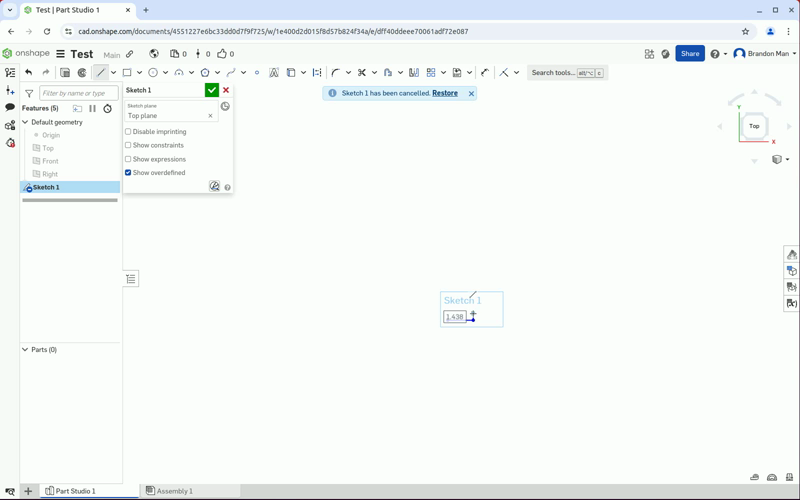
mouse_move(473, 252)
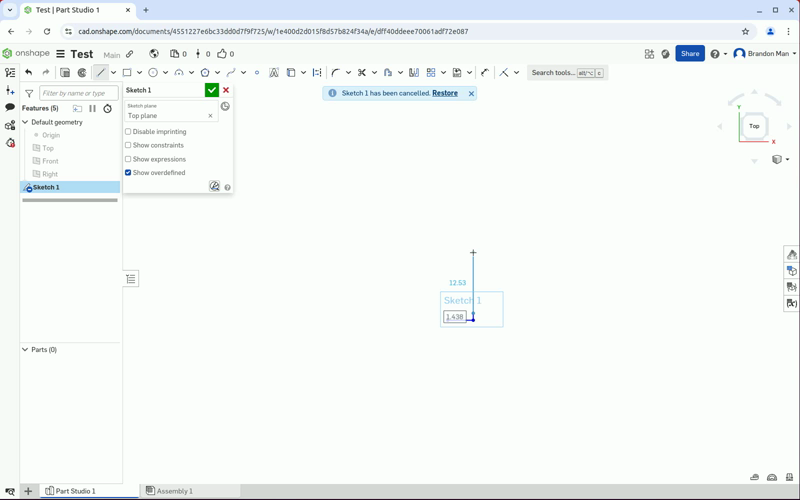
click(473, 252)
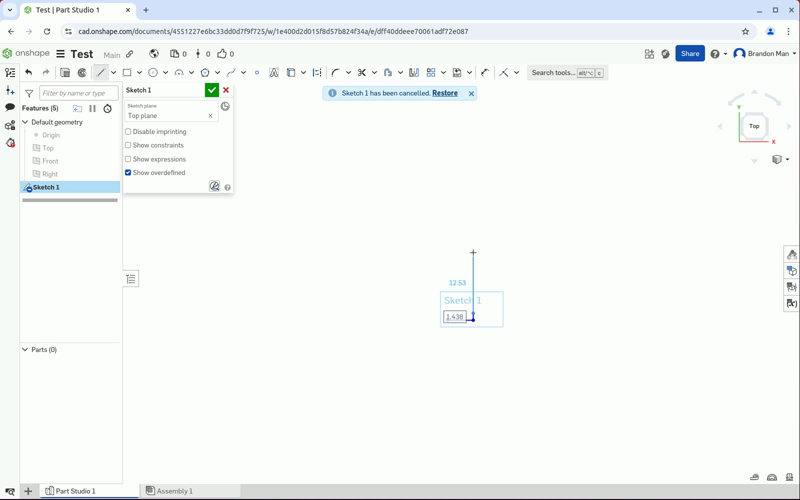
key_up(shift)
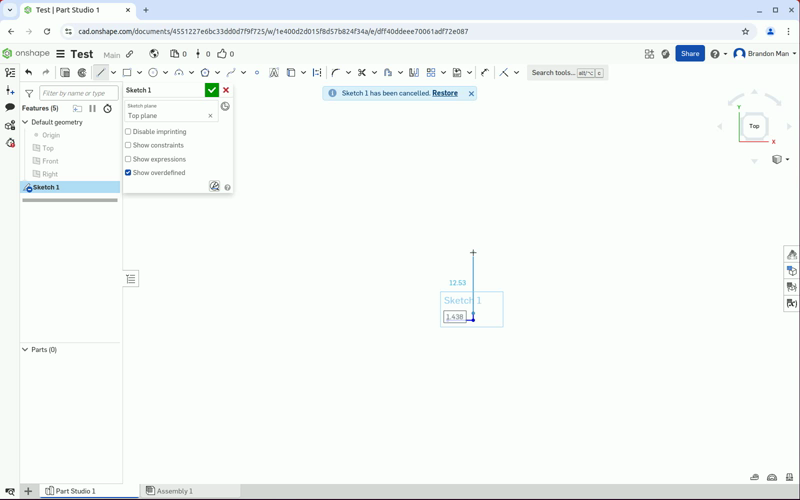
key_down(shift)
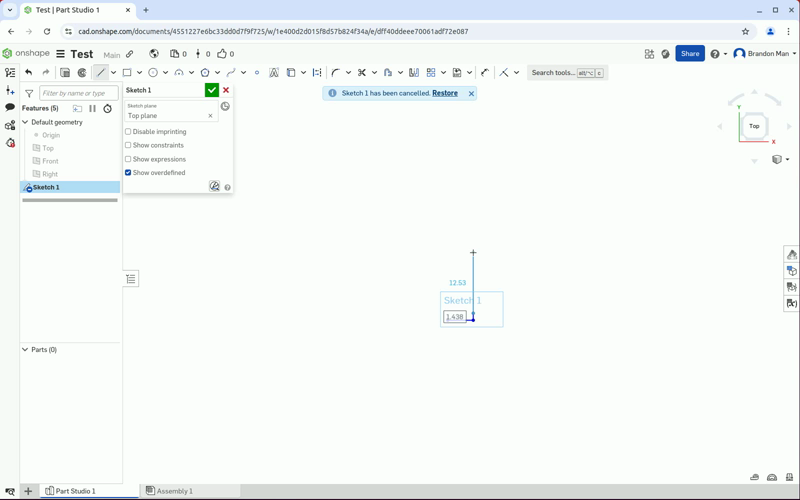
mouse_move(503, 252)
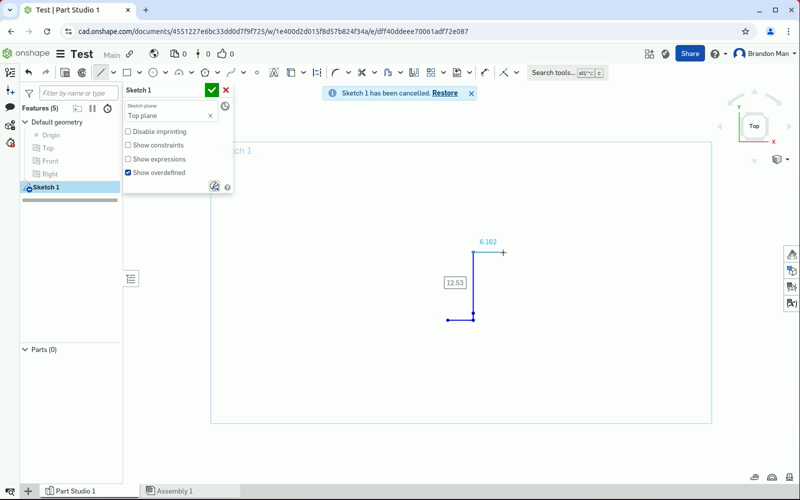
mouse_move(473, 245)
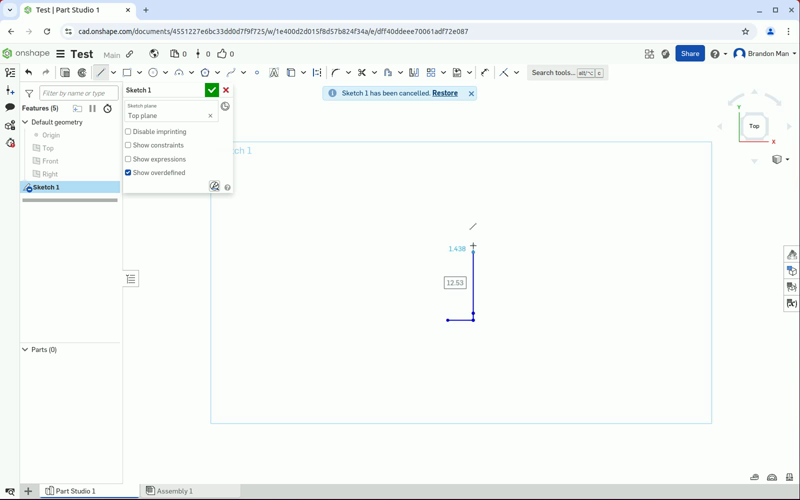
scroll(6)
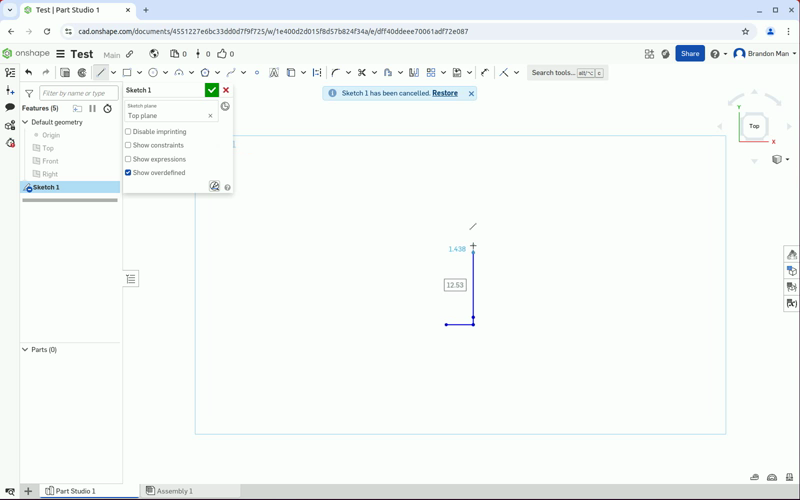
scroll(6)
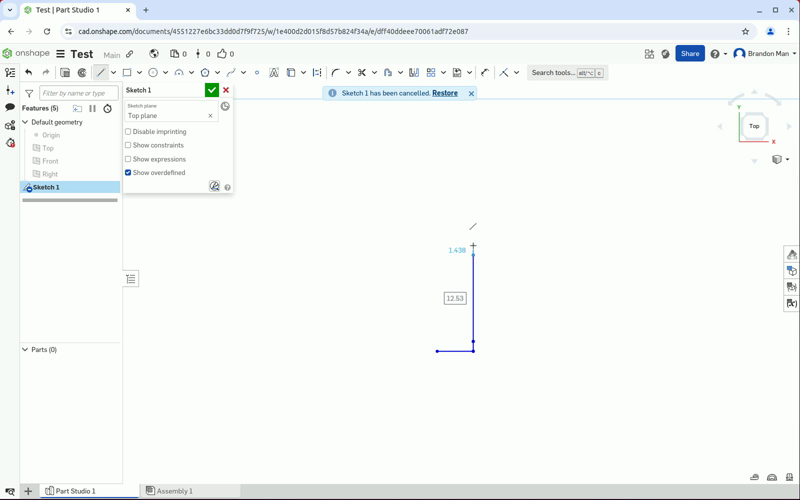
scroll(6)
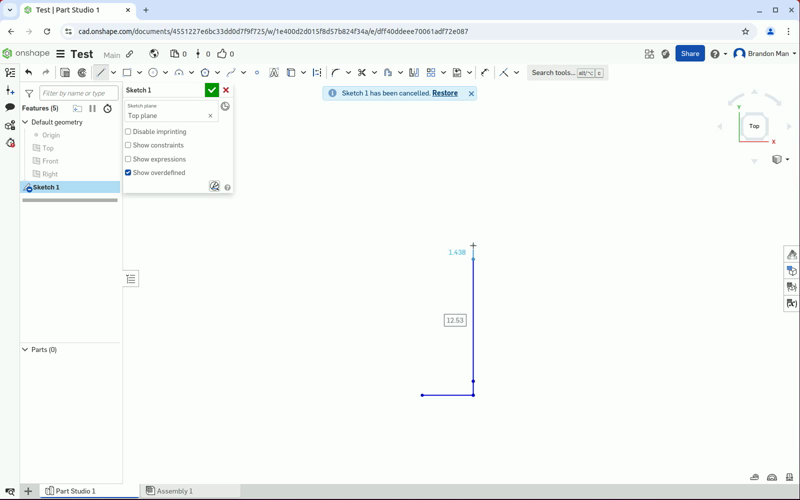
scroll(6)
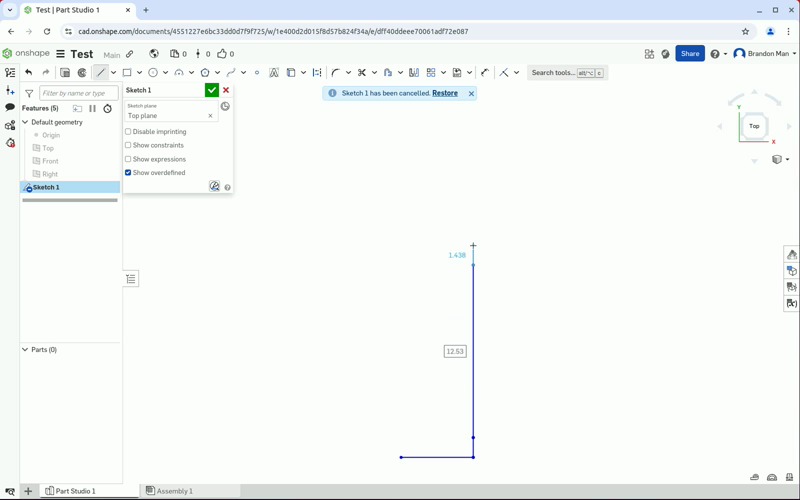
scroll(6)
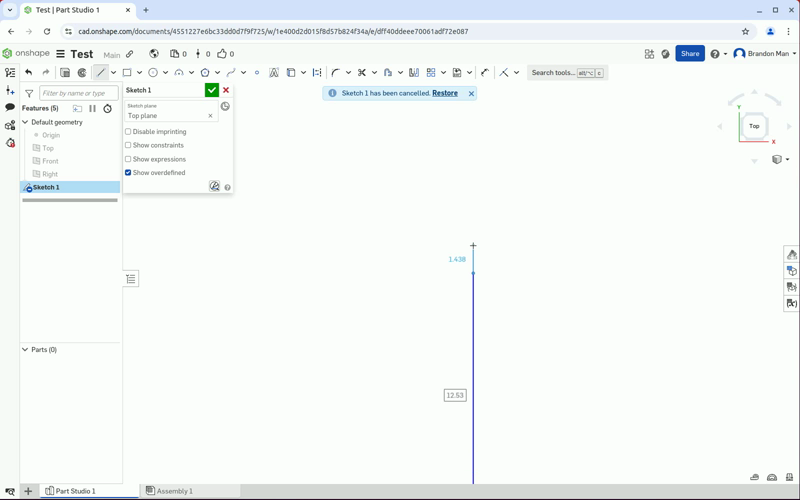
scroll(6)
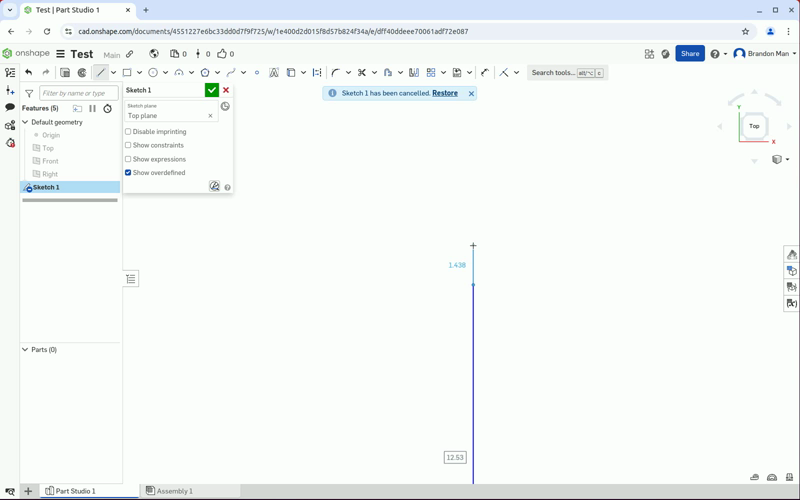
scroll(6)
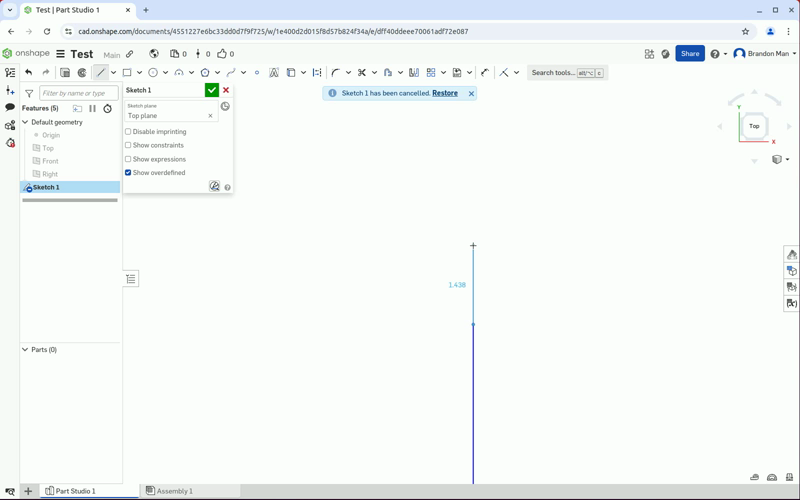
click(473, 245)
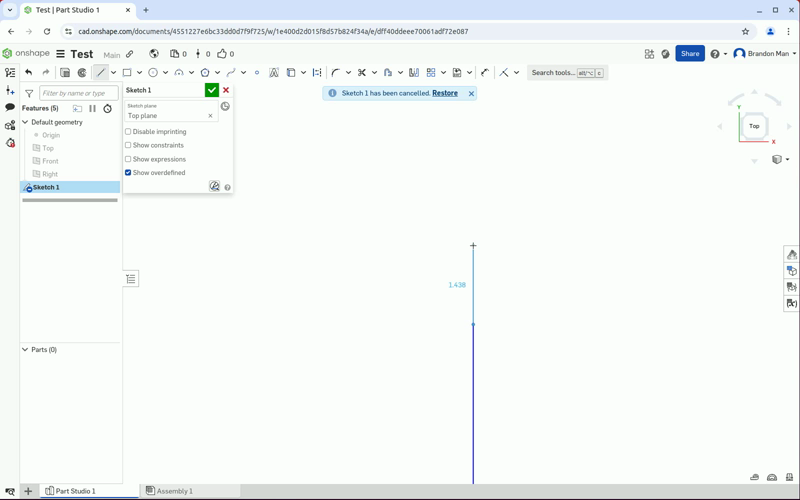
scroll(-6)
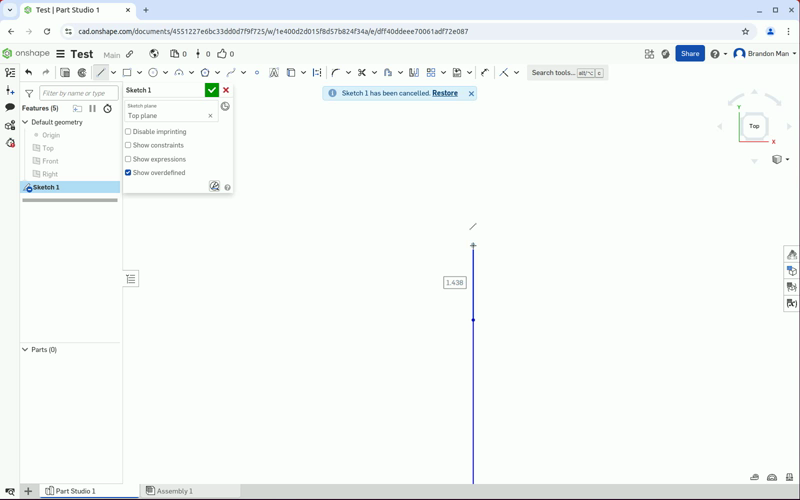
scroll(-6)
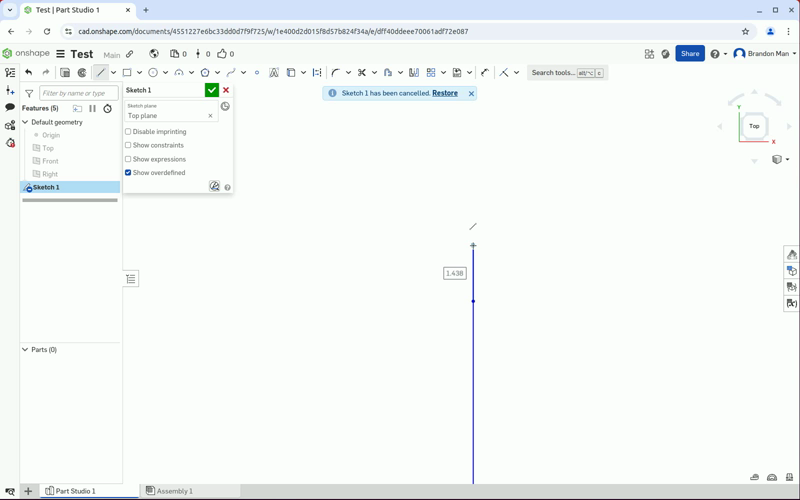
scroll(-6)
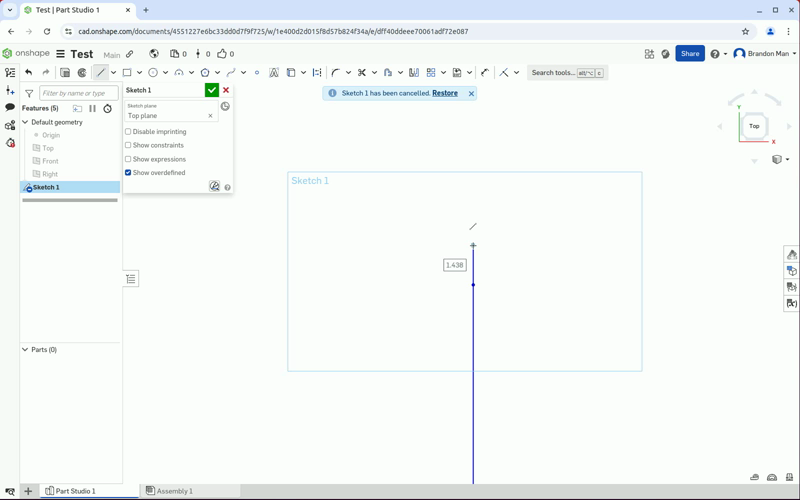
scroll(-6)
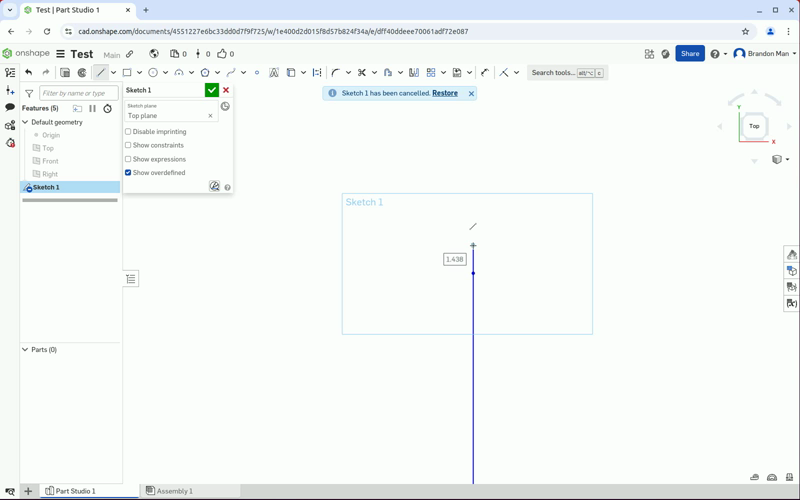
scroll(-6)
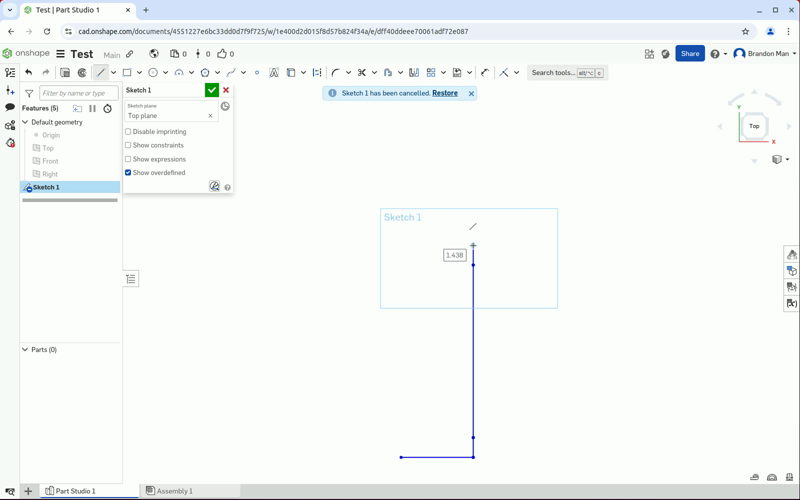
scroll(-6)
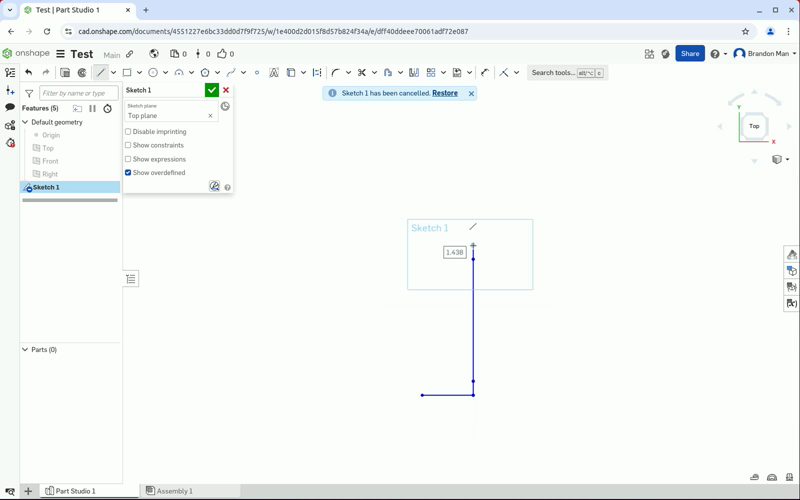
scroll(-6)
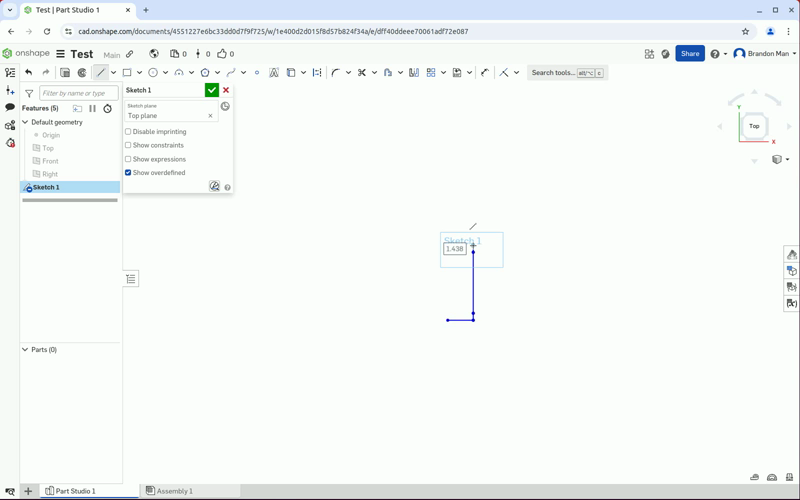
key_up(shift)
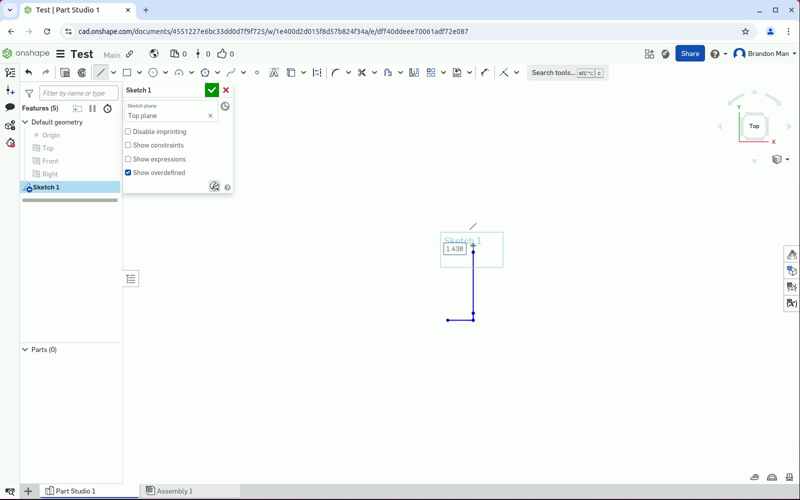
key_down(shift)
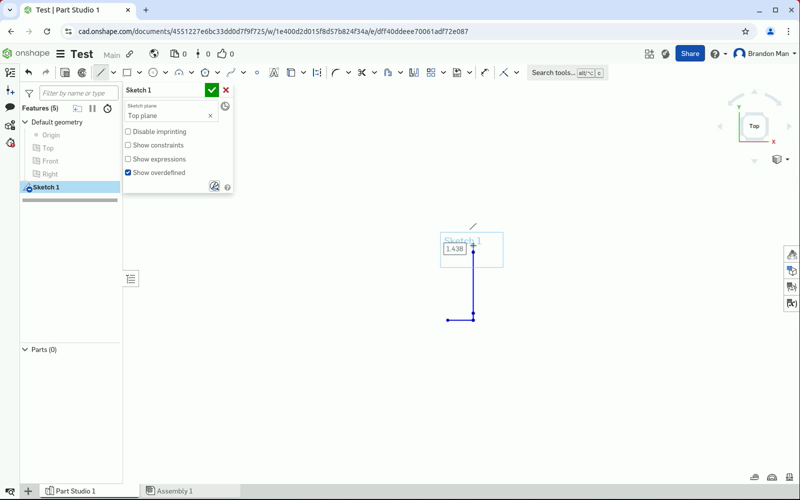
mouse_move(503, 245)
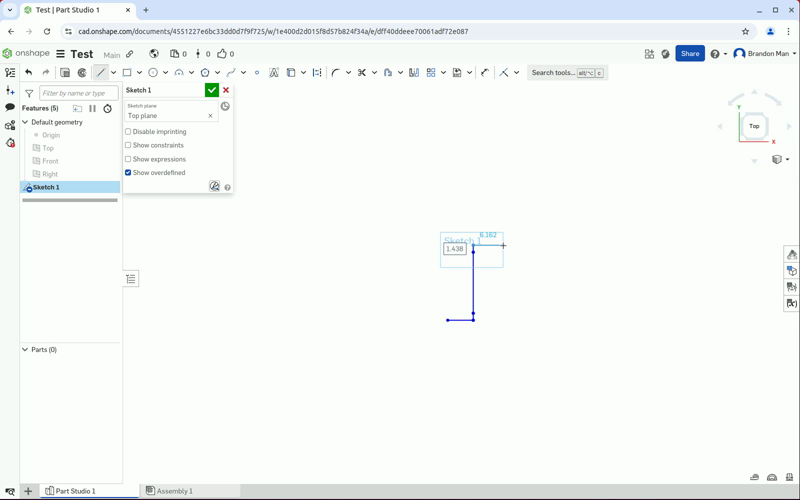
mouse_move(447, 245)
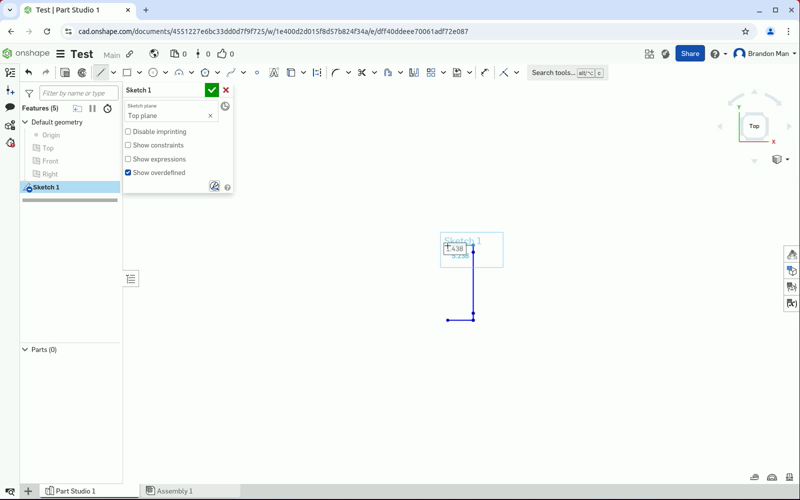
click(447, 245)
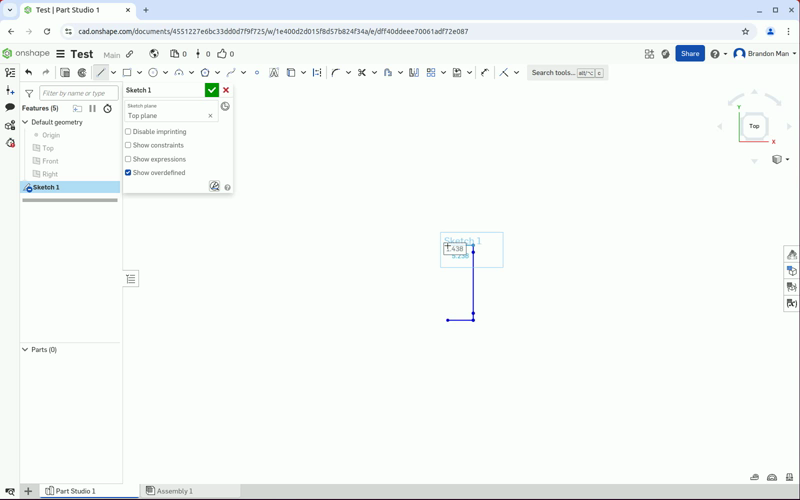
key_up(shift)
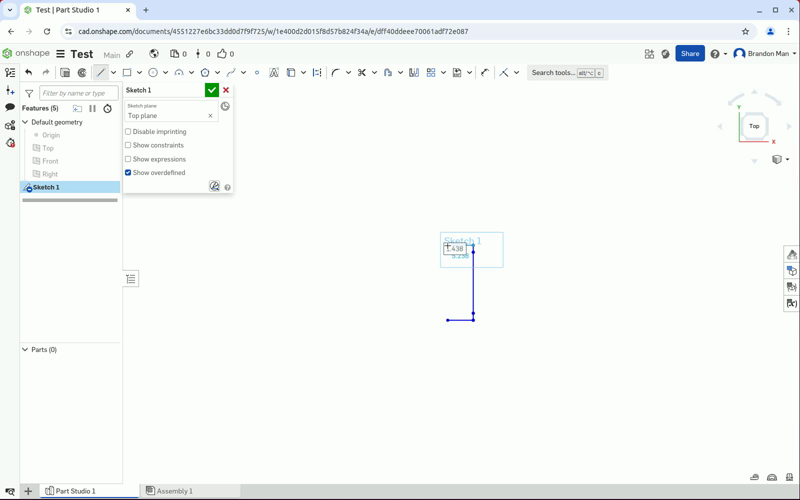
key_down(shift)
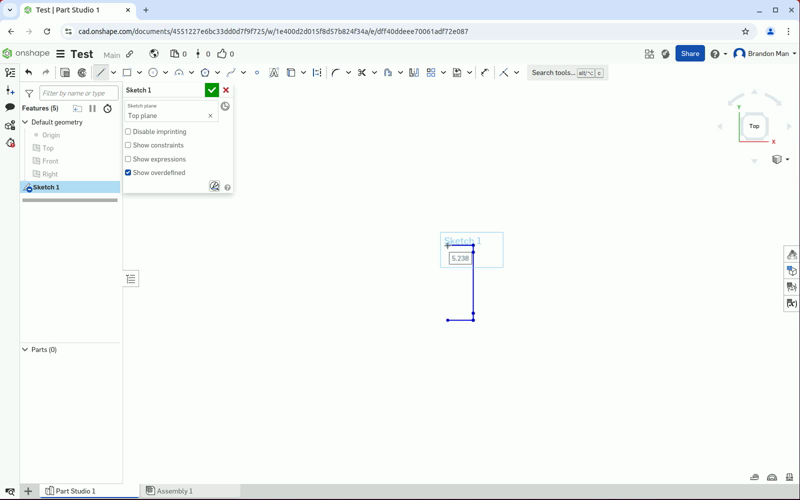
mouse_move(447, 320)
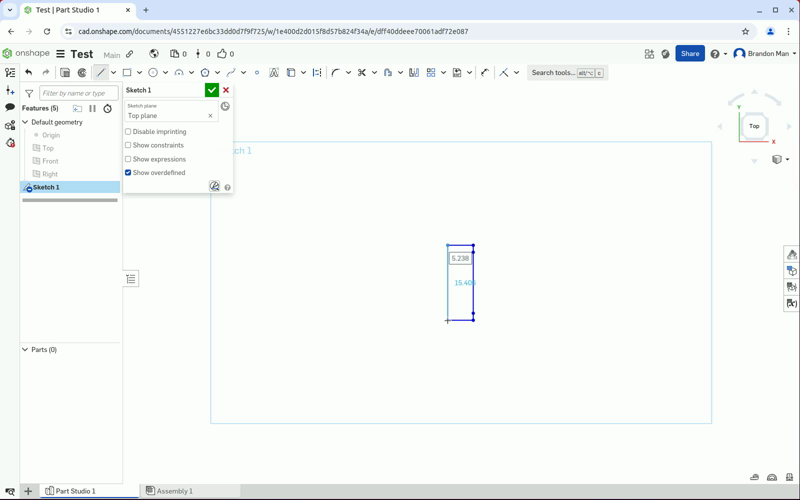
key_up(shift)
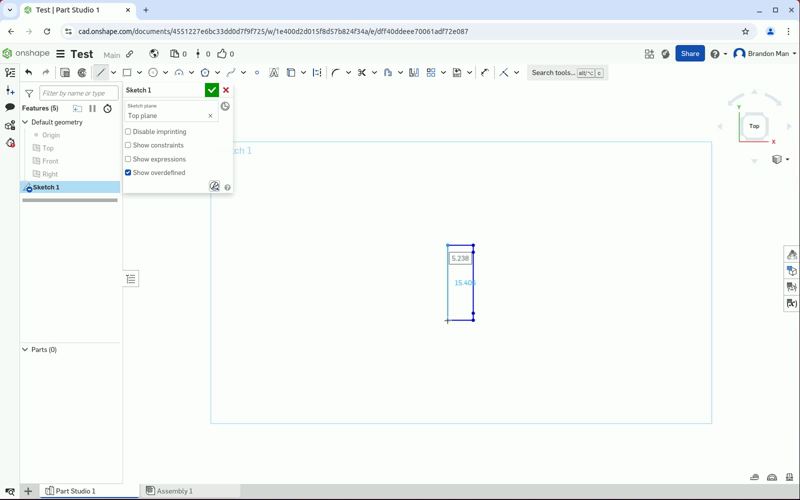
click(447, 320)
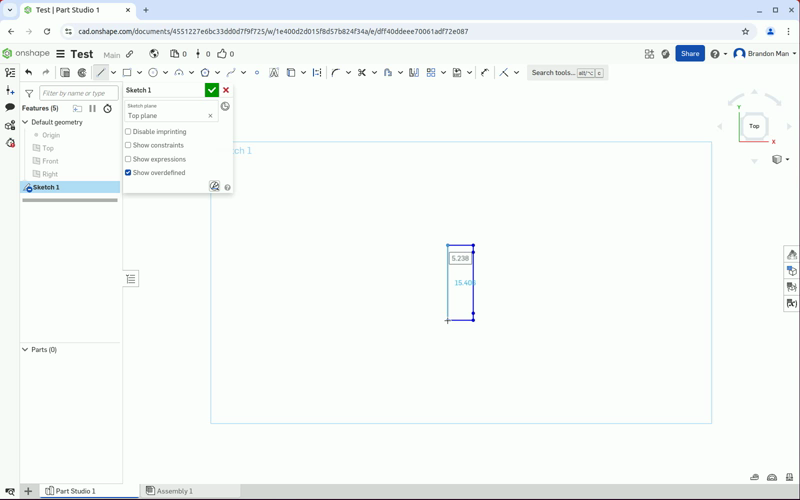
key(esc)
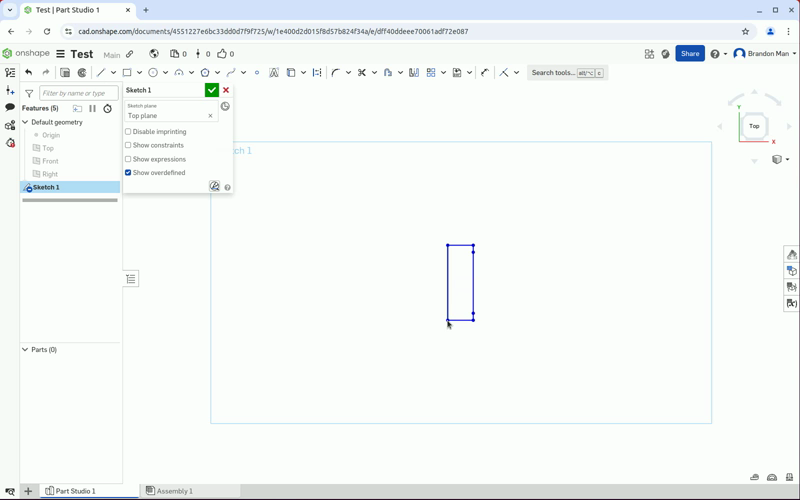
mouse_move(458, 282)
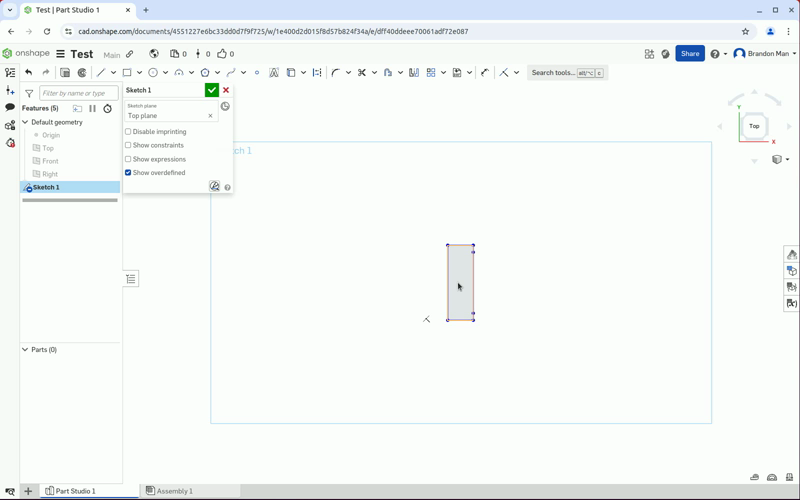
click(458, 282)
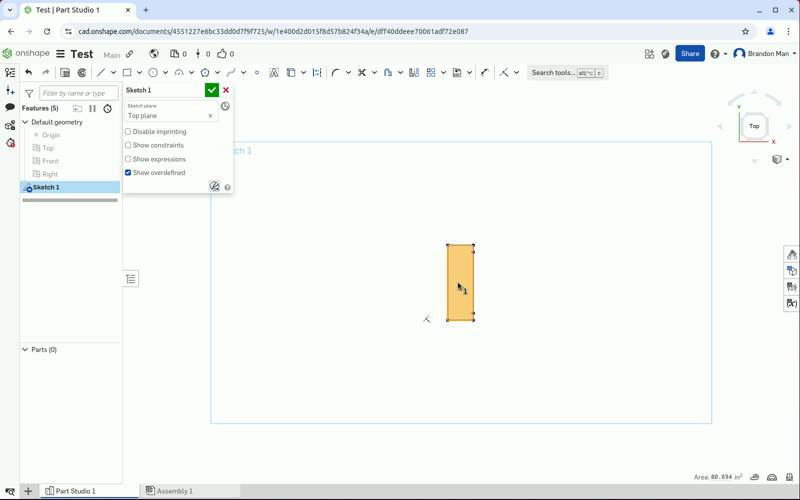
mouse_move(73, 352)
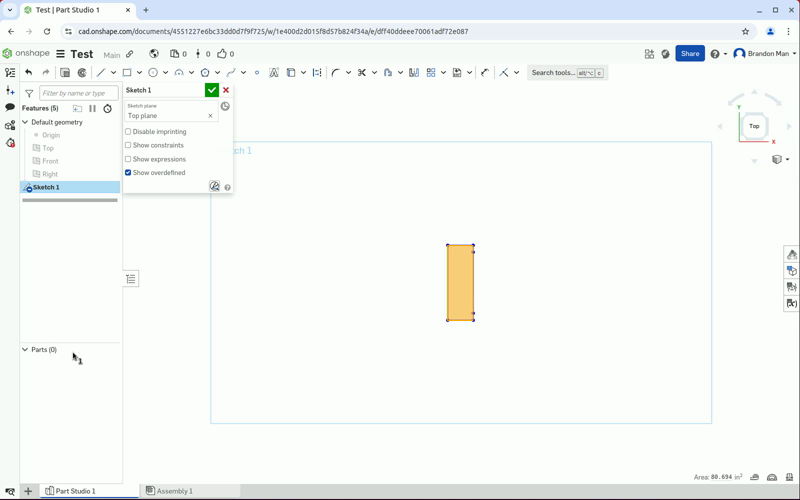
key(shift+y)
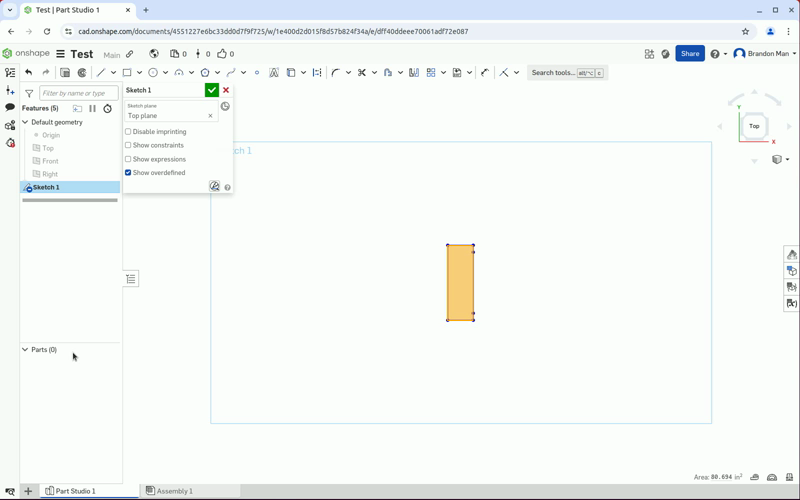
key(shift+e)
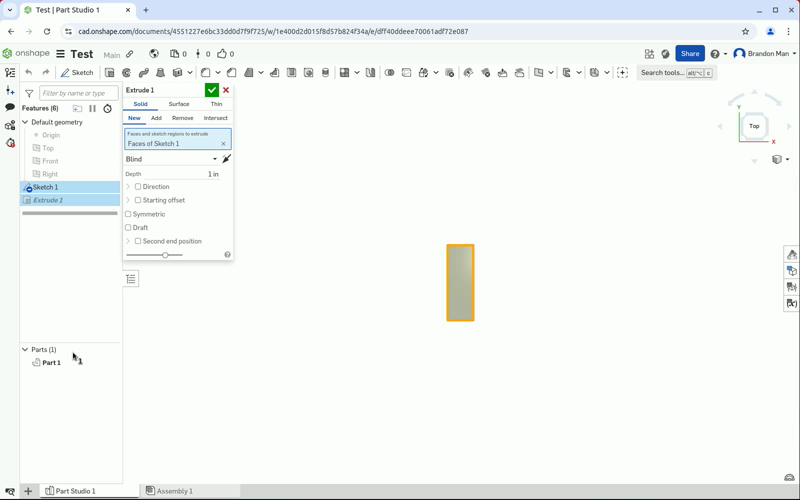
mouse_move(143, 106)
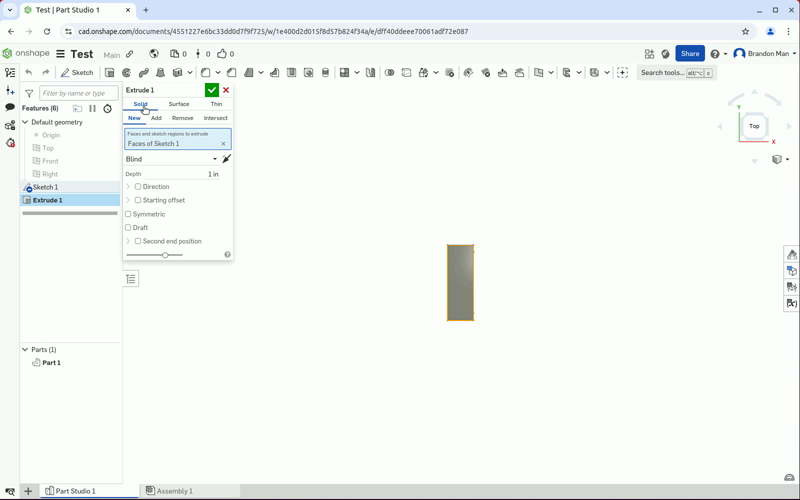
click(143, 106)
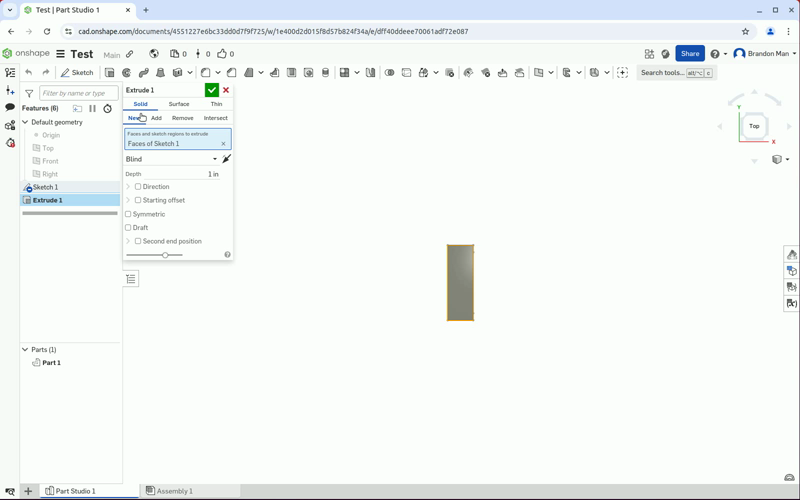
mouse_move(137, 120)
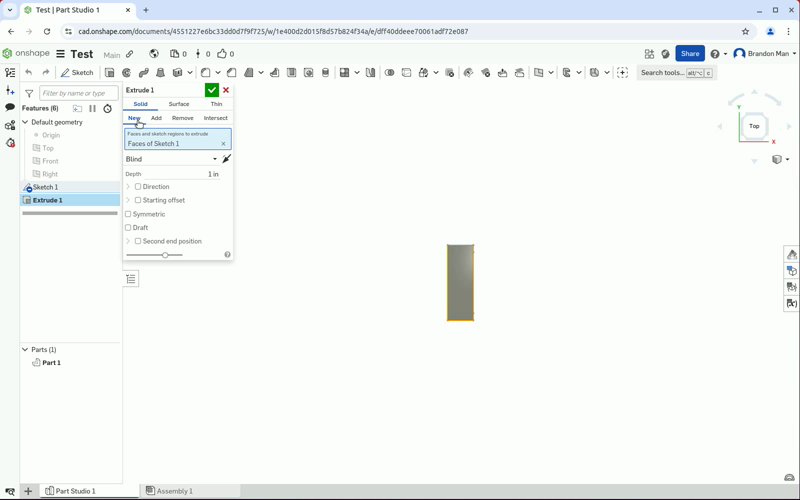
click(137, 120)
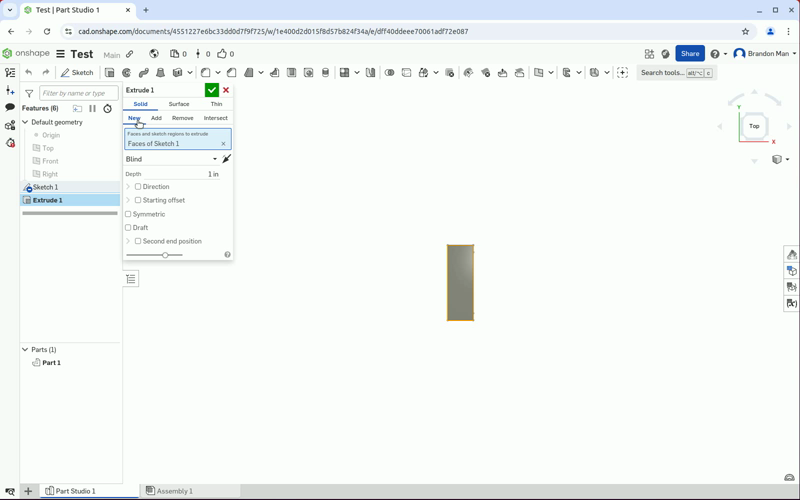
key(tab, 4)
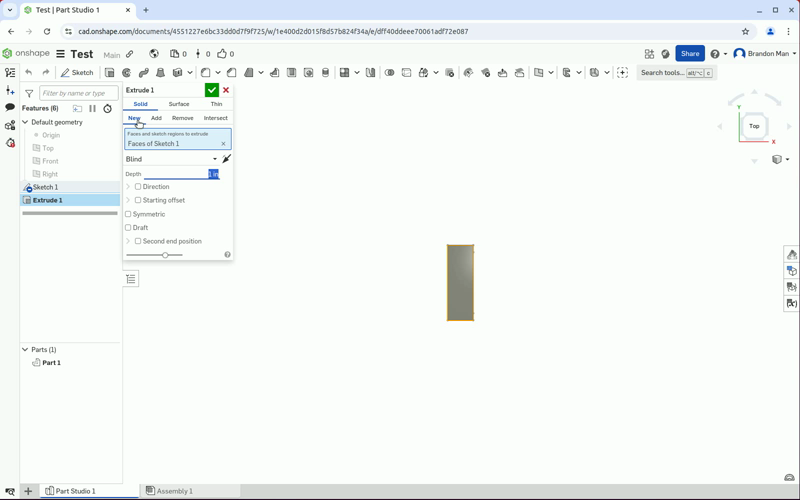
text(23.108)
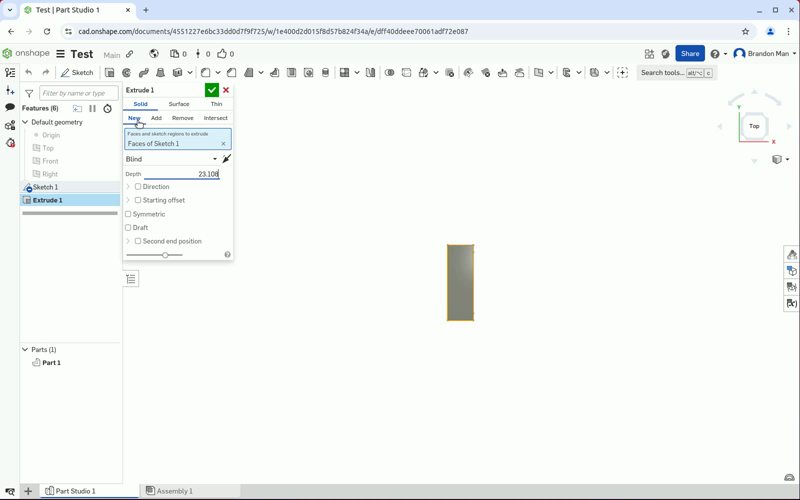
key(enter)
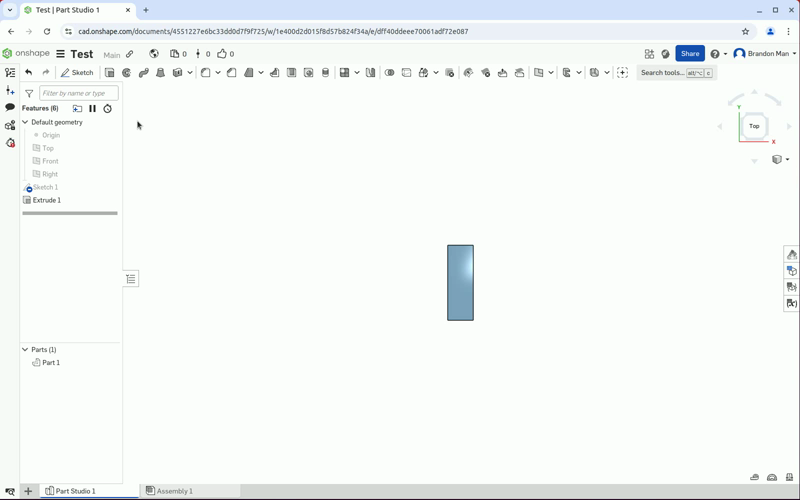
key(shift+h)
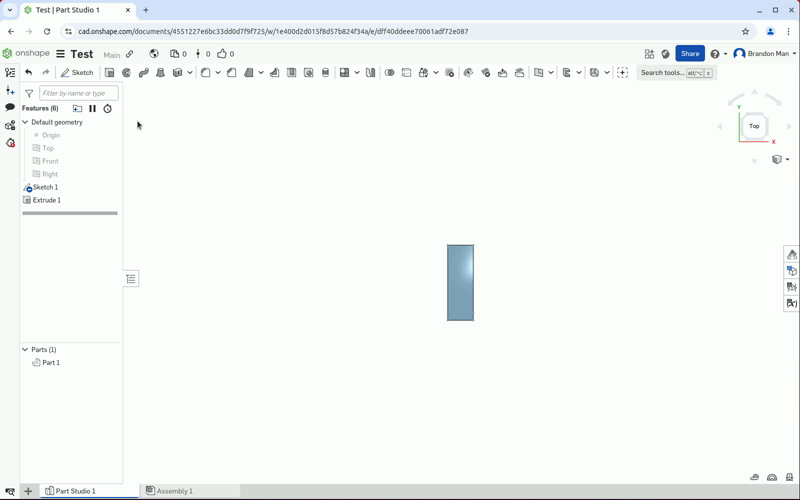
key(shift+h)
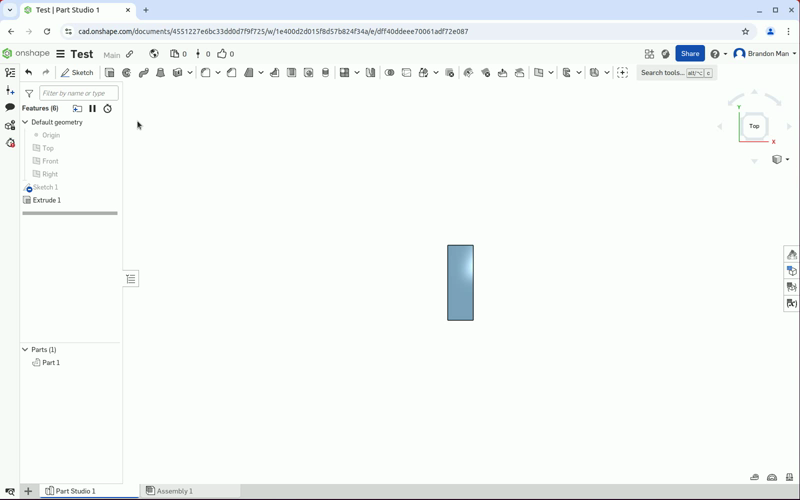
mouse_move(73, 189)
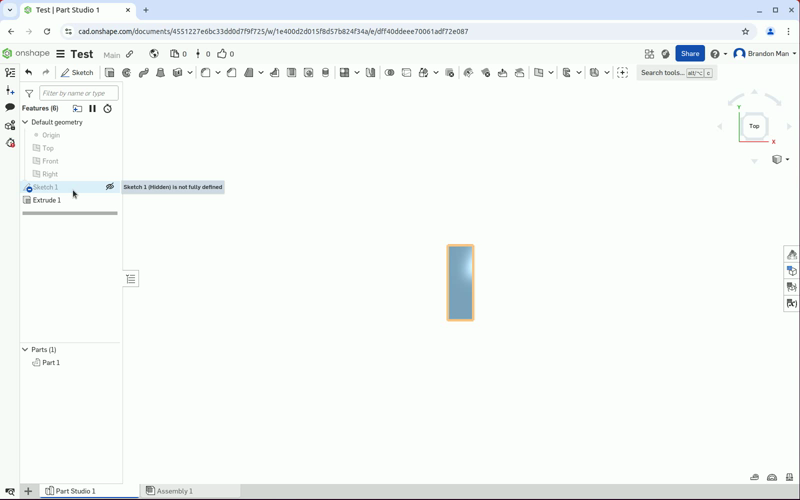
click(73, 189)
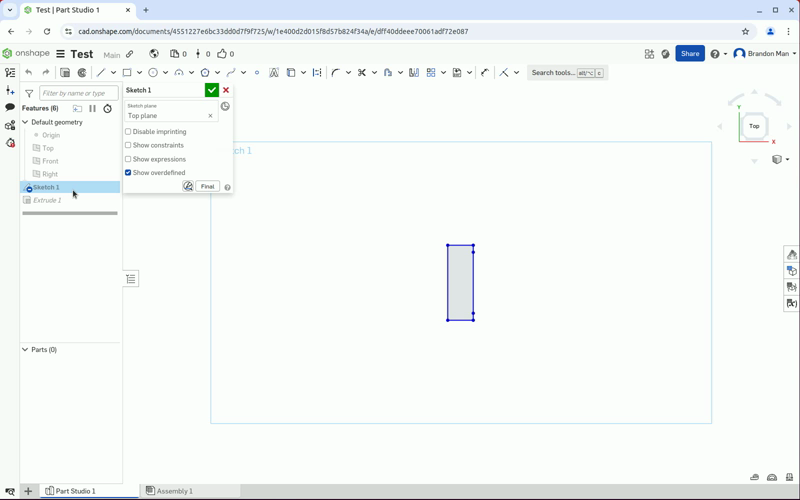
mouse_move(229, 92)
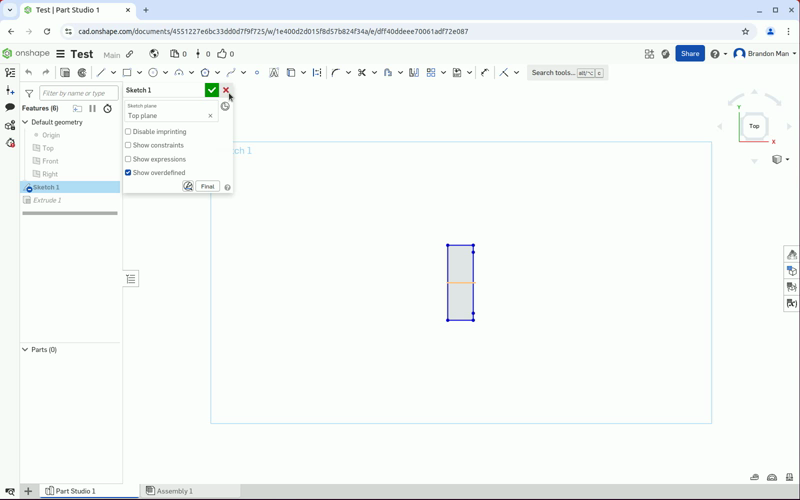
click(229, 92)
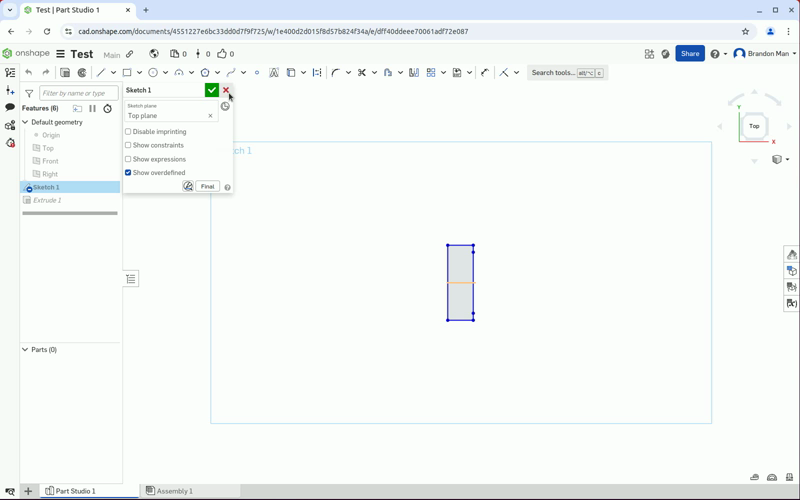
key(shift+s)
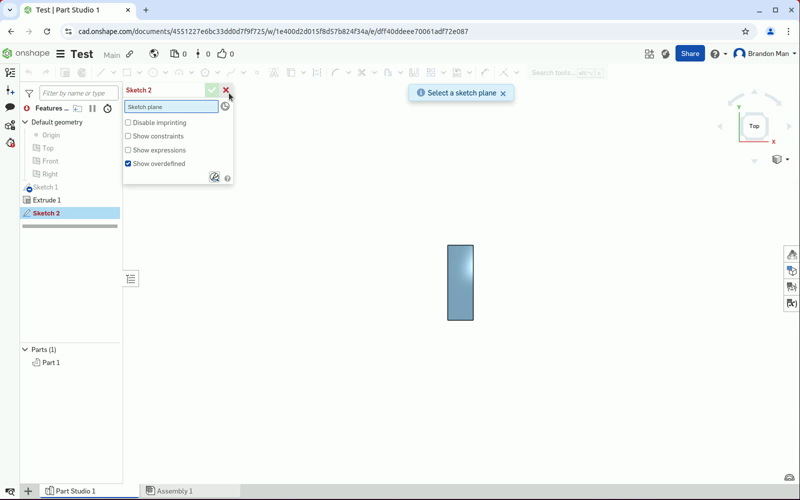
mouse_move(73, 150)
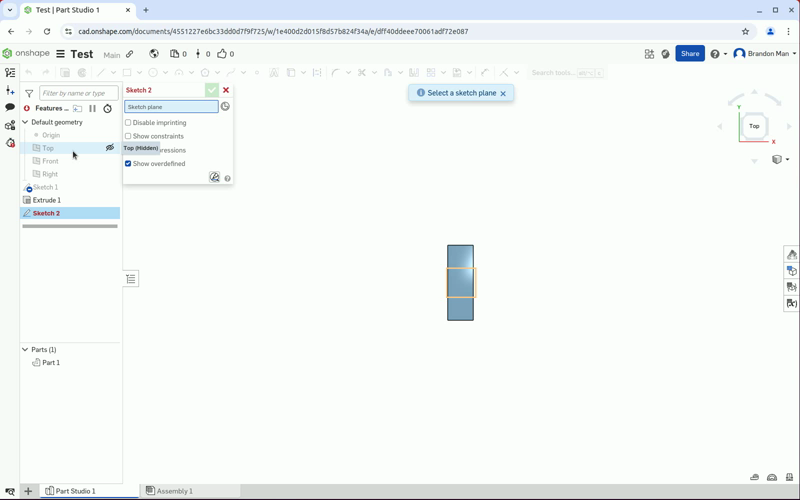
click(73, 150)
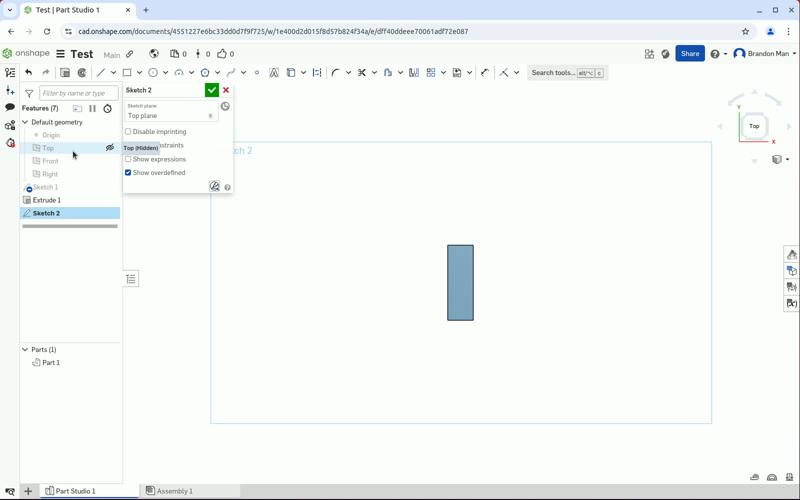
mouse_move(73, 352)
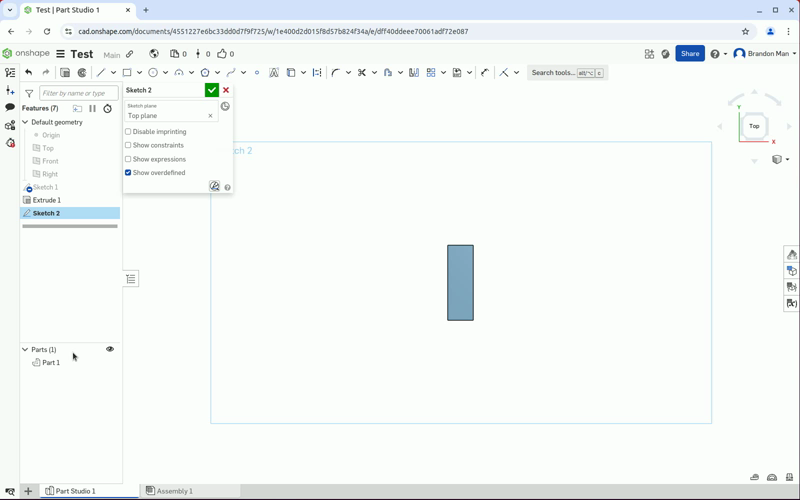
key(y)
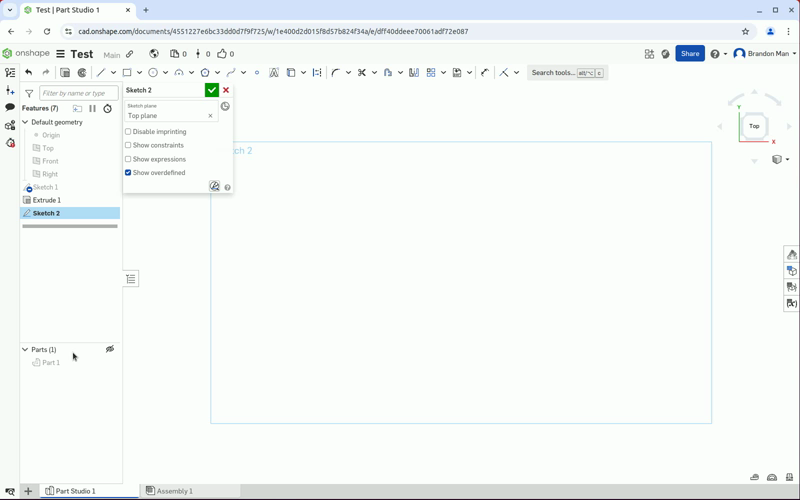
key(l)
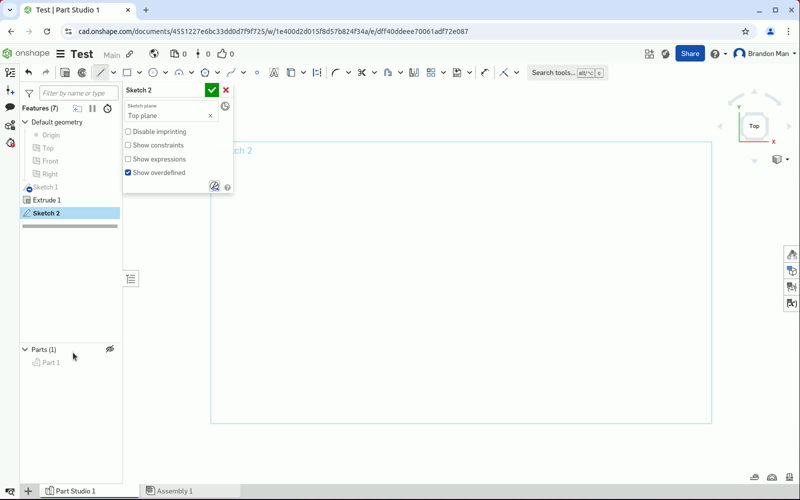
key_down(shift)
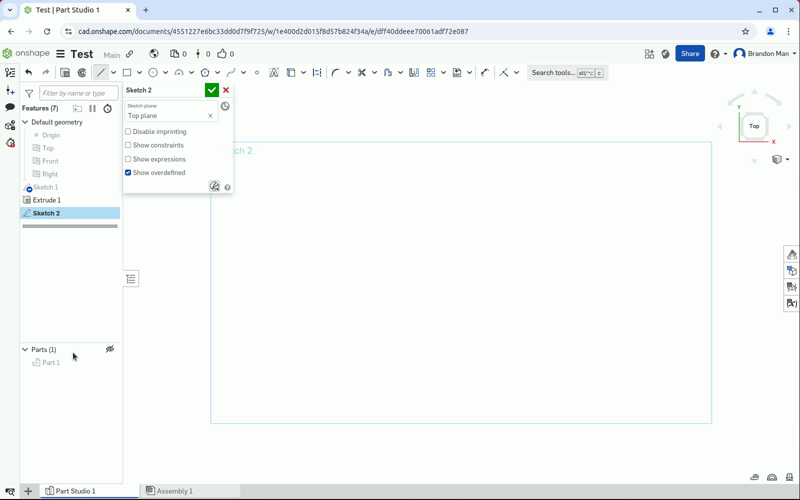
mouse_move(473, 252)
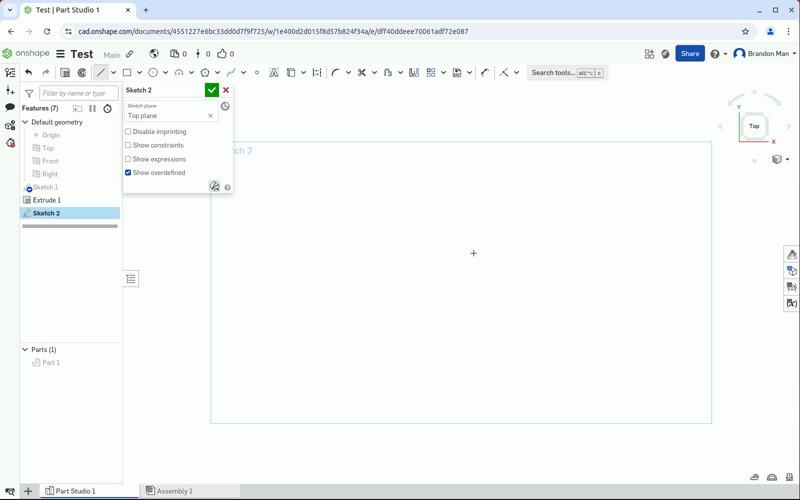
click(473, 252)
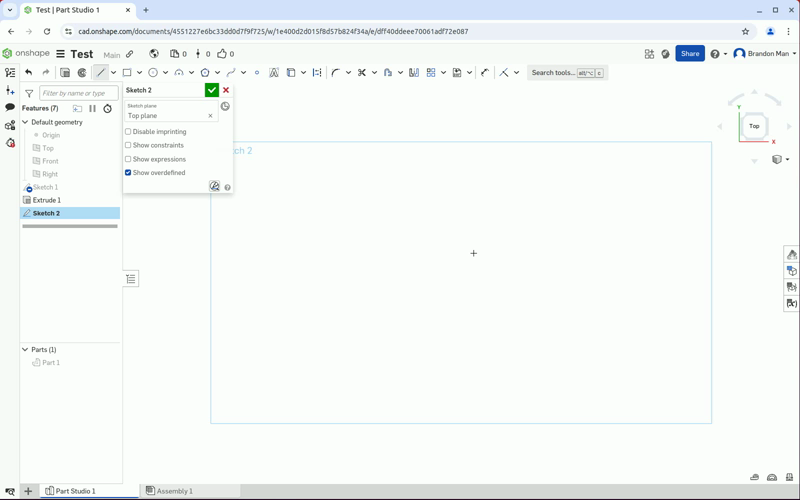
key_up(shift)
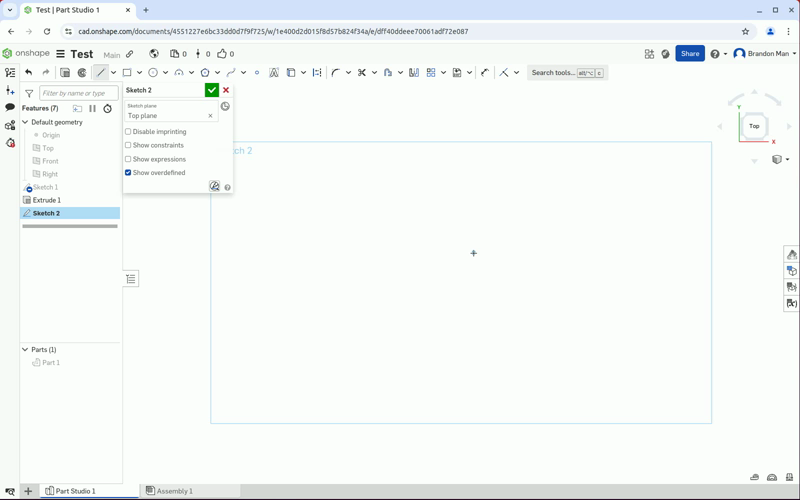
key_down(shift)
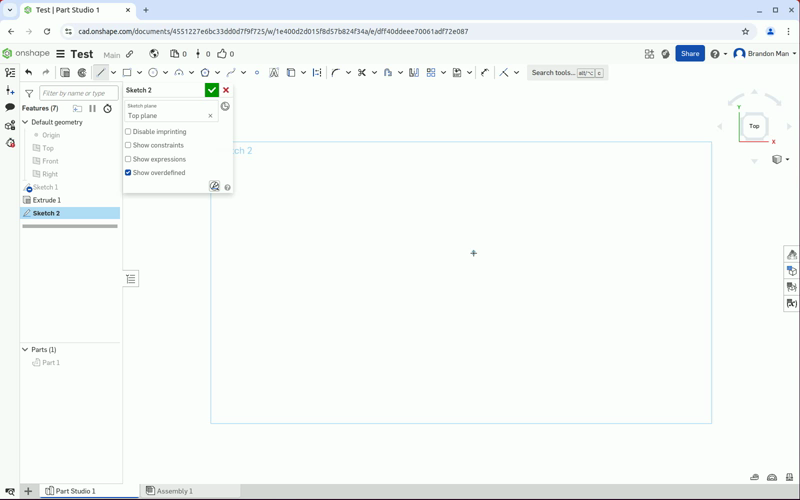
mouse_move(503, 252)
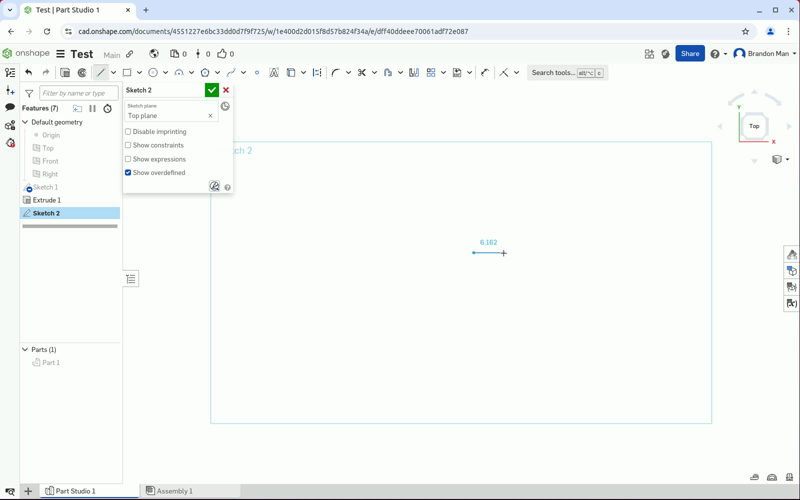
mouse_move(488, 252)
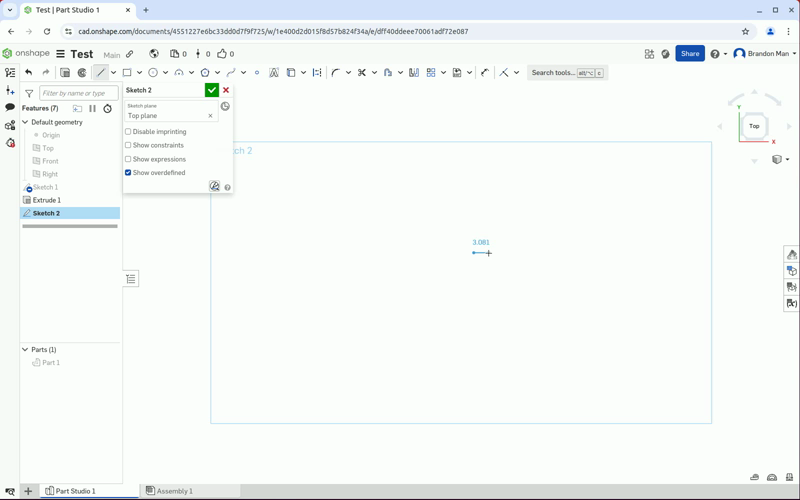
click(488, 252)
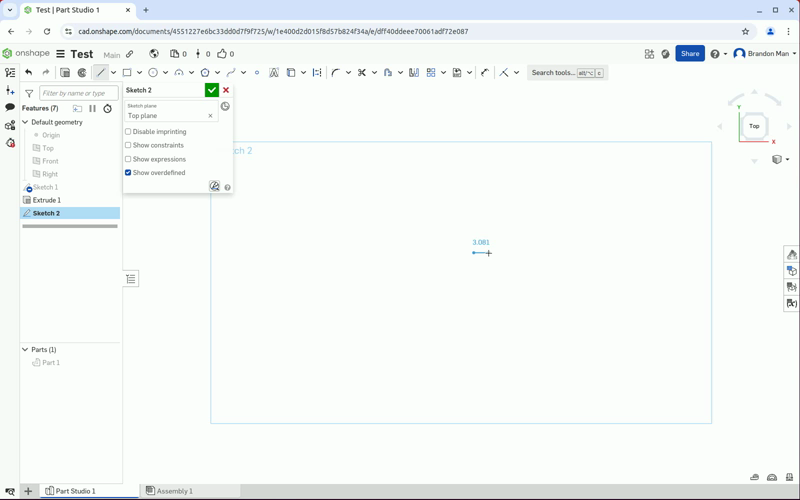
key_up(shift)
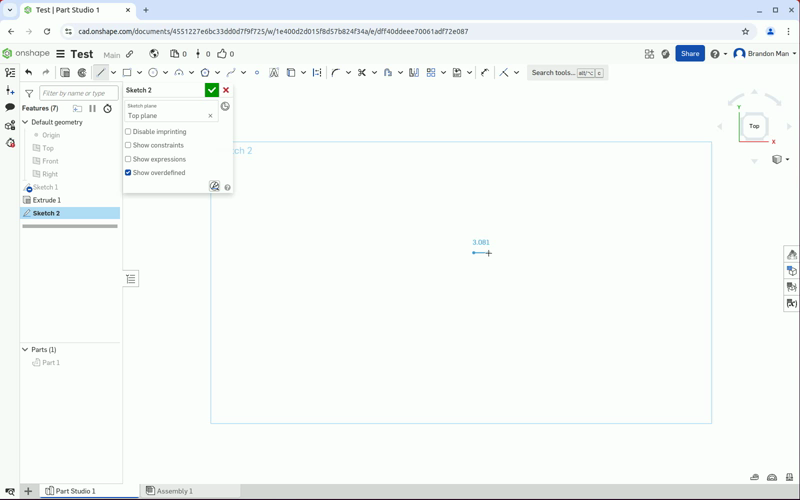
key_down(shift)
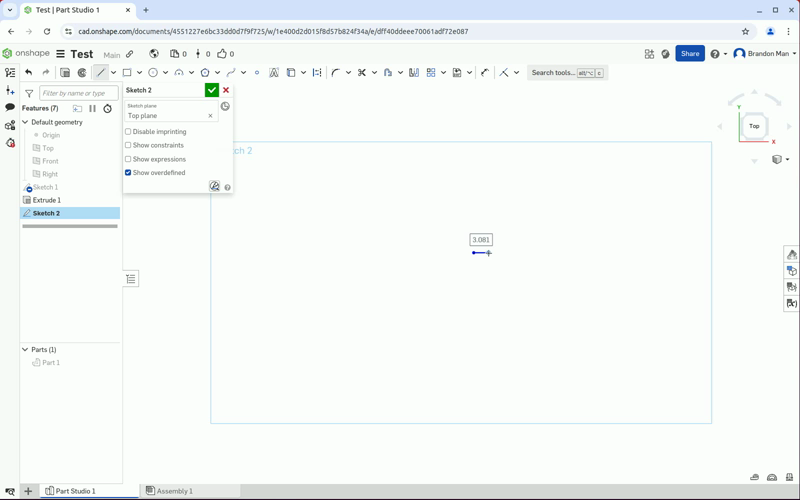
mouse_move(518, 252)
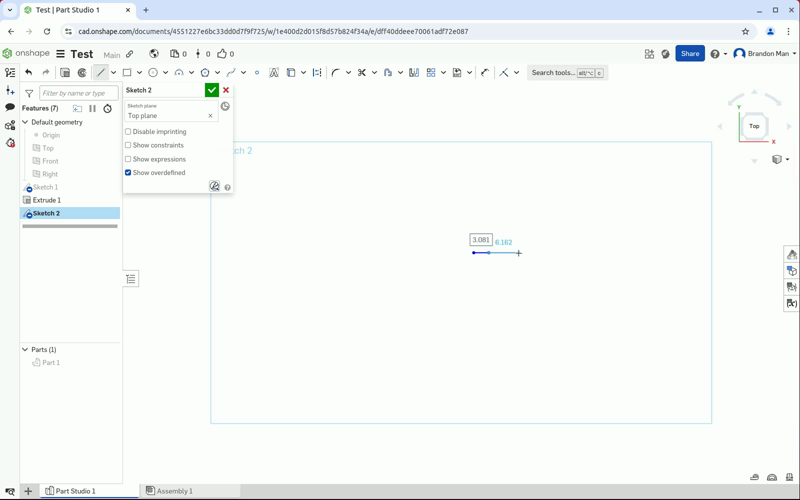
mouse_move(488, 244)
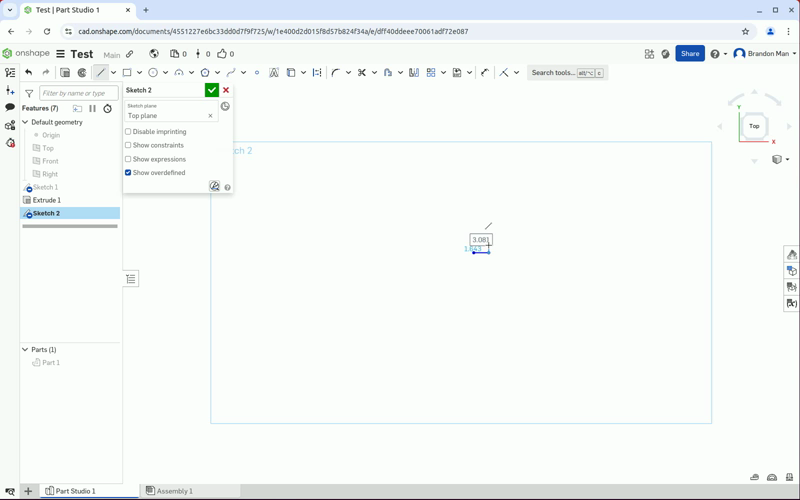
click(488, 244)
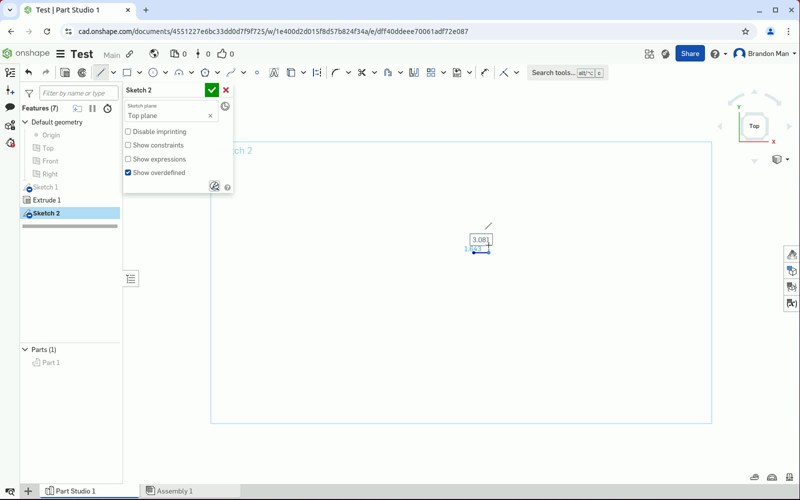
key_up(shift)
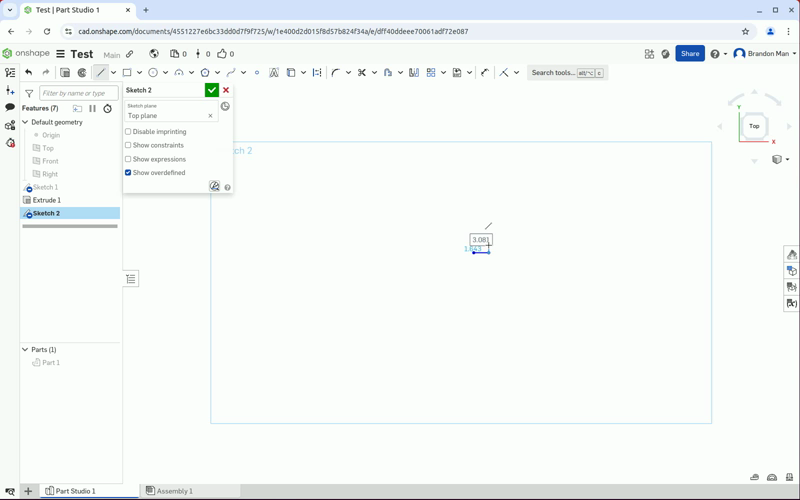
key_down(shift)
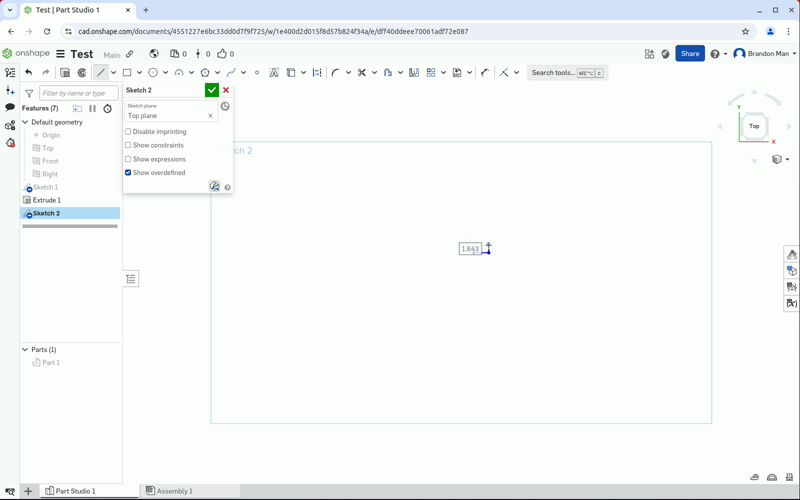
mouse_move(518, 244)
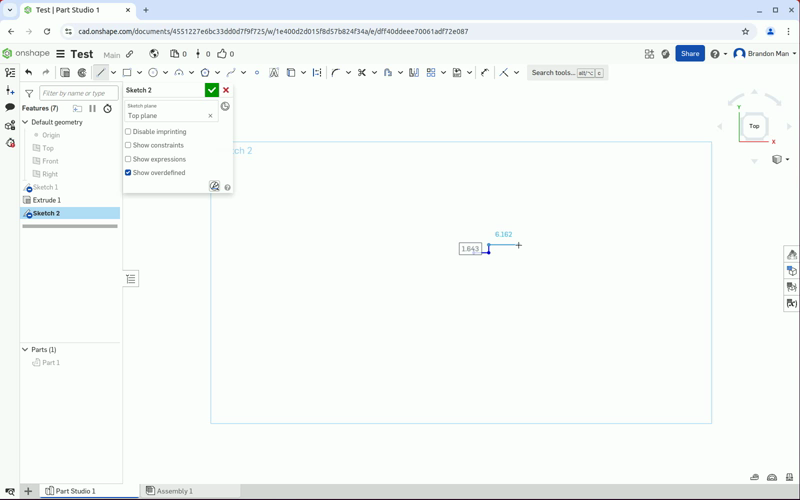
mouse_move(473, 244)
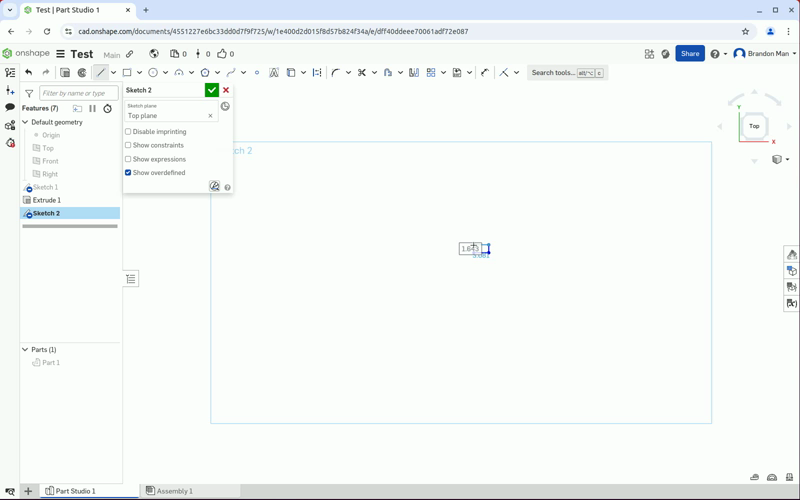
click(473, 244)
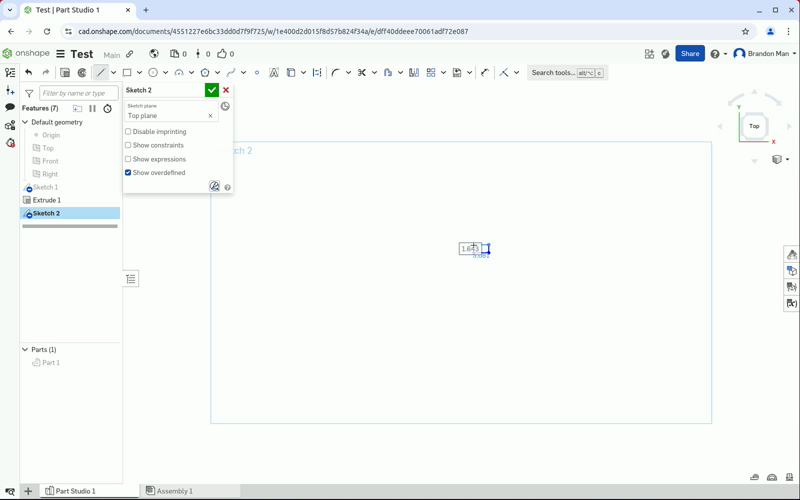
key_up(shift)
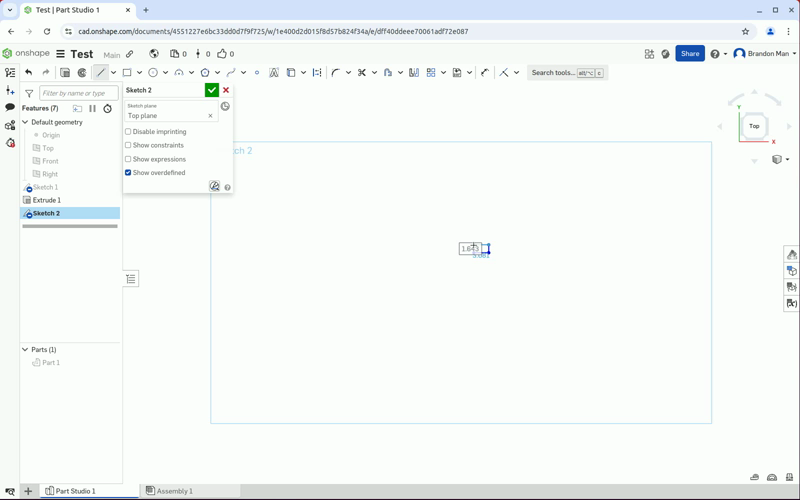
mouse_move(503, 244)
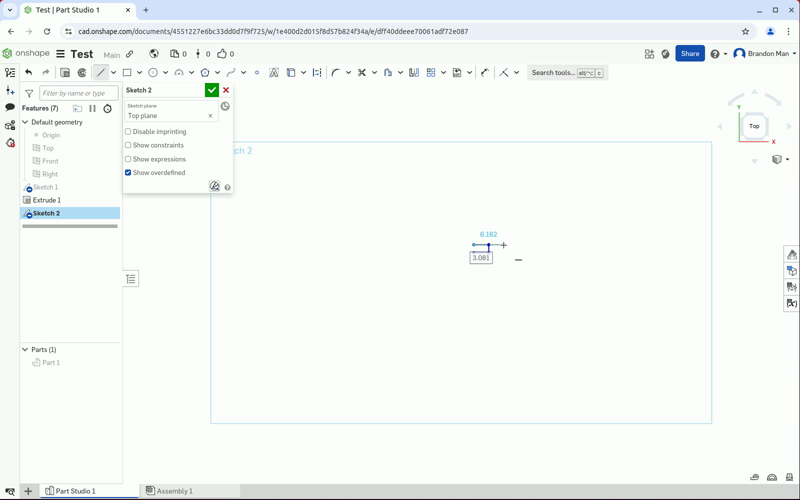
key_down(shift)
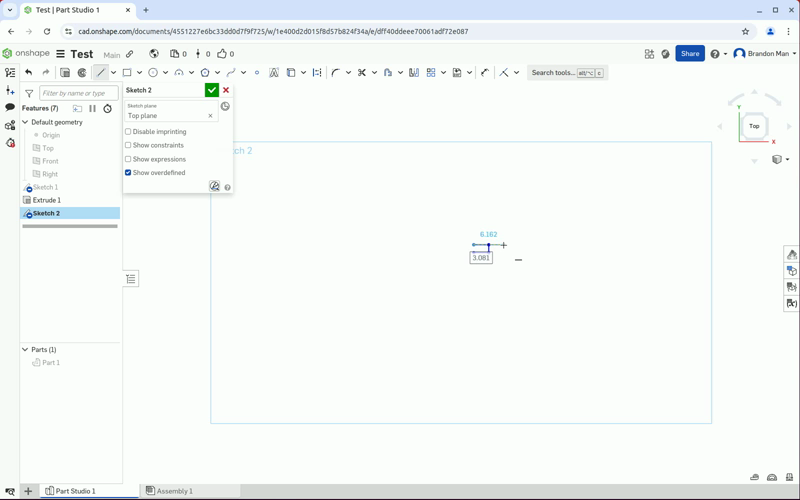
mouse_move(473, 252)
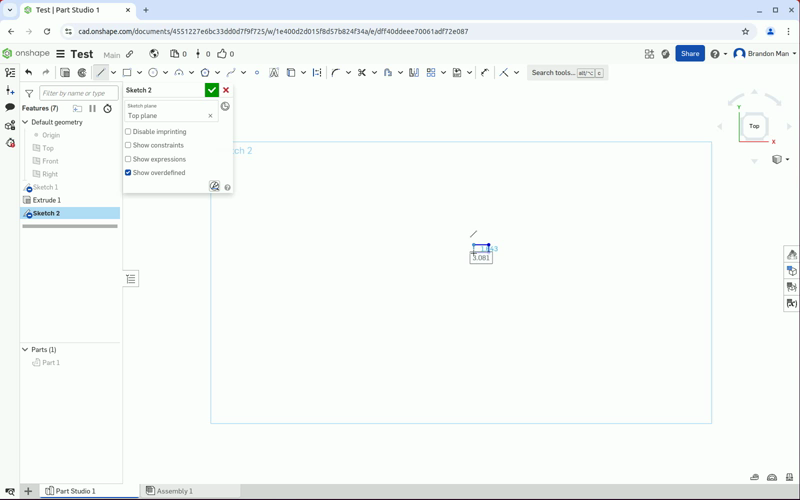
key_up(shift)
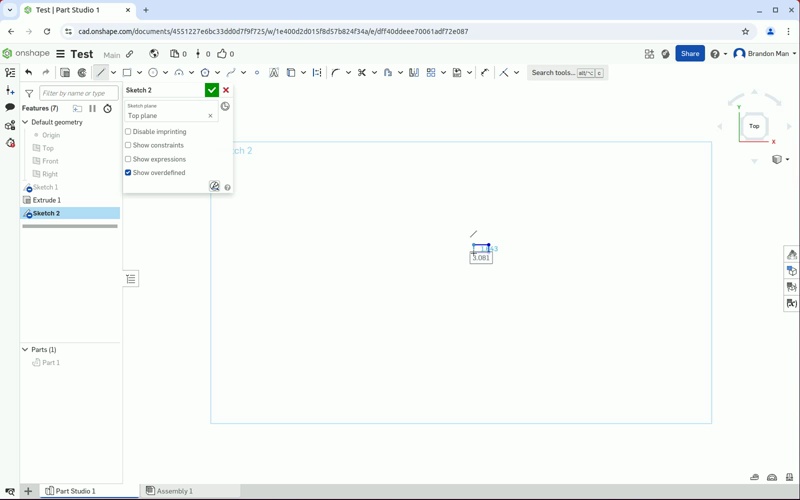
click(473, 252)
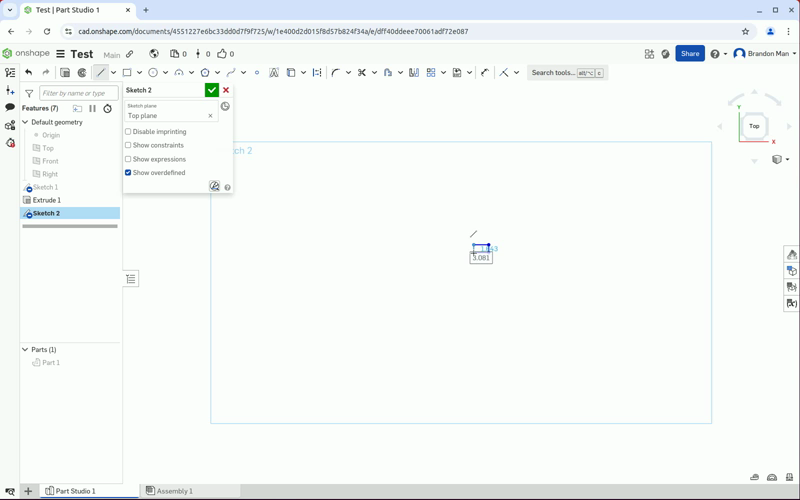
key(esc)
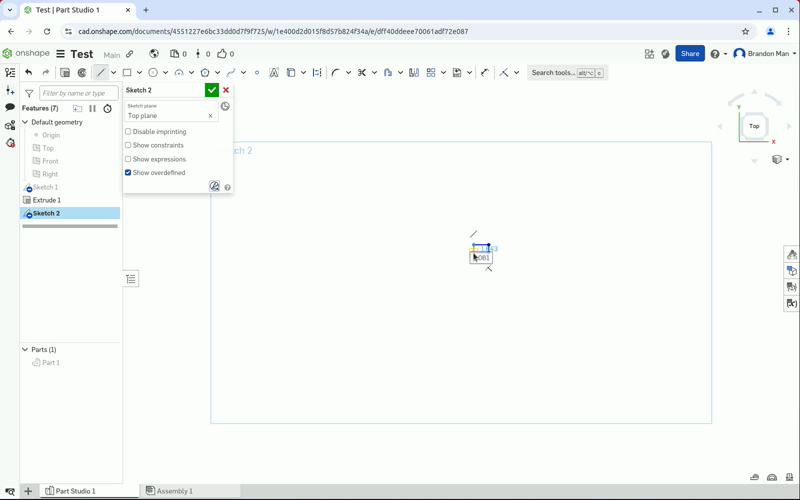
mouse_move(485, 247)
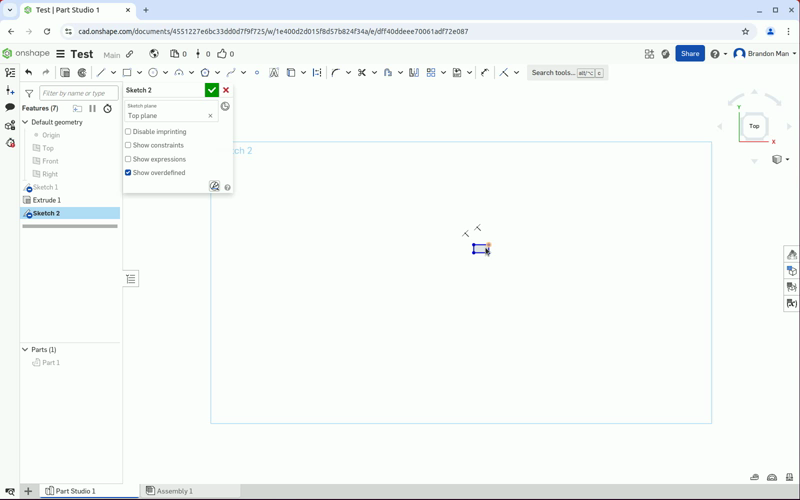
scroll(6)
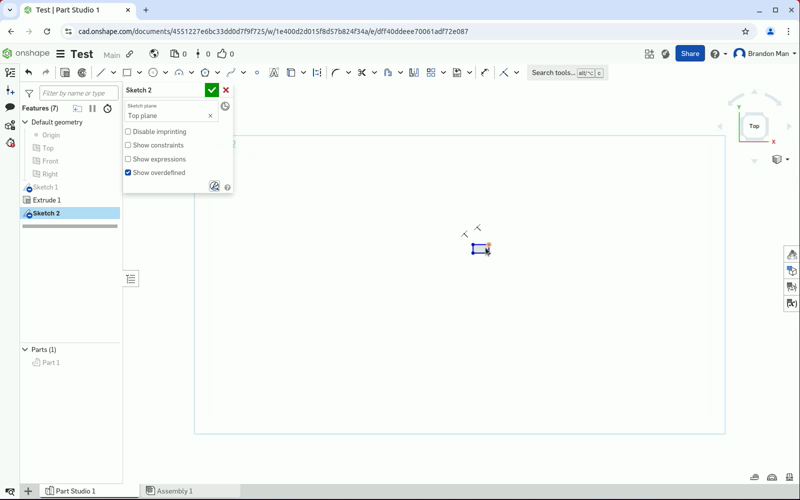
scroll(6)
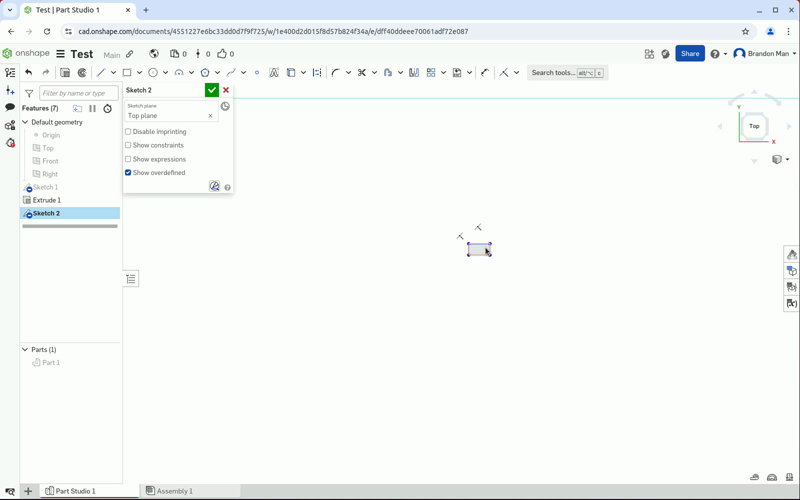
scroll(6)
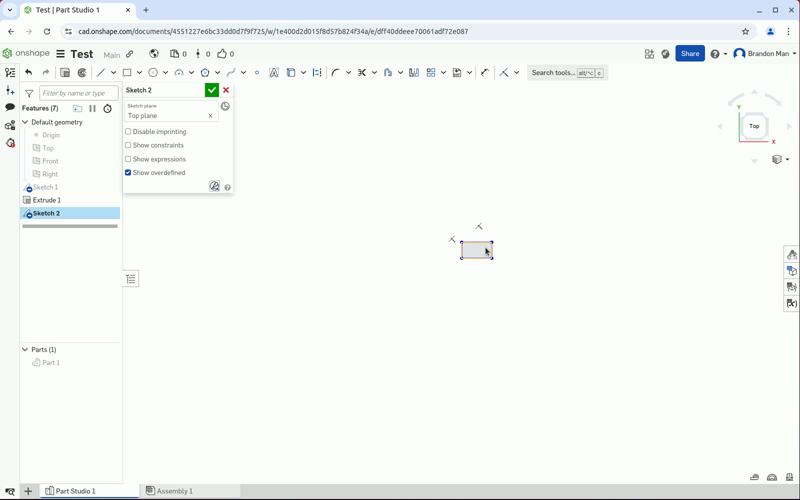
scroll(6)
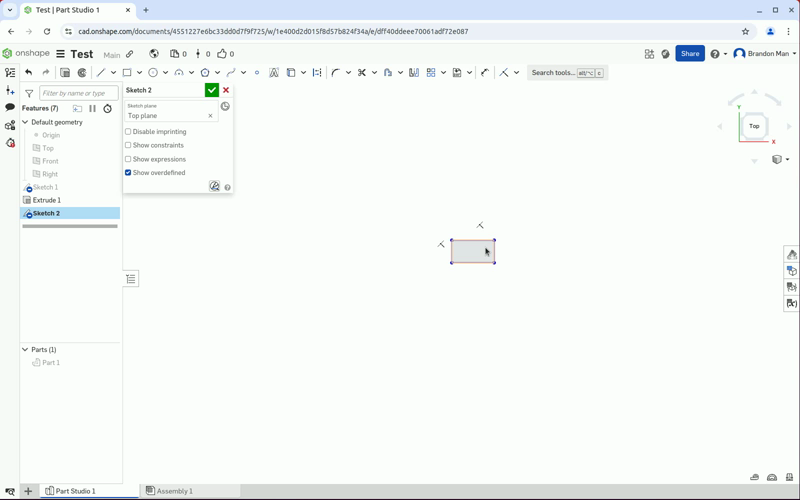
scroll(6)
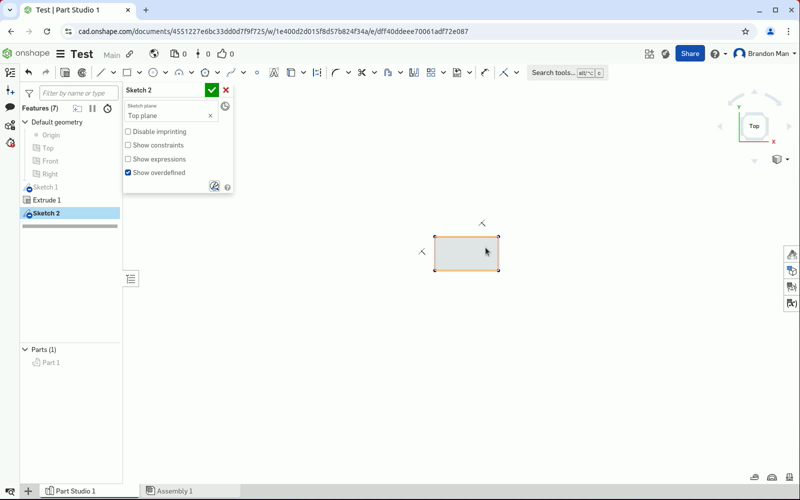
scroll(6)
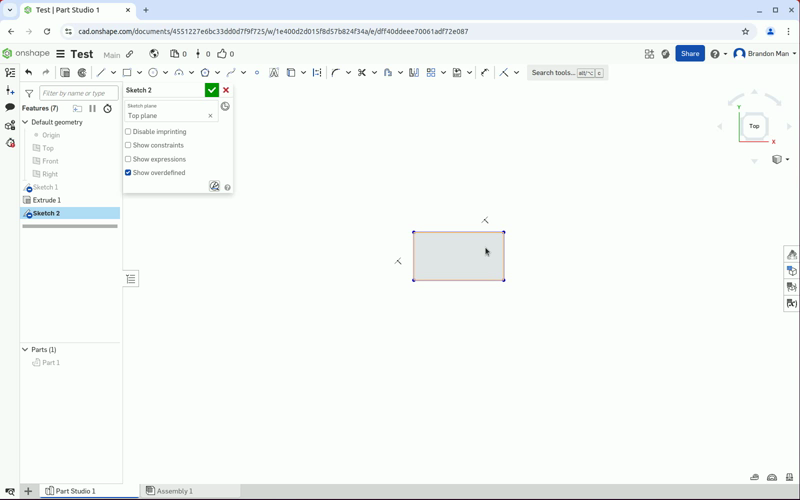
scroll(6)
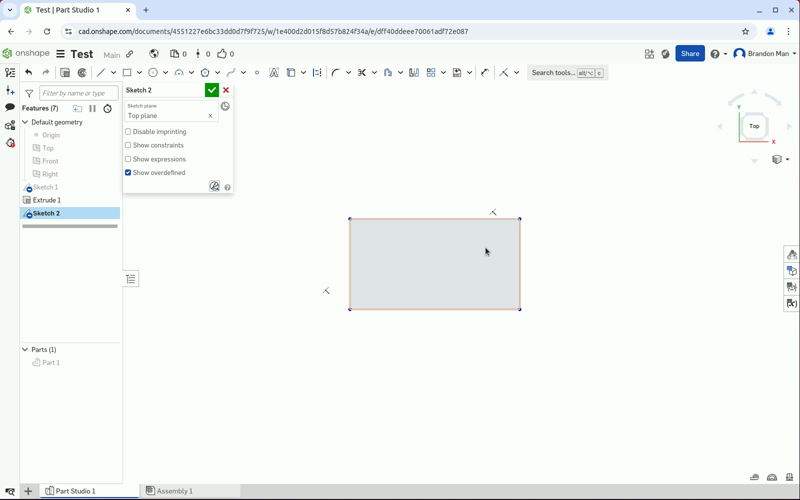
click(485, 247)
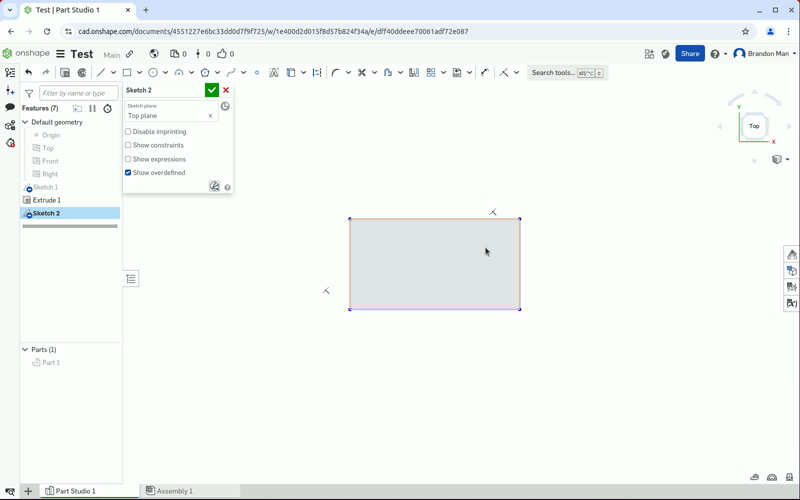
scroll(-6)
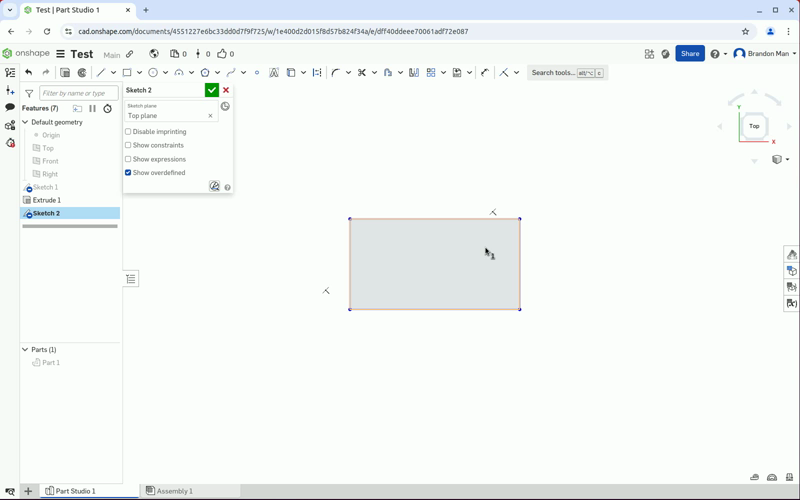
scroll(-6)
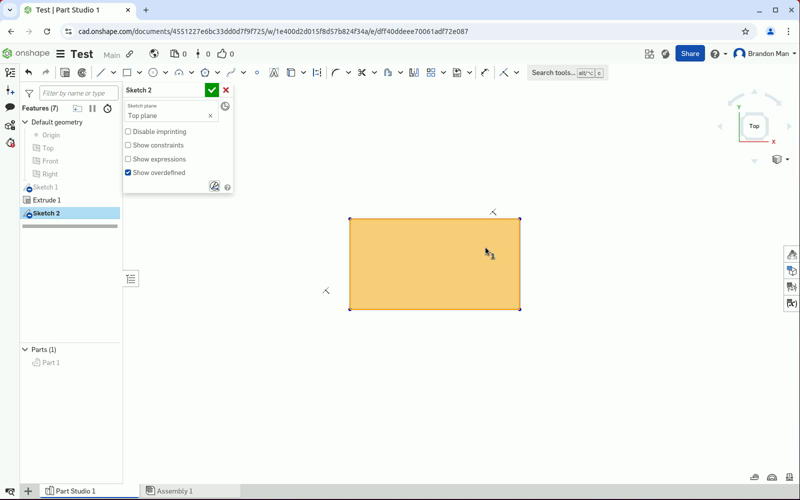
scroll(-6)
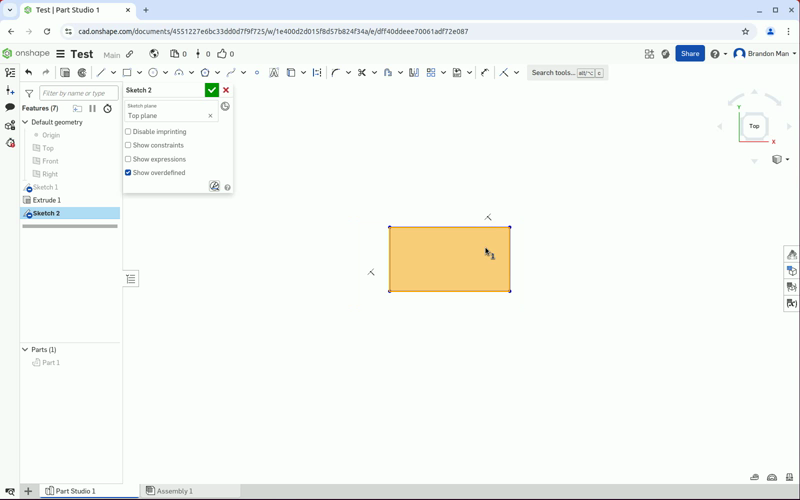
scroll(-6)
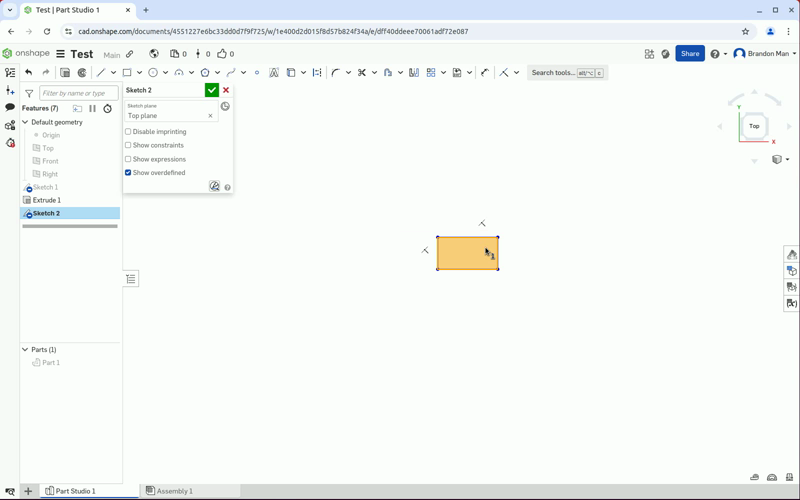
scroll(-6)
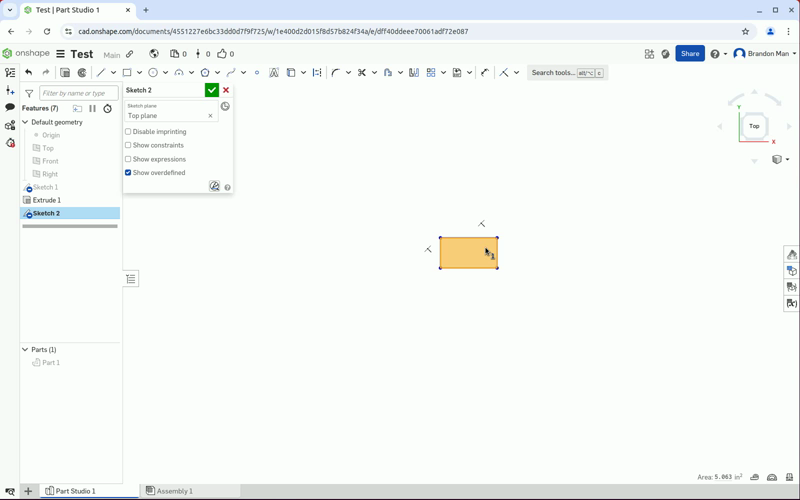
scroll(-6)
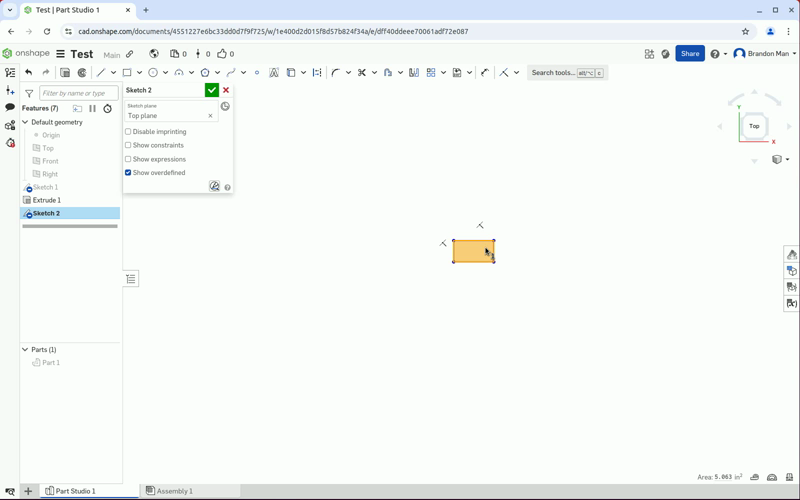
scroll(-6)
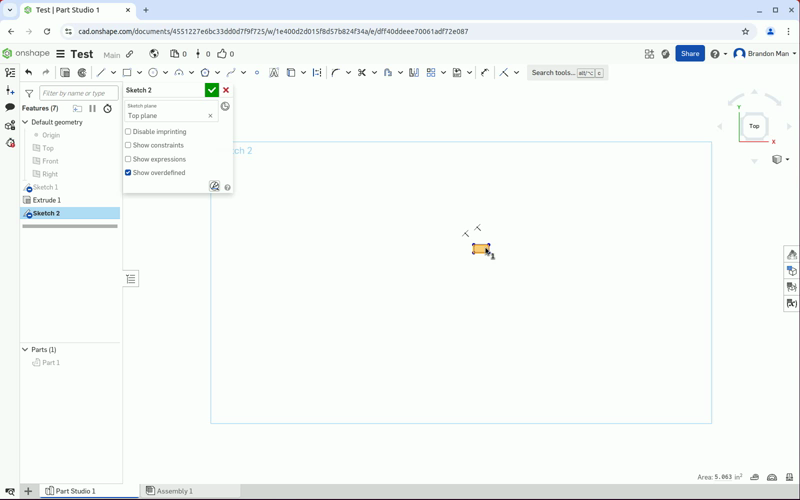
mouse_move(73, 352)
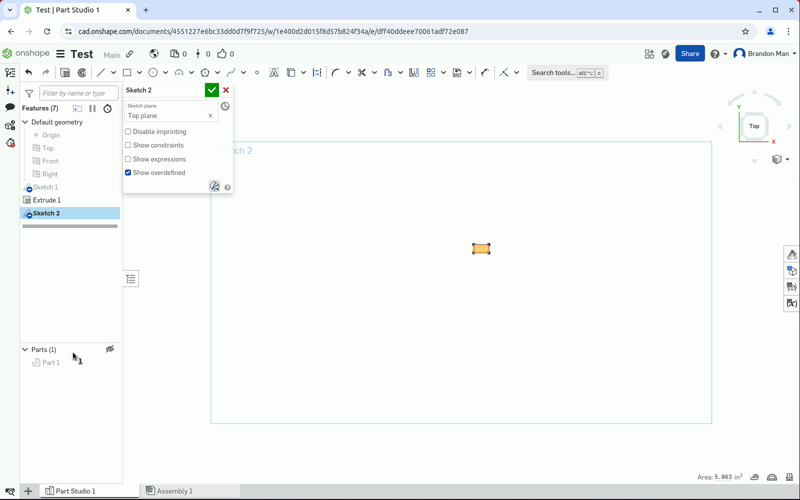
key(shift+y)
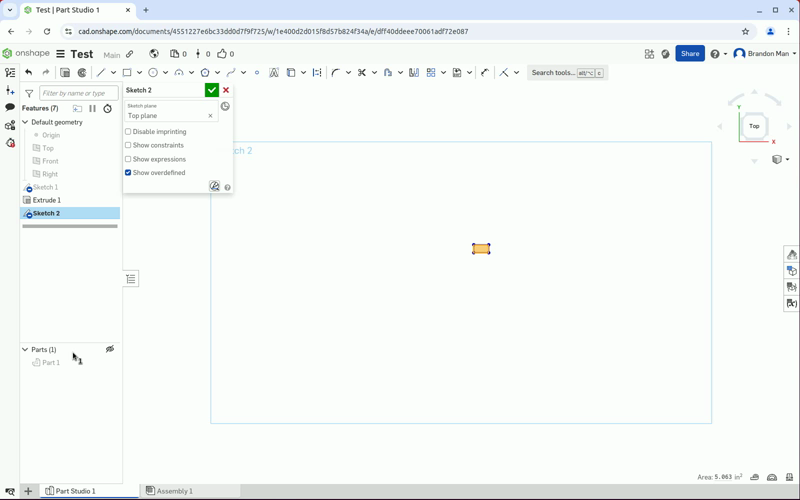
key(shift+e)
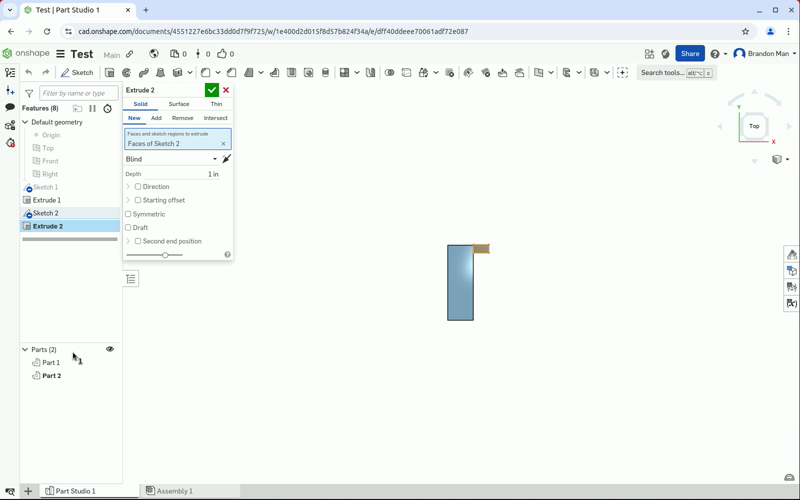
mouse_move(143, 106)
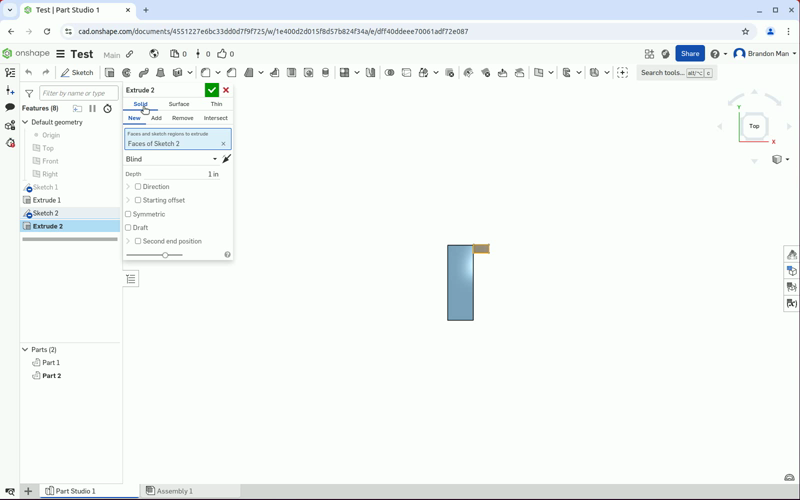
click(143, 106)
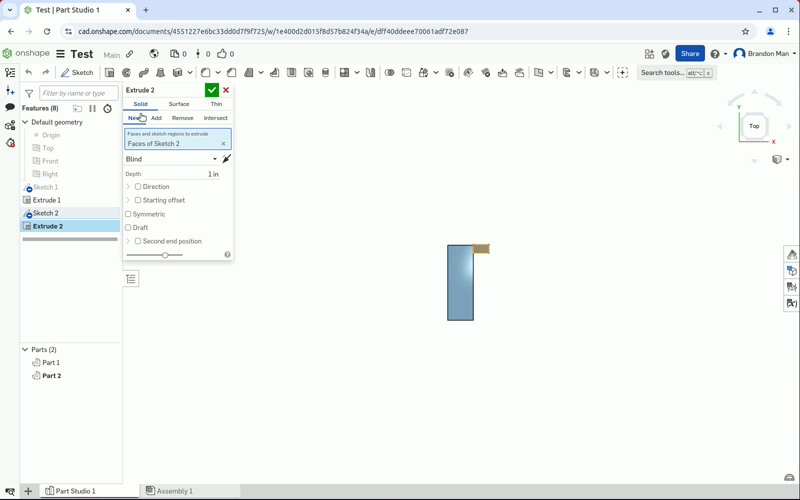
mouse_move(137, 120)
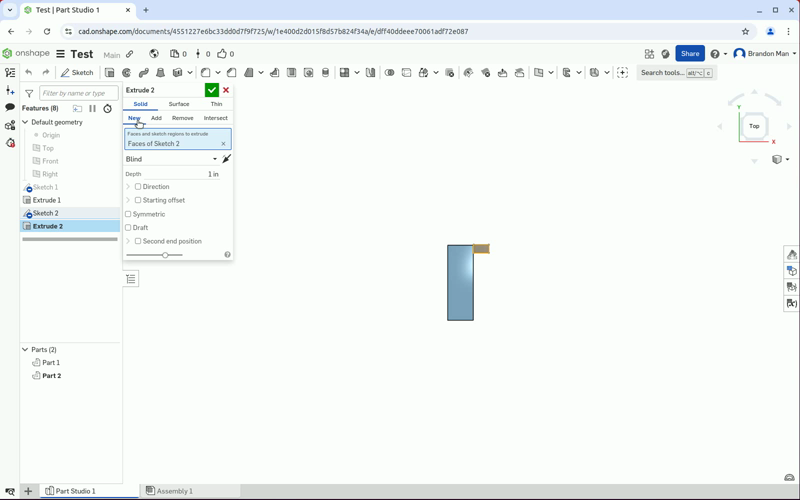
click(137, 120)
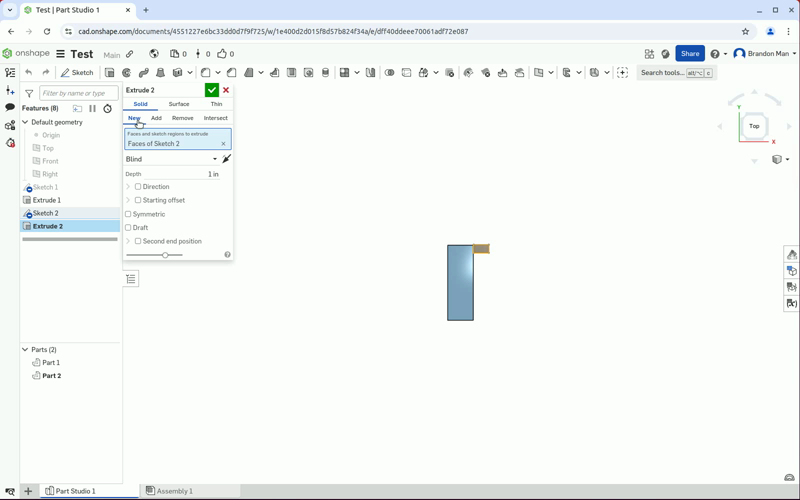
key(tab, 4)
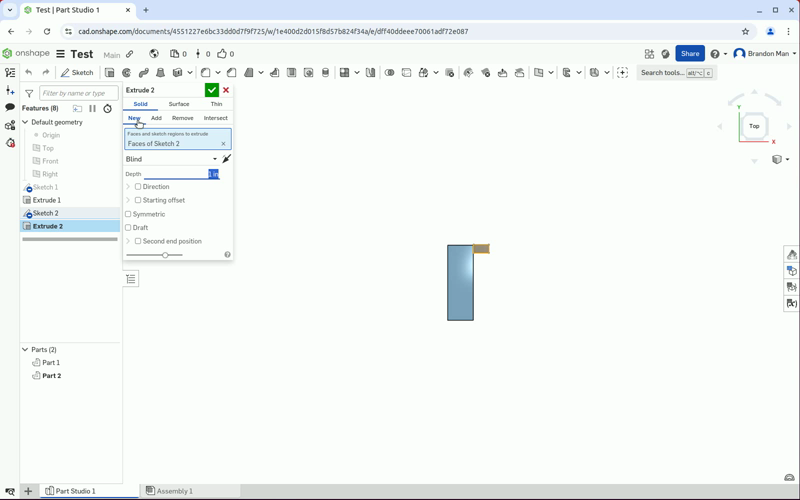
text(23.108)
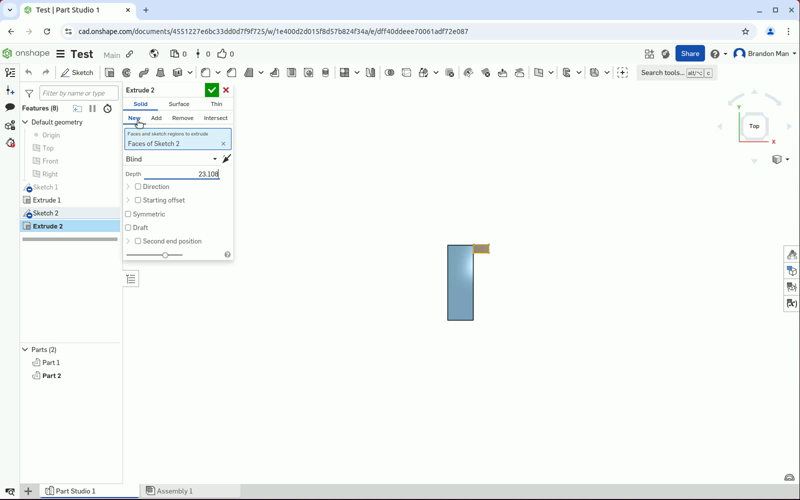
key(enter)
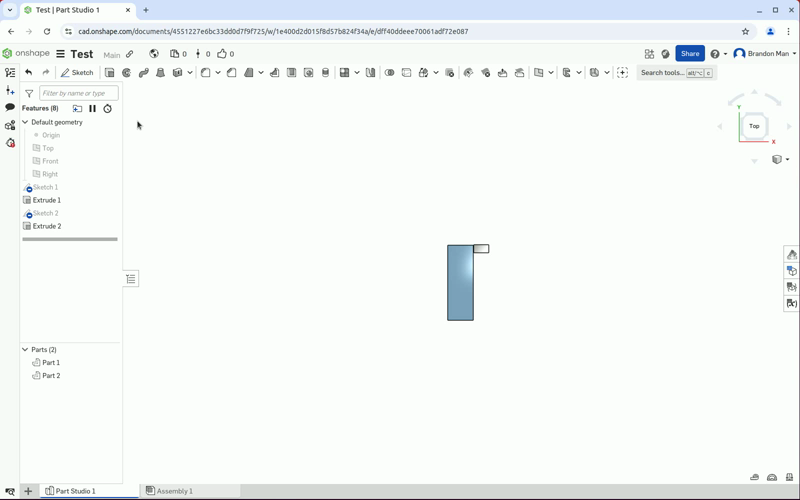
key(shift+h)
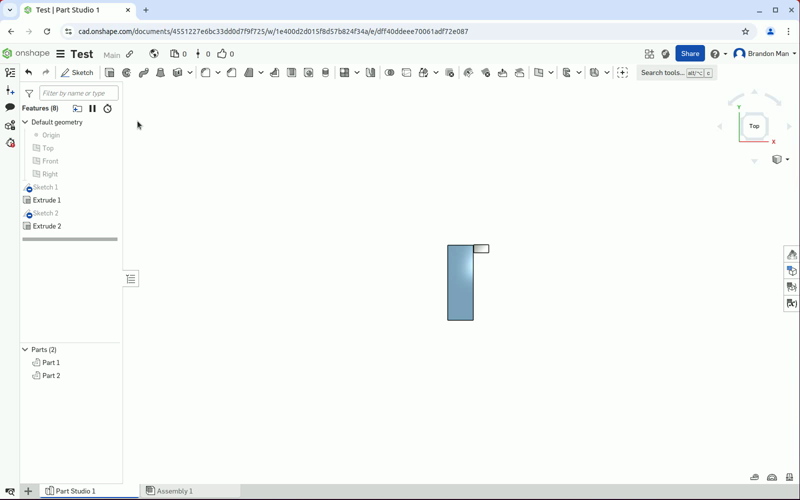
key(shift+h)
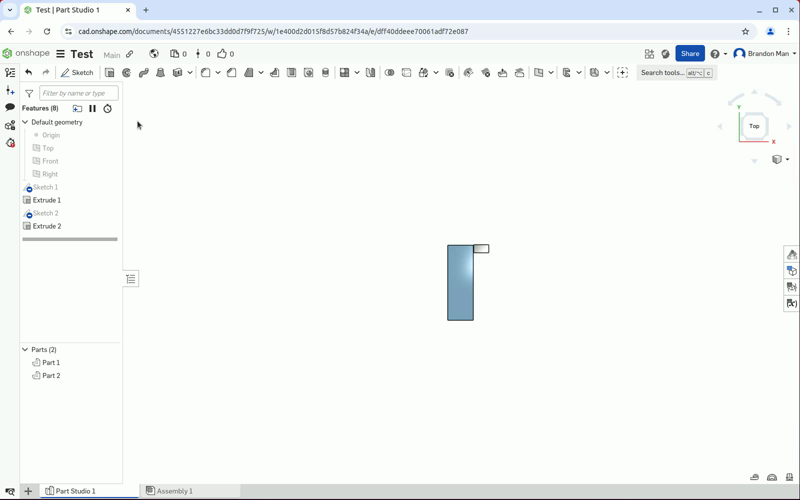
mouse_move(73, 189)
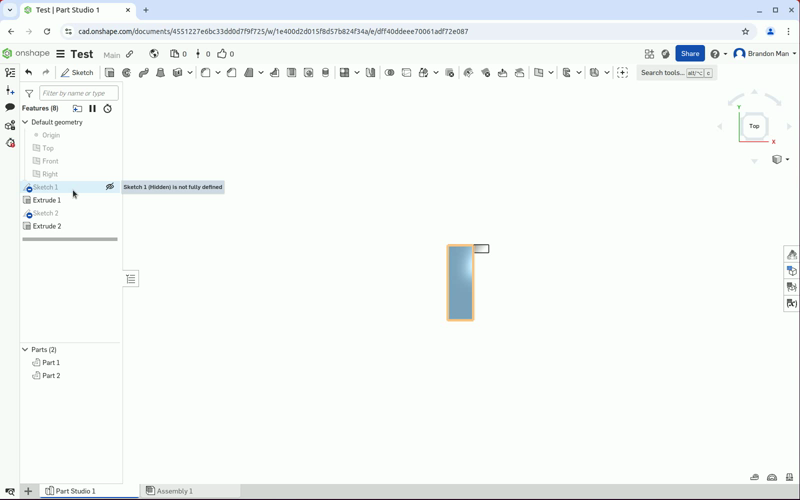
click(73, 189)
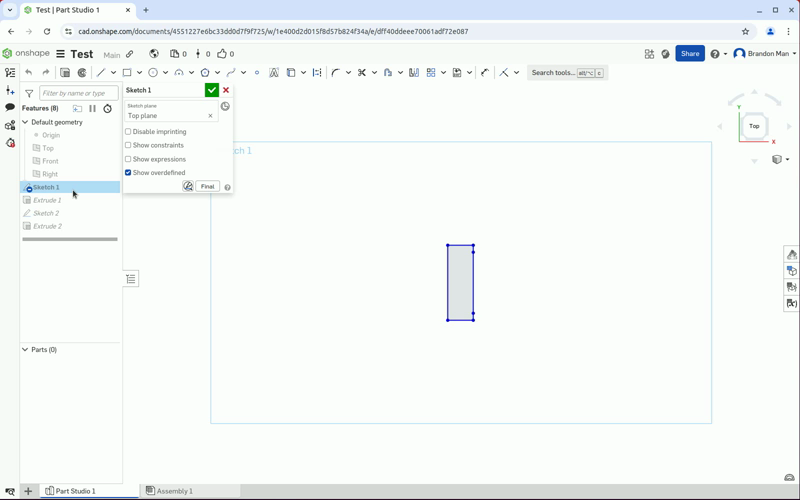
mouse_move(229, 92)
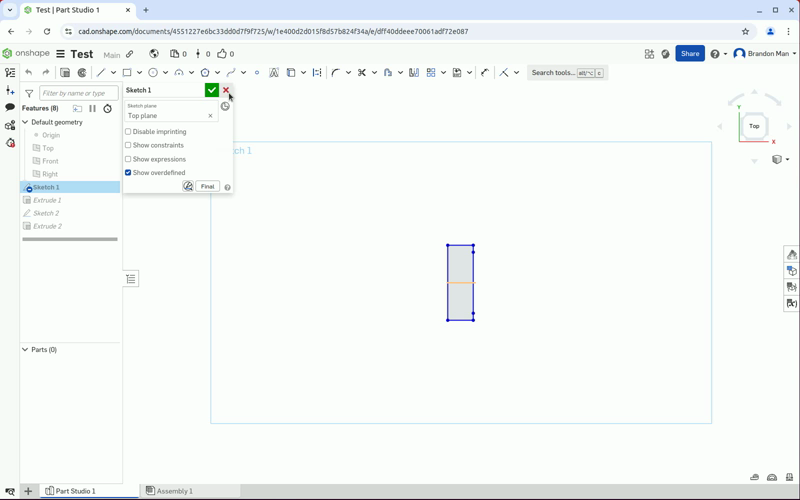
click(229, 92)
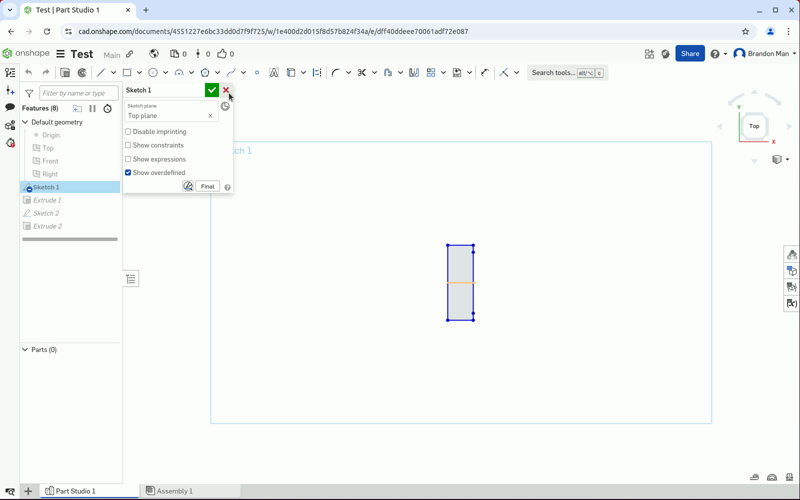
key(shift+s)
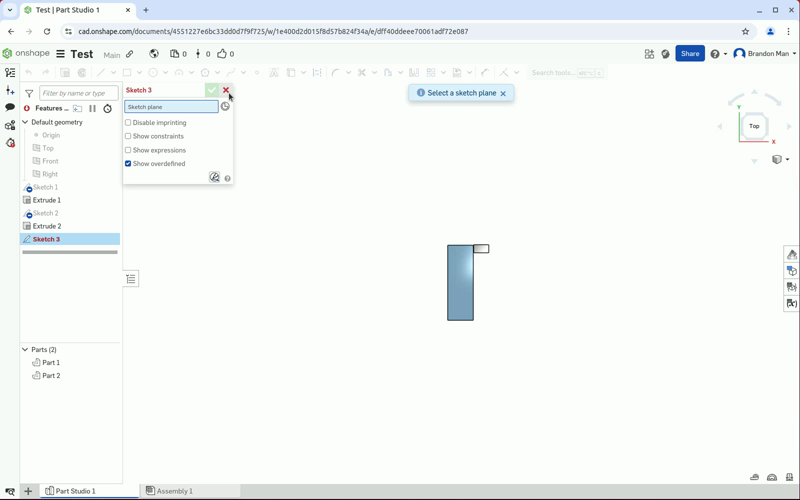
mouse_move(73, 150)
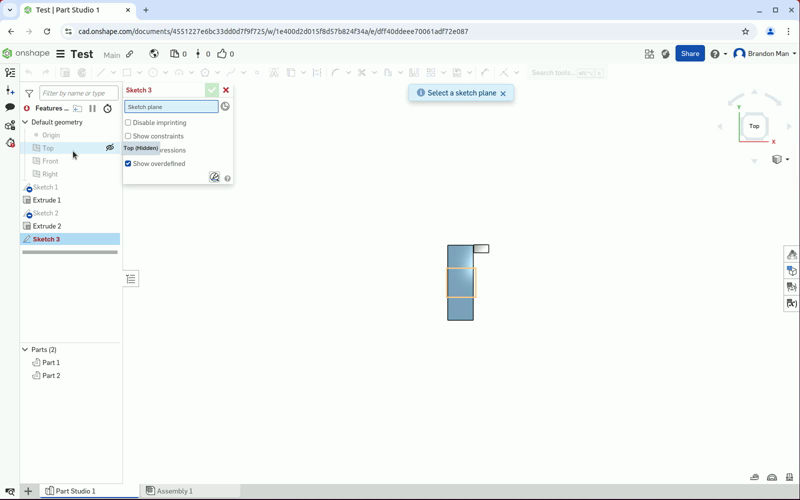
click(73, 150)
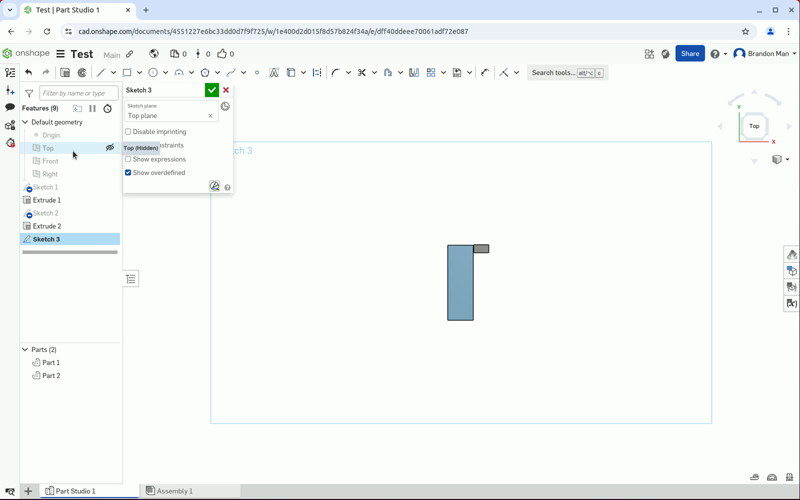
mouse_move(73, 352)
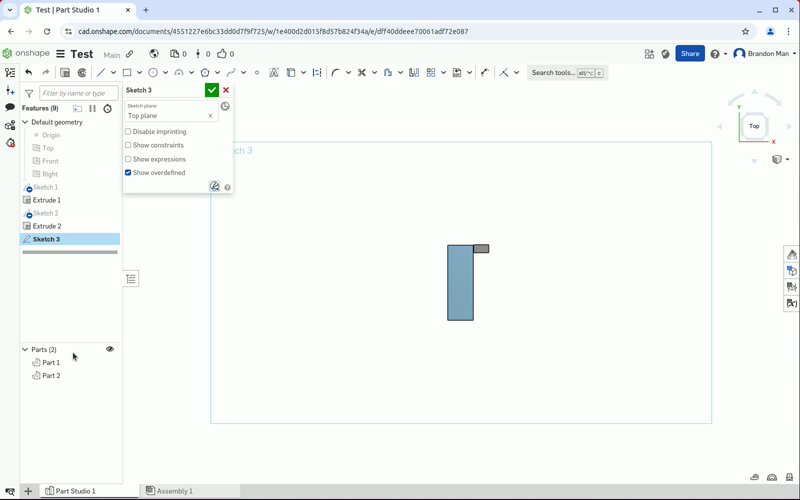
key(y)
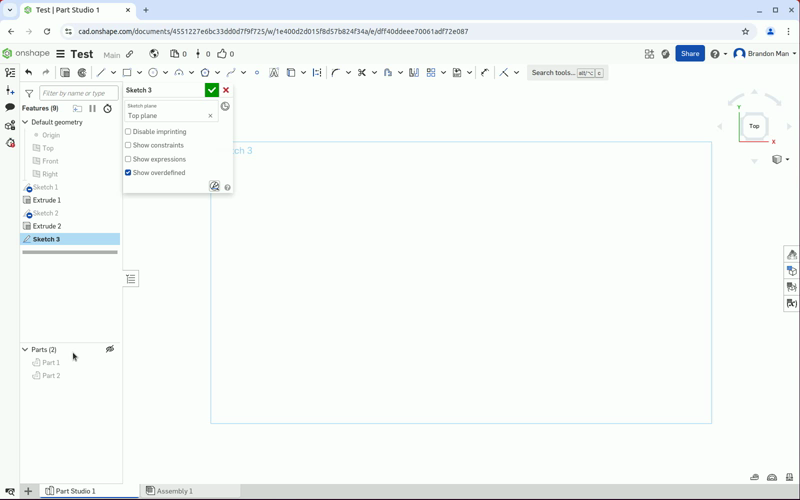
key(l)
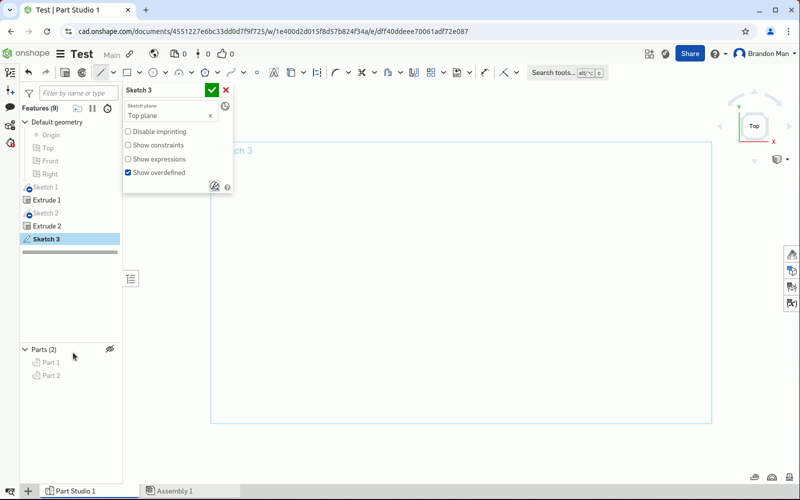
key_down(shift)
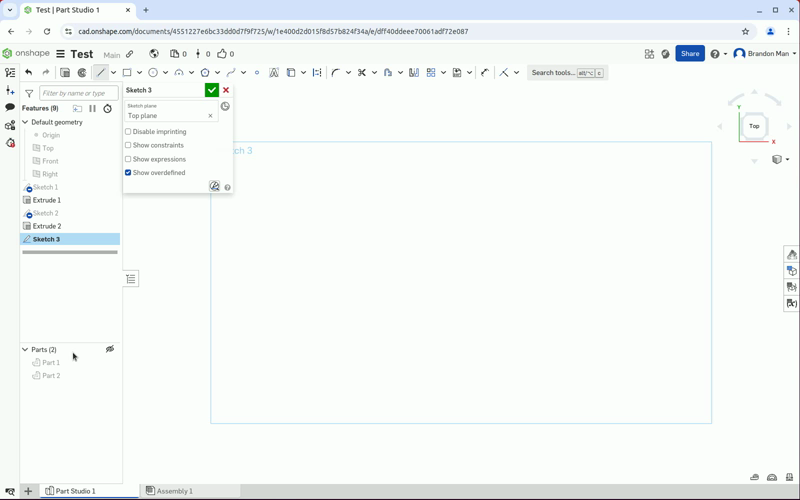
mouse_move(473, 320)
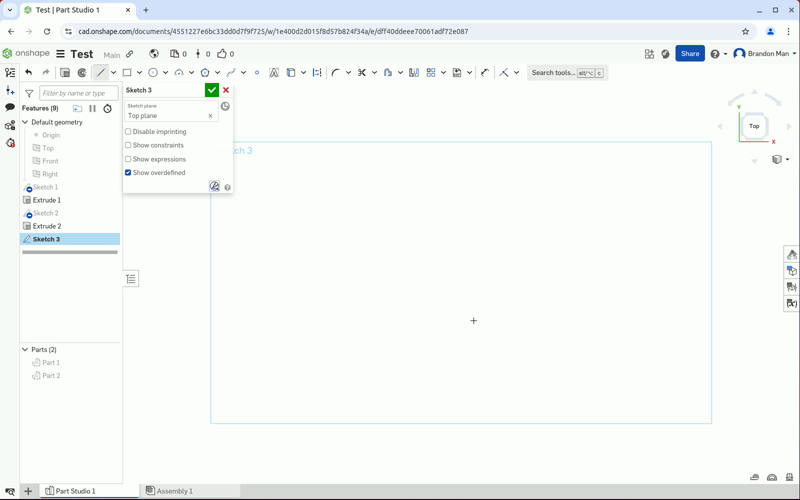
click(473, 320)
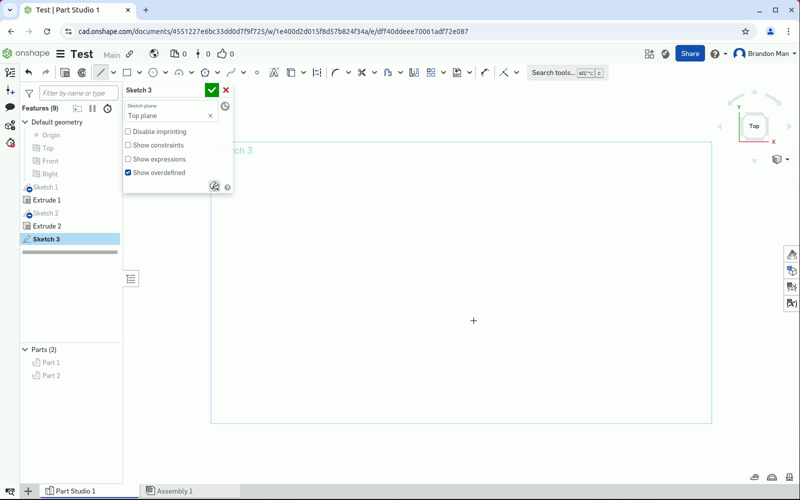
key_up(shift)
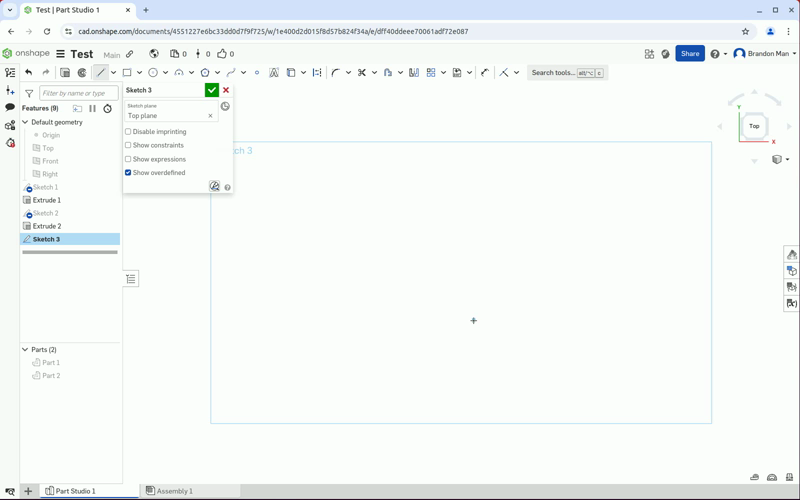
key_down(shift)
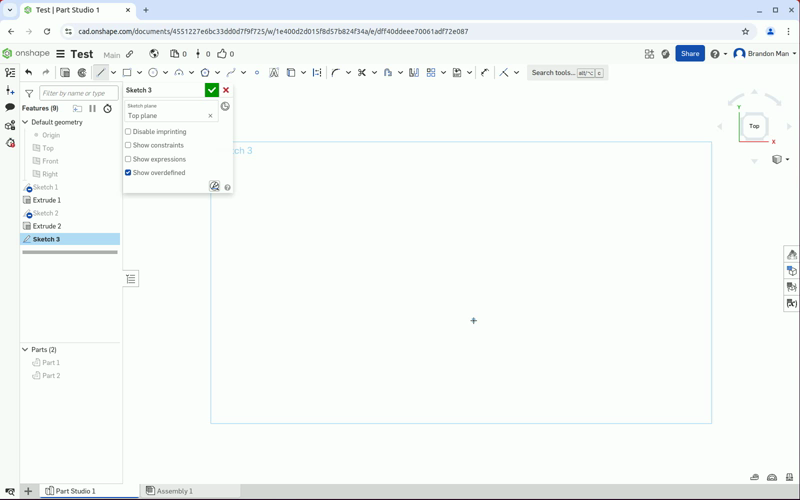
mouse_move(503, 320)
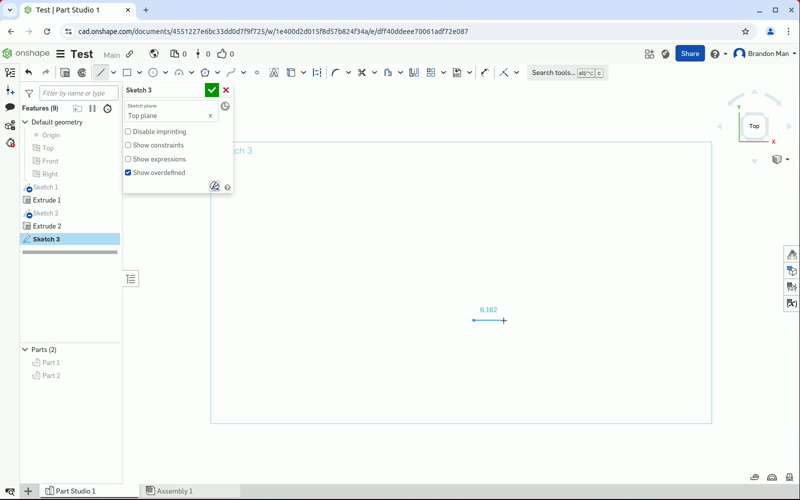
mouse_move(488, 320)
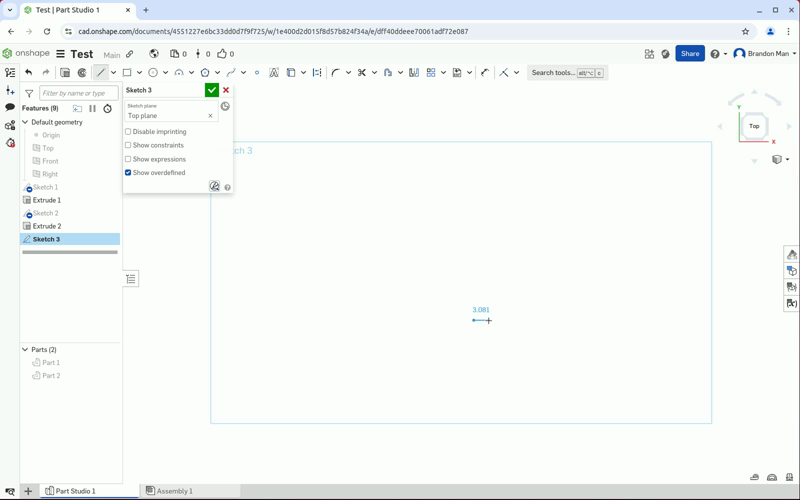
click(488, 320)
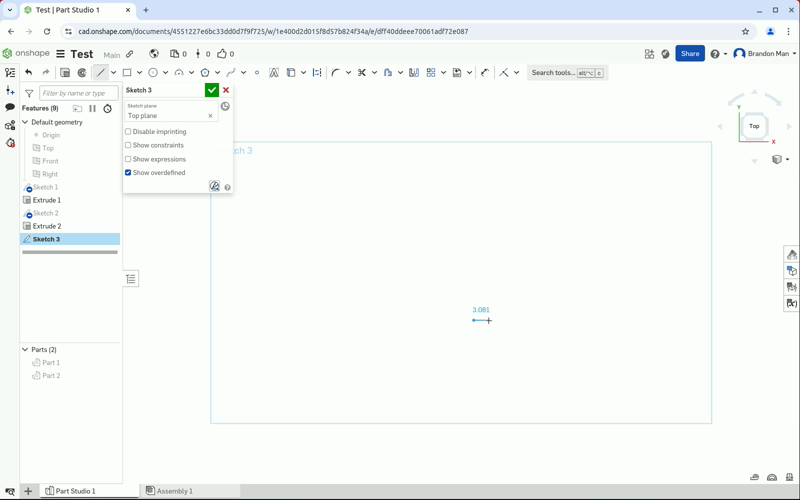
key_up(shift)
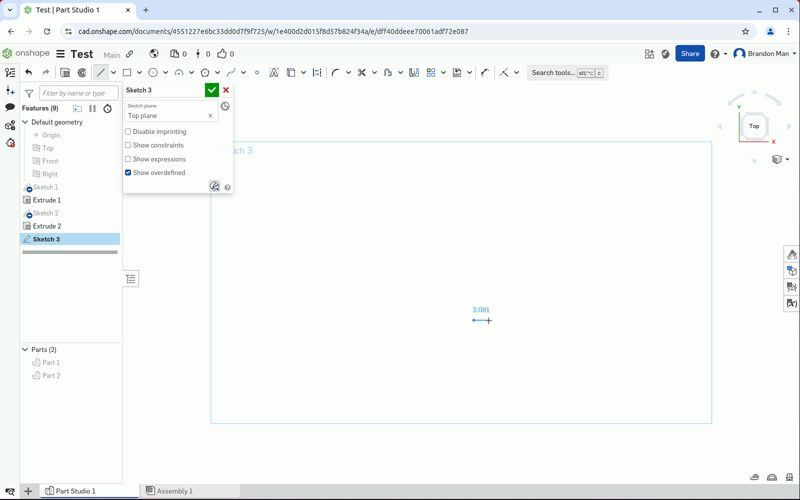
key_down(shift)
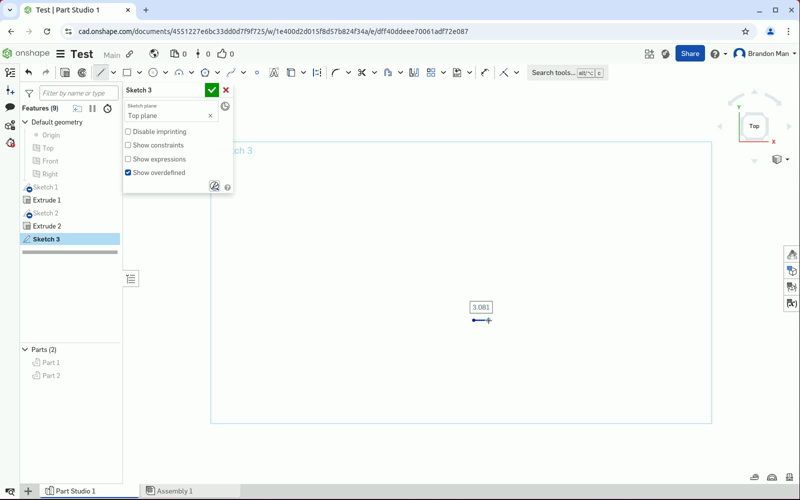
mouse_move(518, 320)
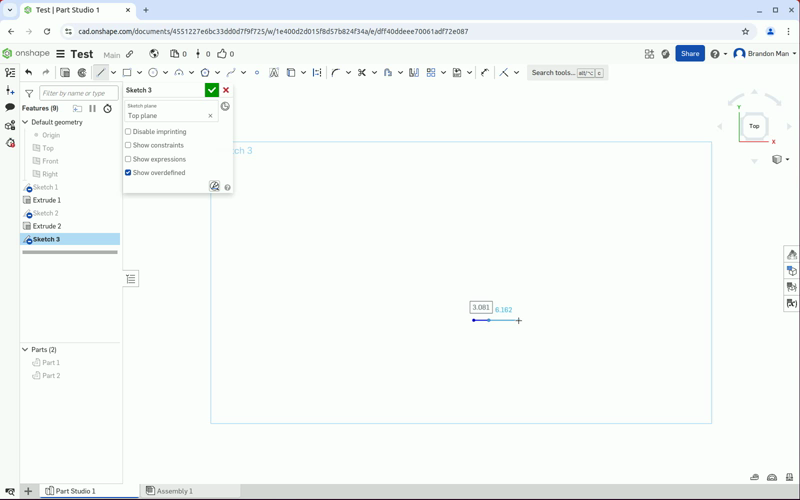
mouse_move(488, 312)
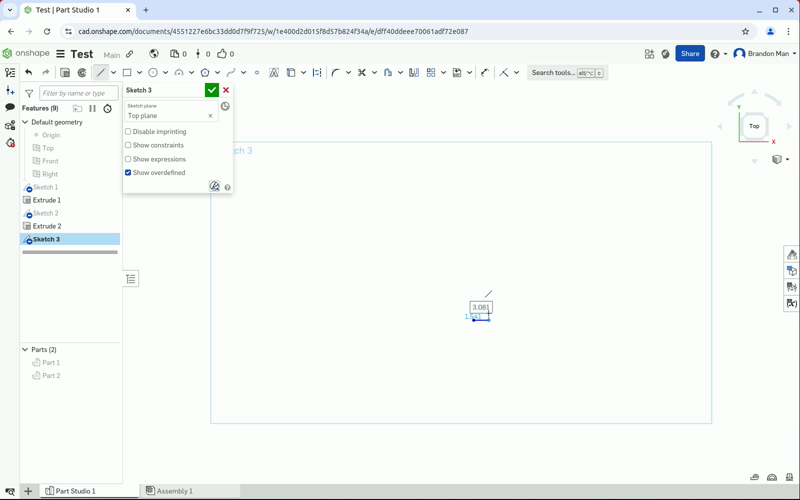
click(488, 312)
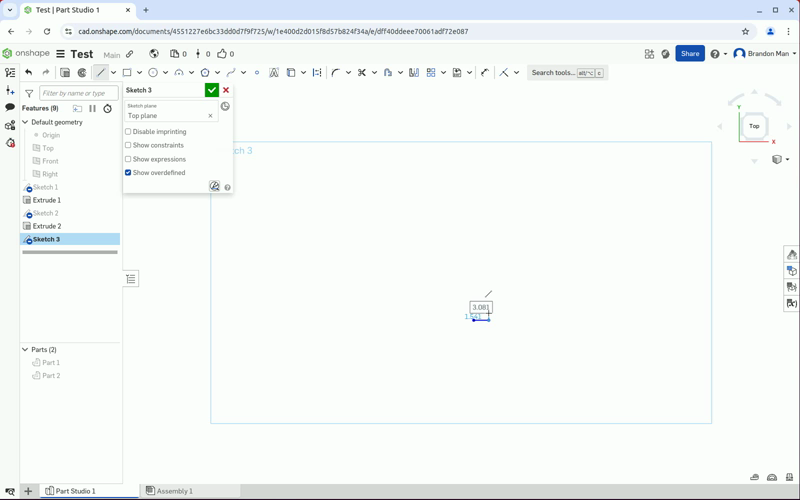
key_up(shift)
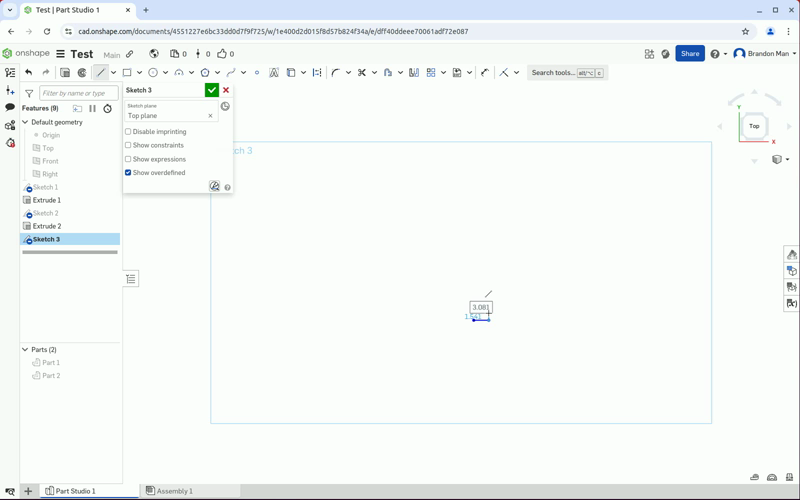
key_down(shift)
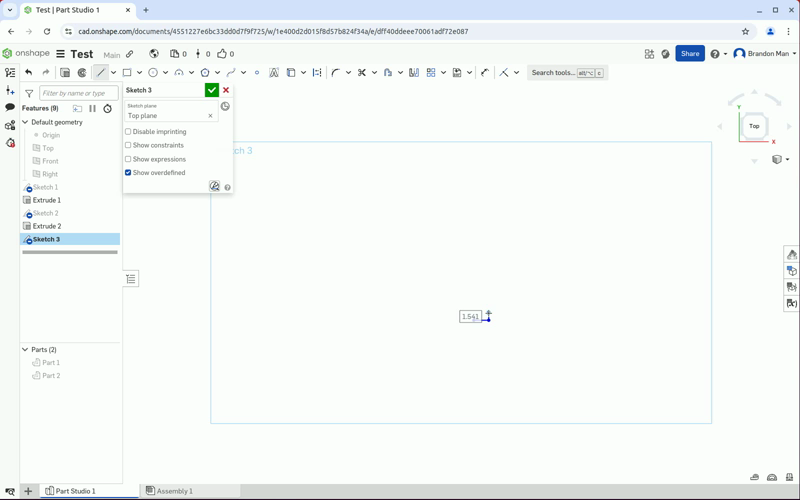
mouse_move(518, 312)
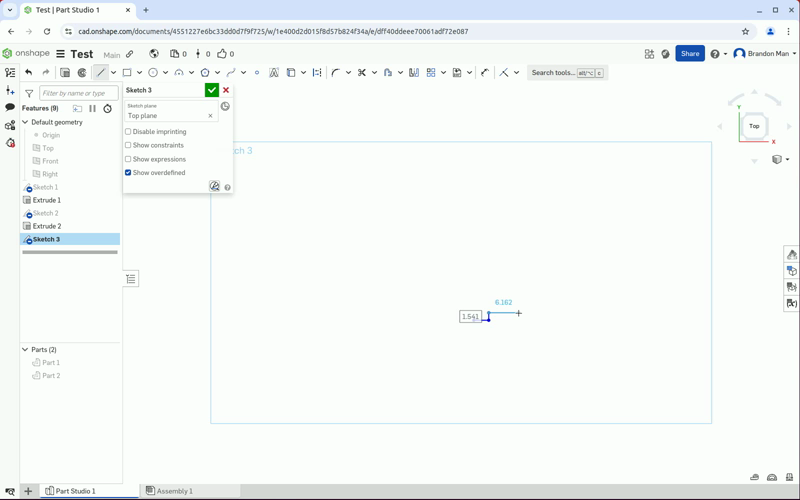
mouse_move(473, 312)
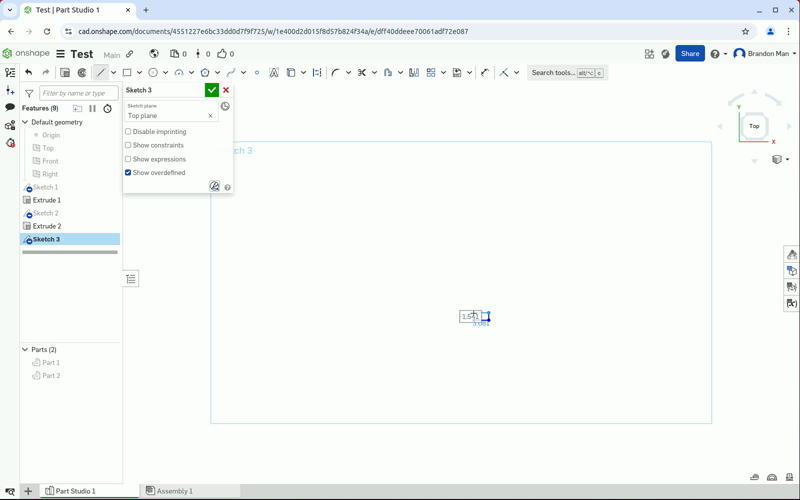
click(473, 312)
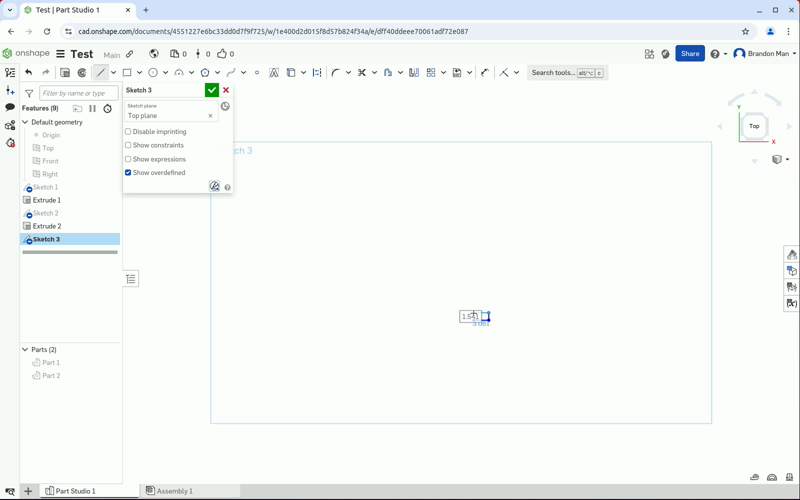
key_up(shift)
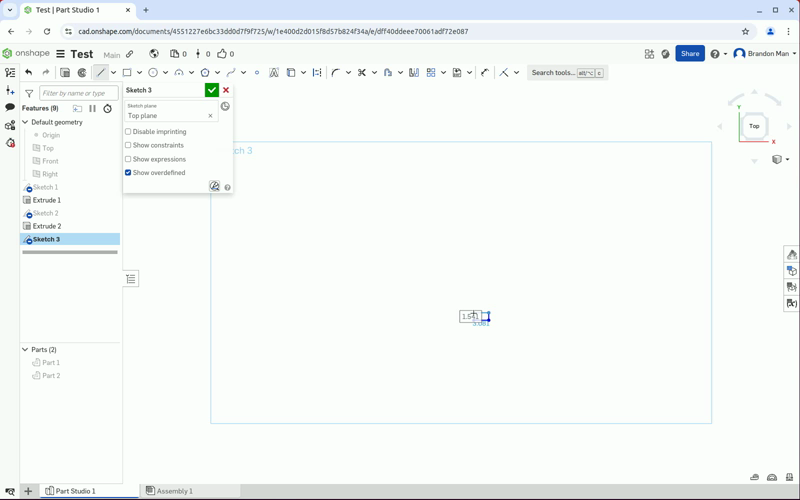
mouse_move(503, 312)
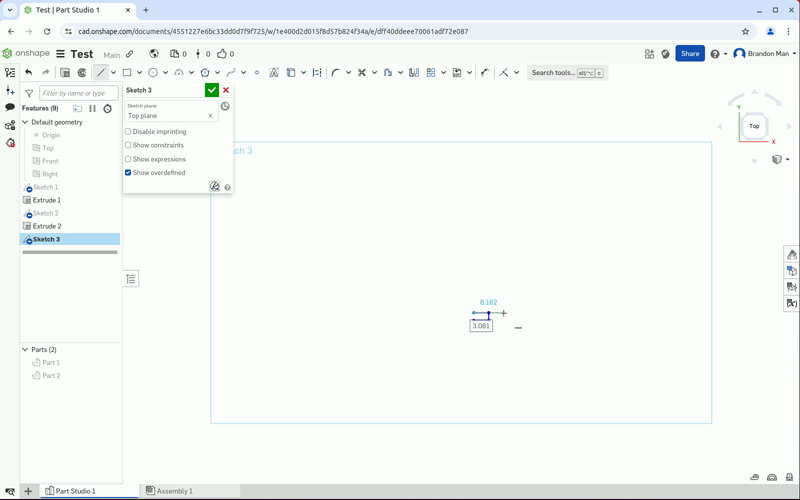
key_down(shift)
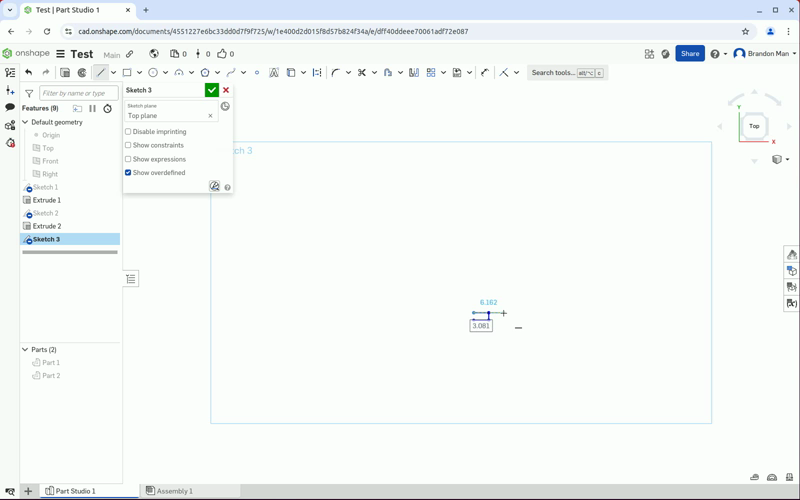
mouse_move(473, 320)
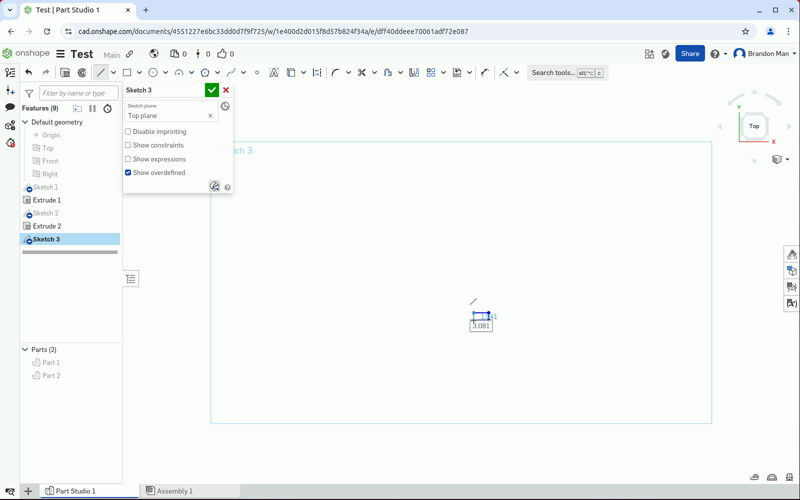
key_up(shift)
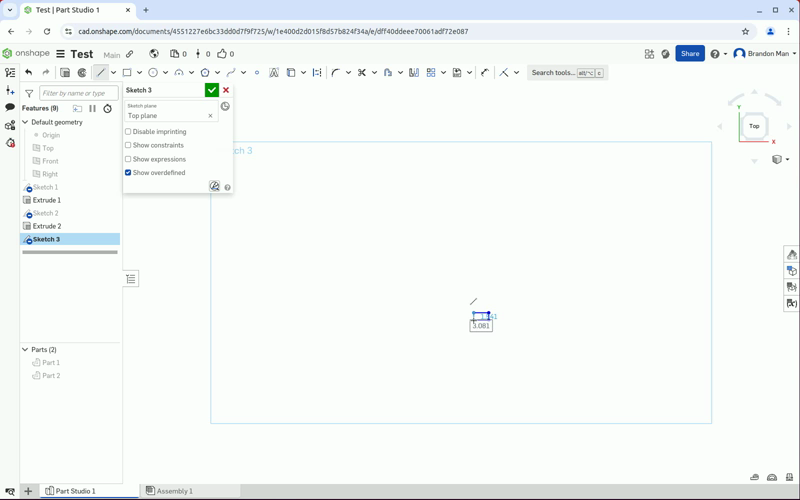
click(473, 320)
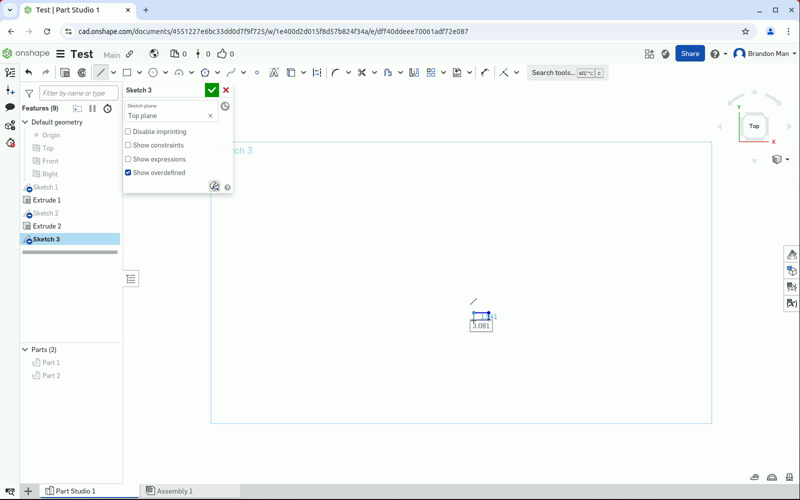
key(esc)
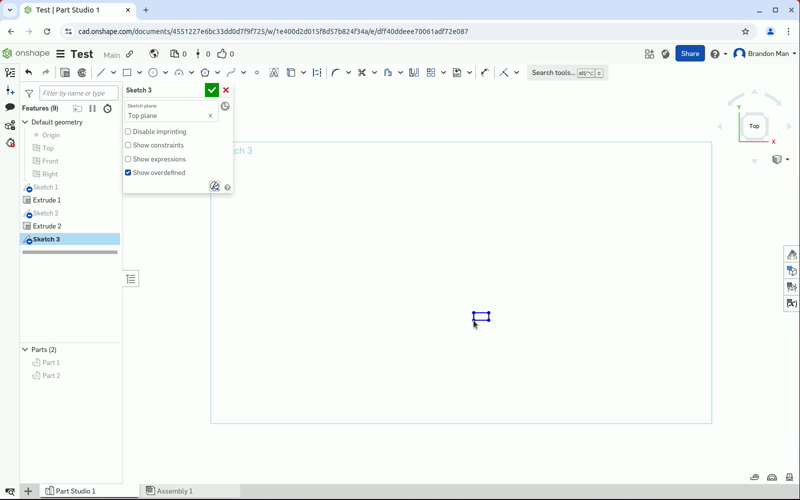
mouse_move(482, 319)
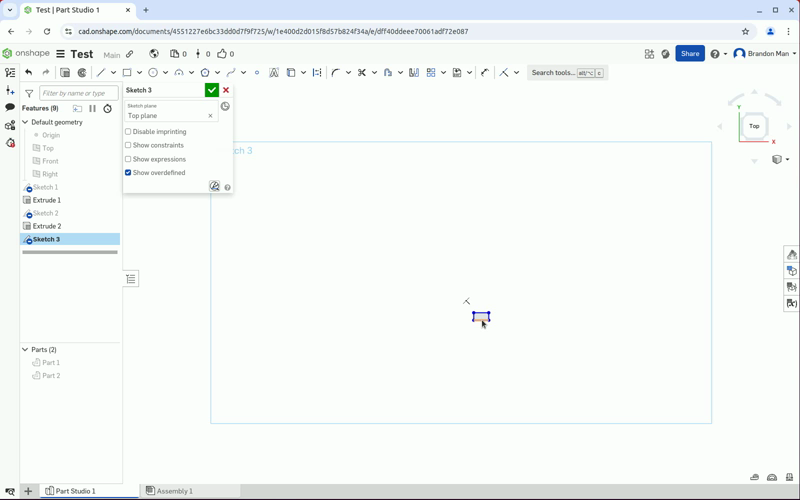
scroll(6)
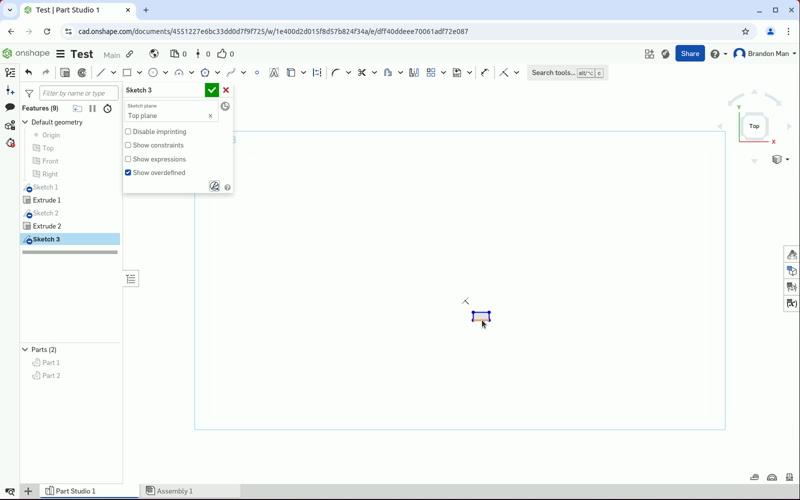
scroll(6)
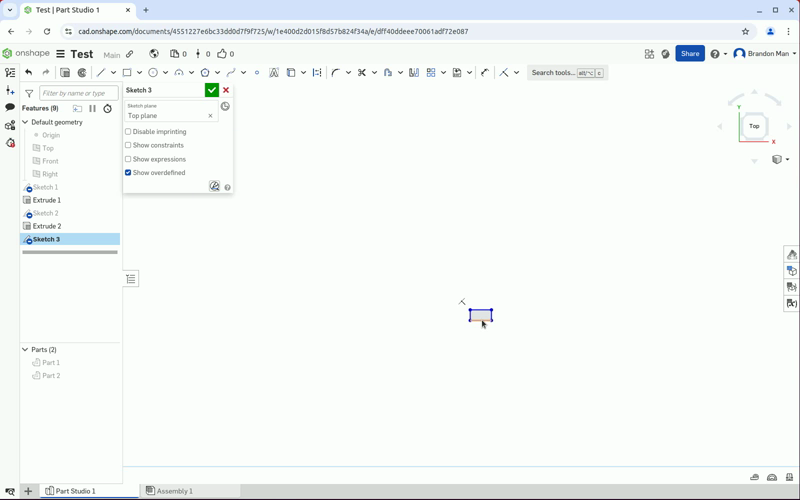
scroll(6)
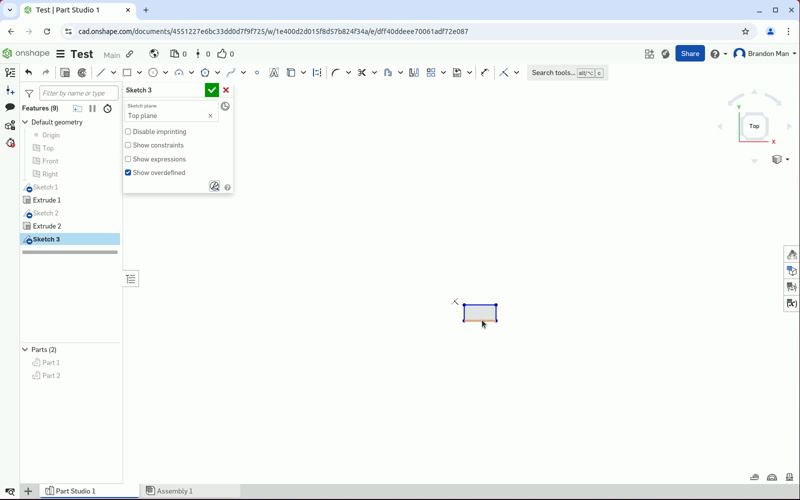
scroll(6)
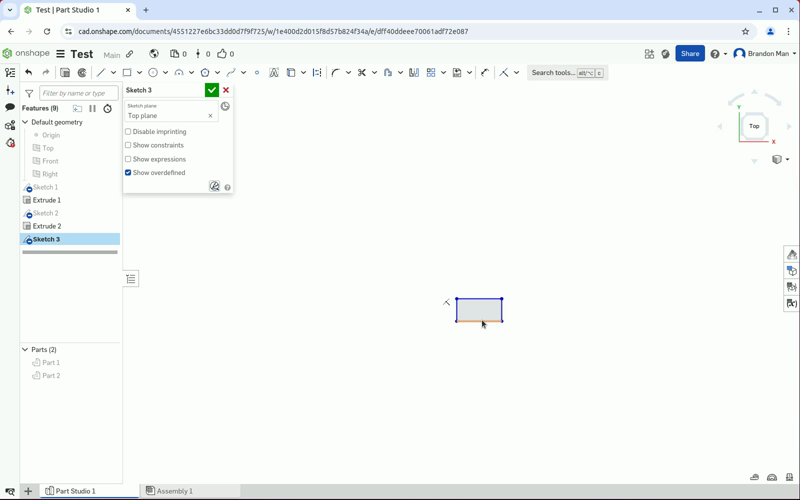
scroll(6)
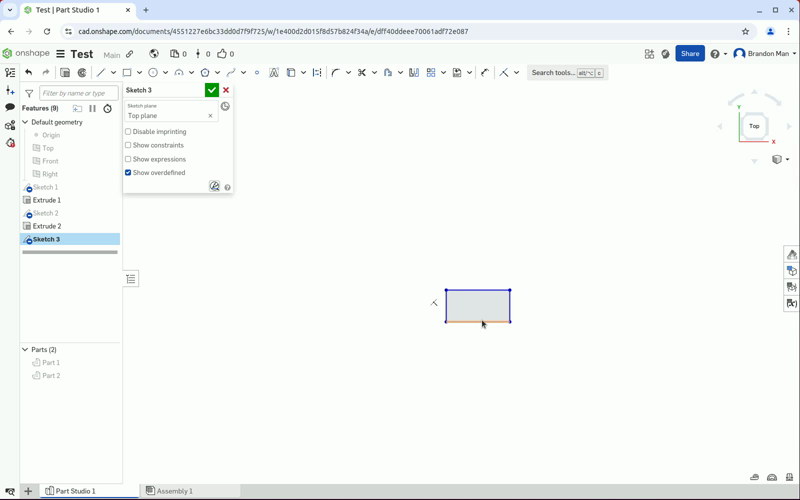
scroll(6)
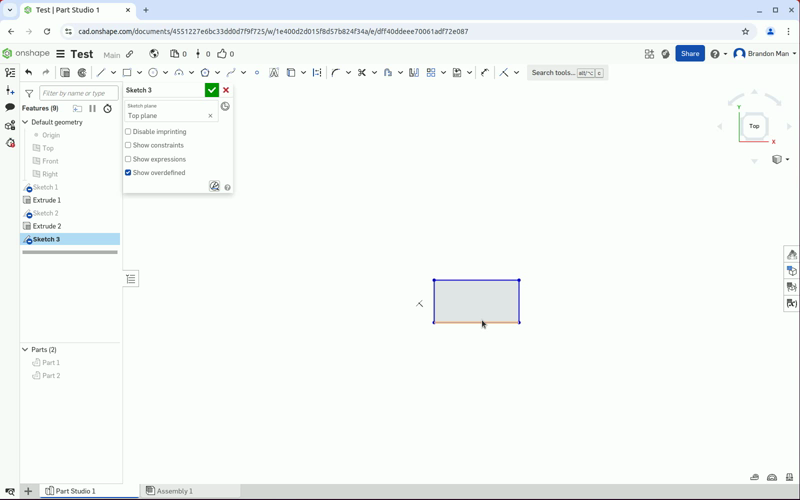
scroll(6)
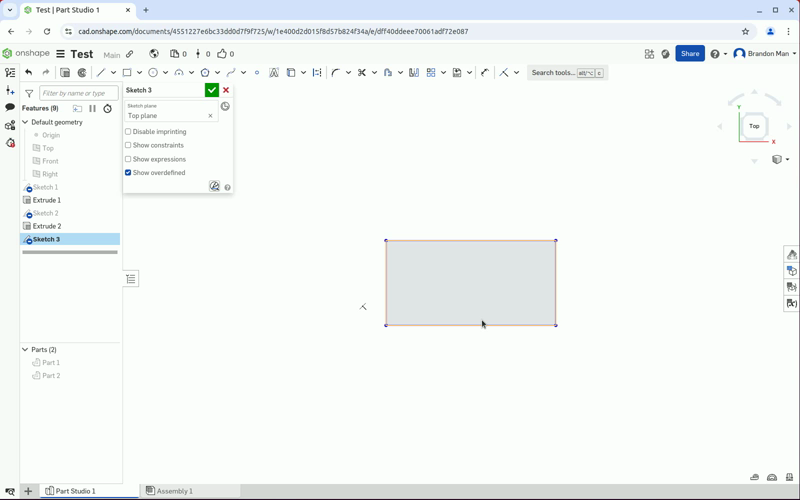
click(482, 319)
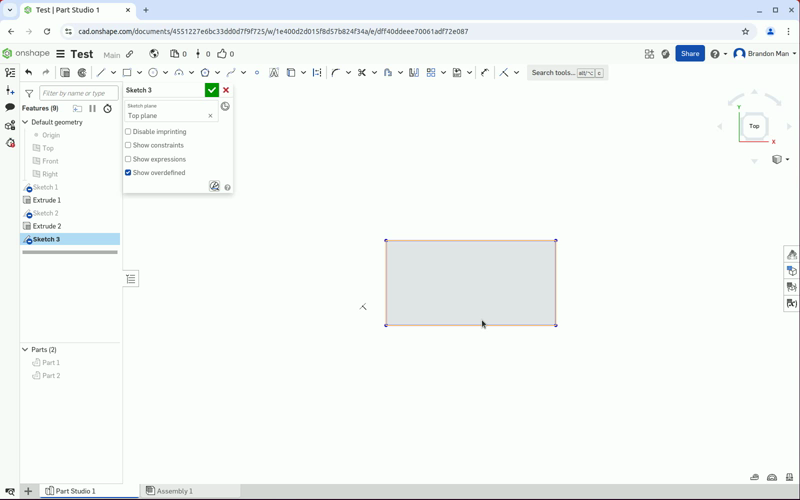
scroll(-6)
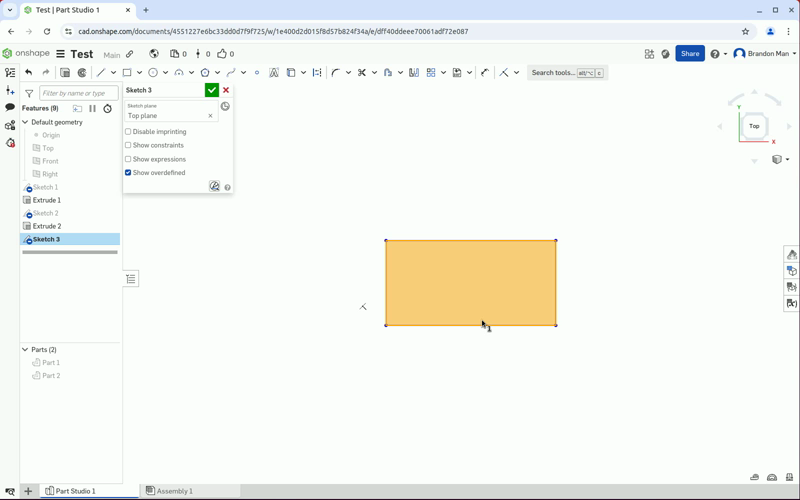
scroll(-6)
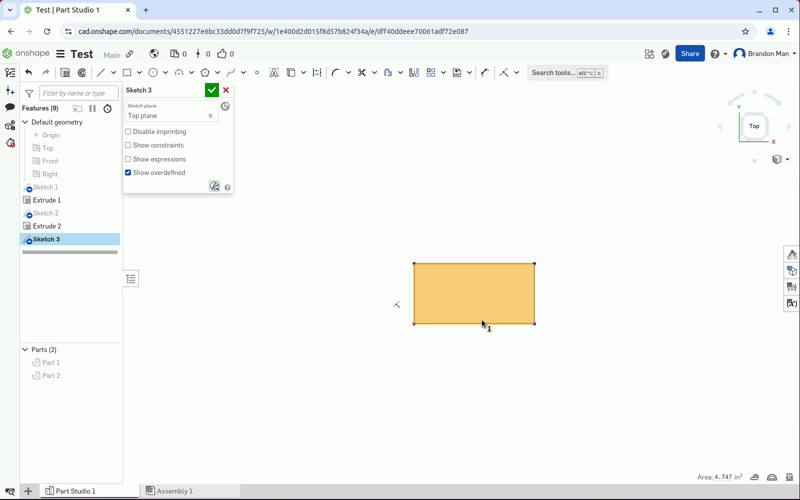
scroll(-6)
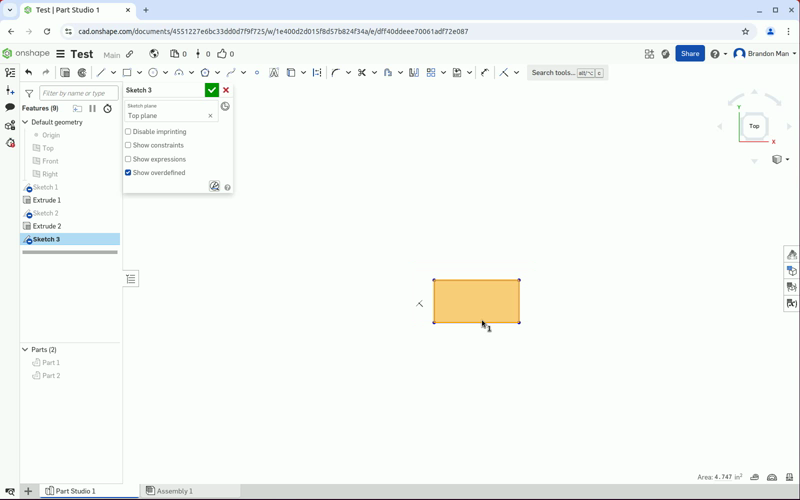
scroll(-6)
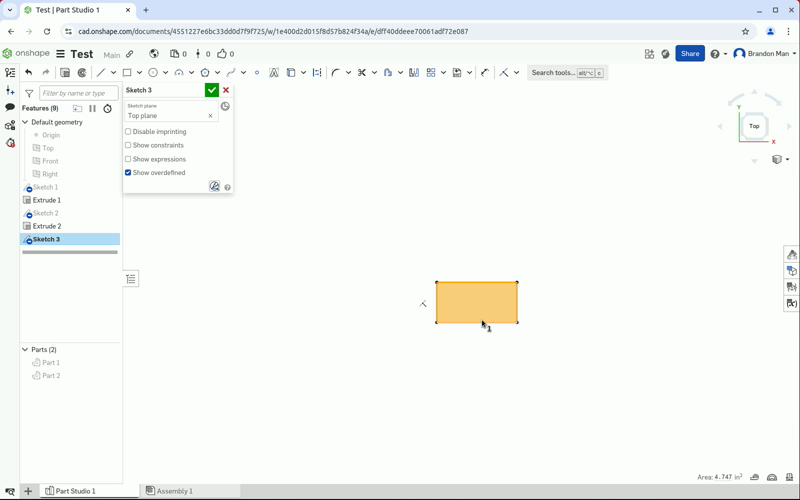
scroll(-6)
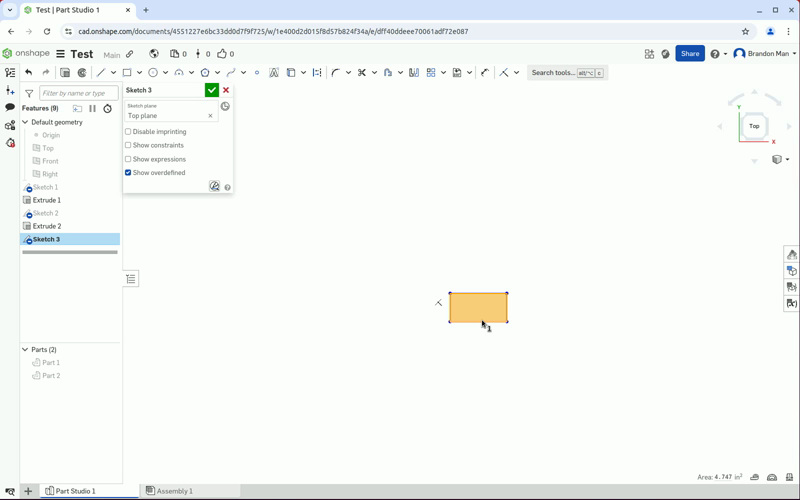
scroll(-6)
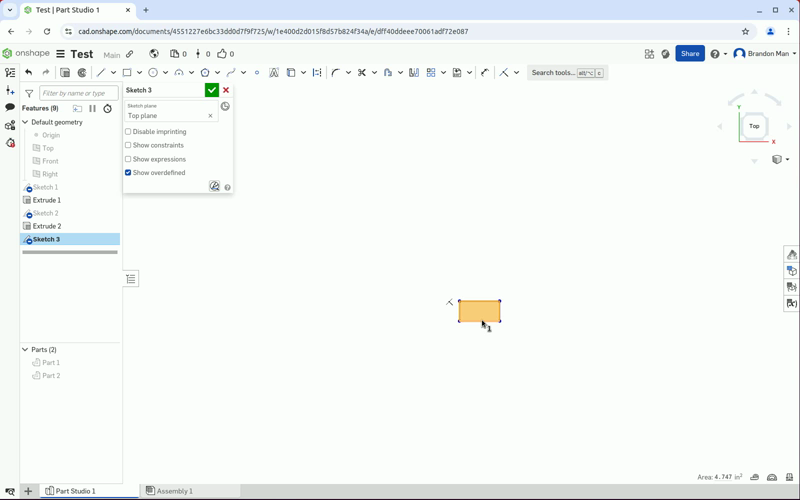
scroll(-6)
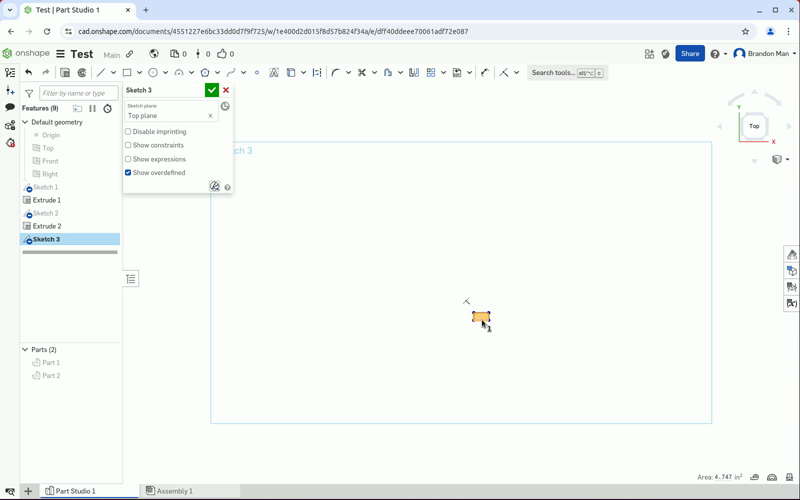
mouse_move(73, 352)
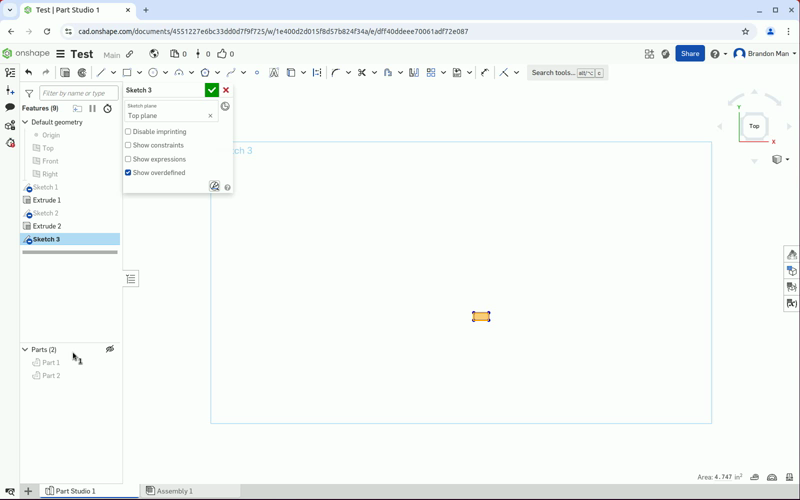
key(shift+y)
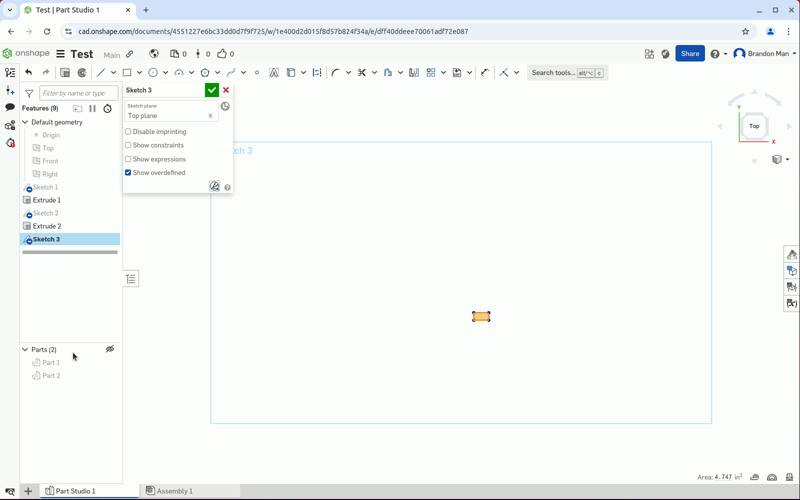
key(shift+e)
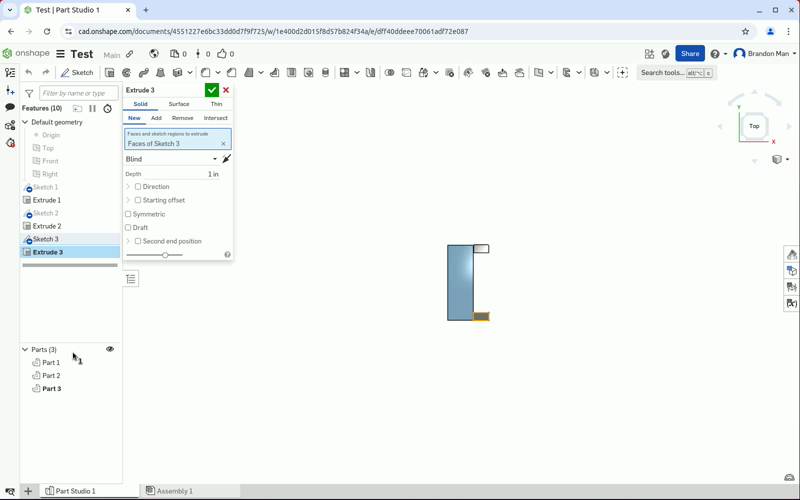
mouse_move(143, 106)
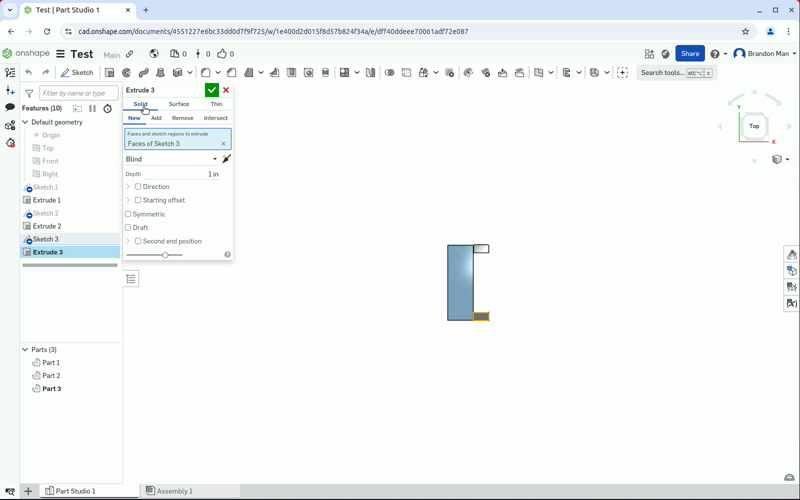
click(143, 106)
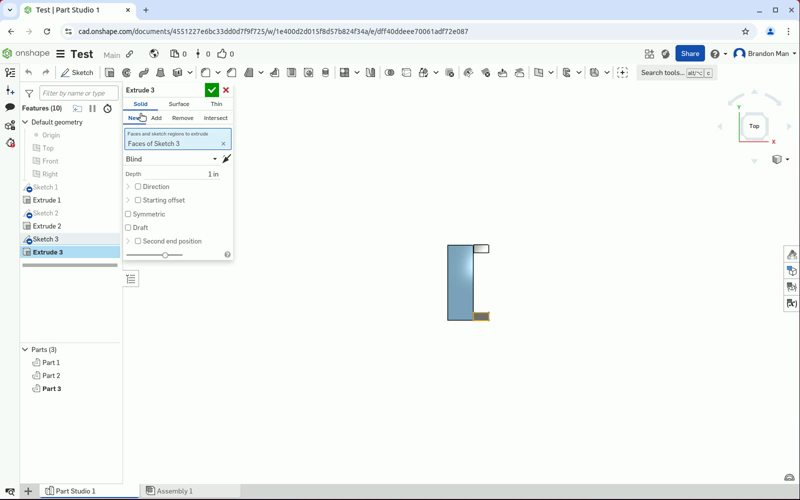
mouse_move(137, 120)
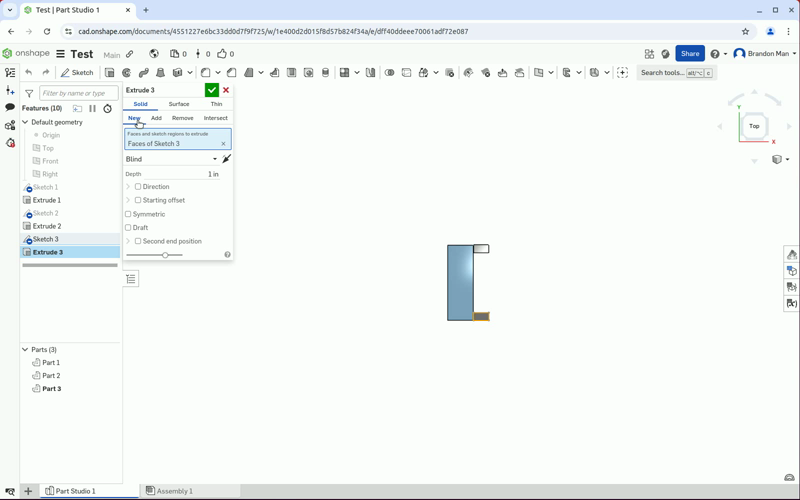
click(137, 120)
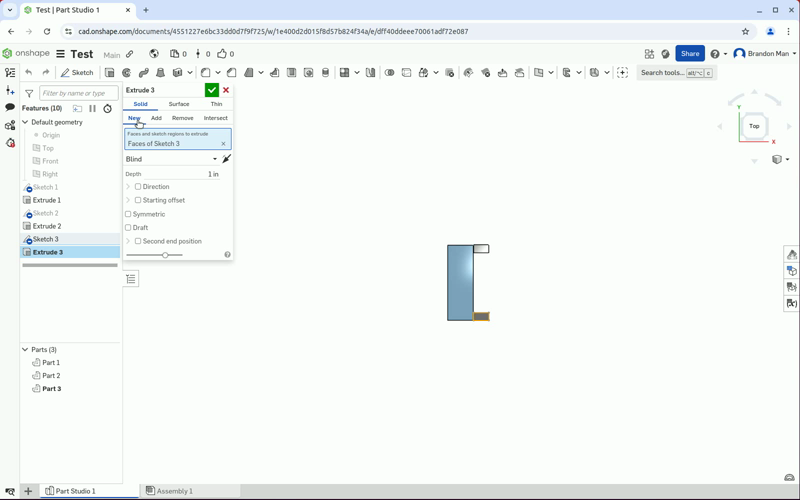
key(tab, 4)
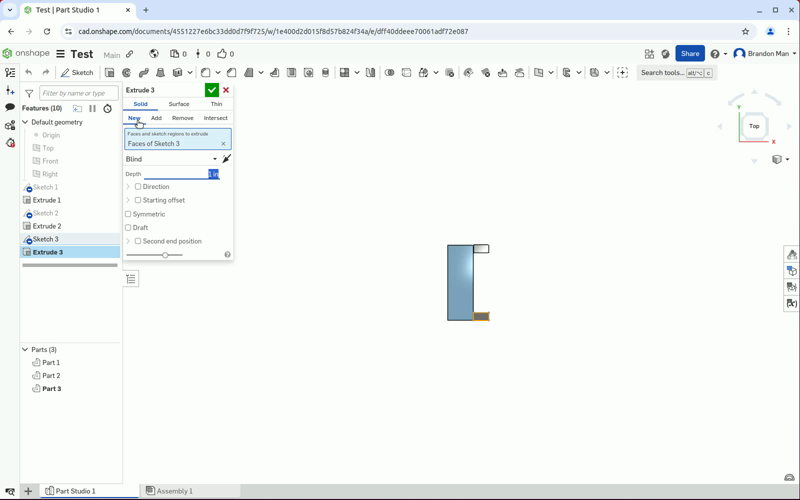
text(23.108)
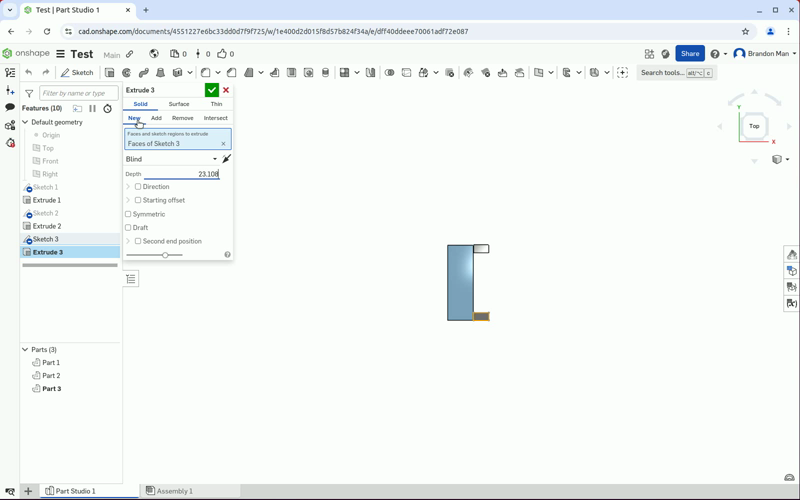
key(enter)
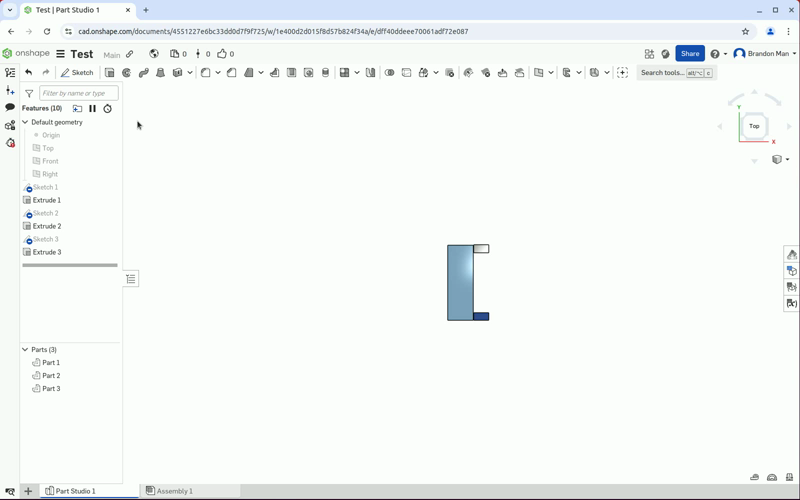
key(shift+h)
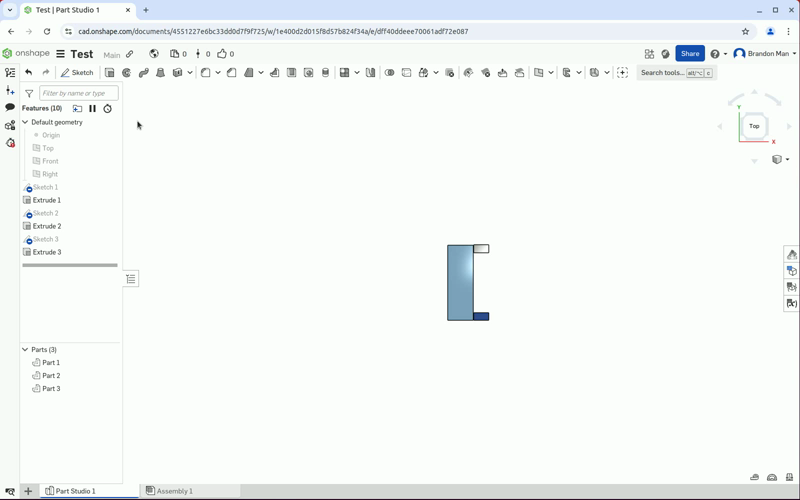
key(shift+h)
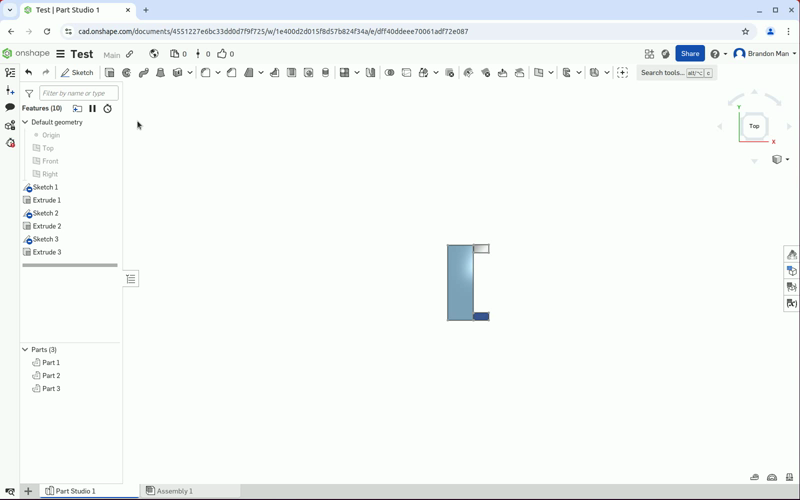
key(shift+7)
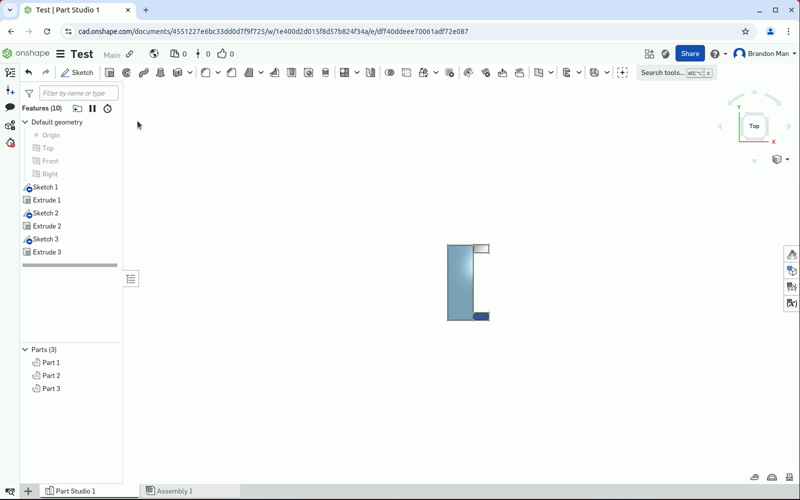
key(up, 3)
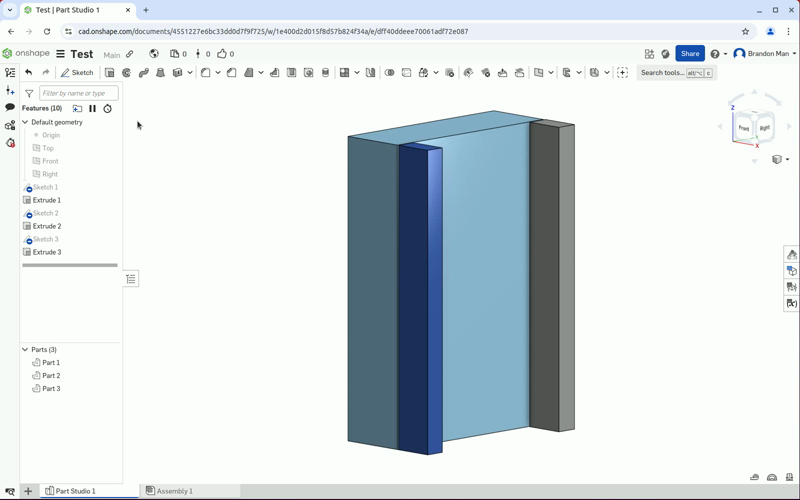
key(left, 3)
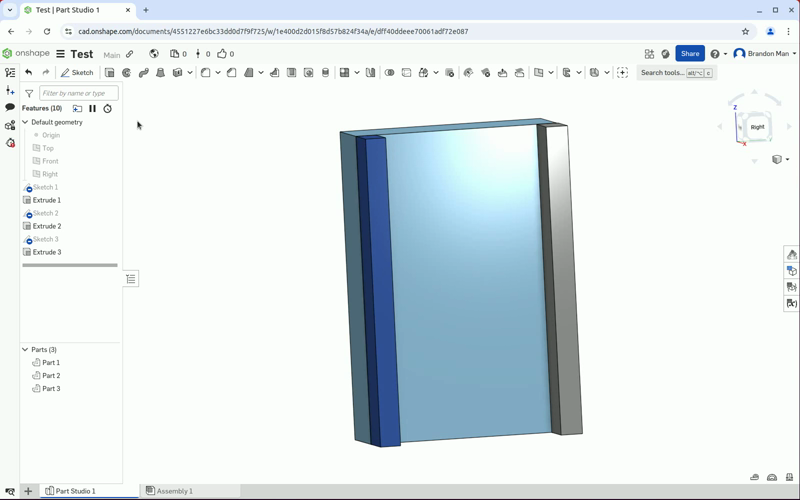
key(right, 3)
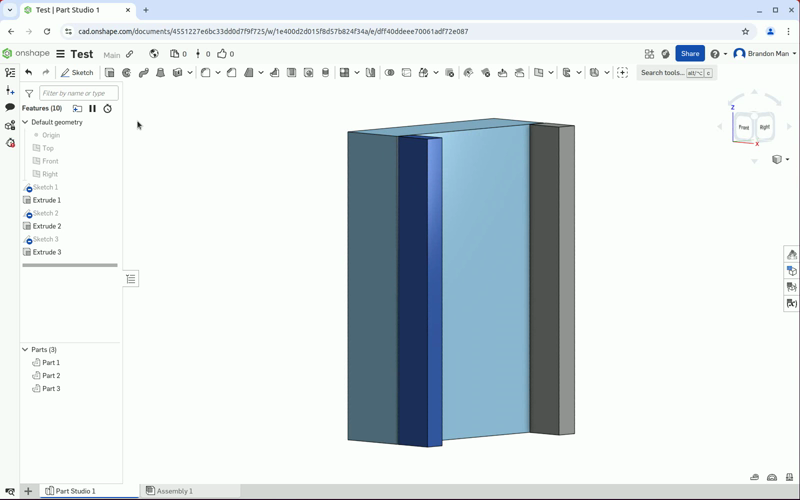
key(down, 3)
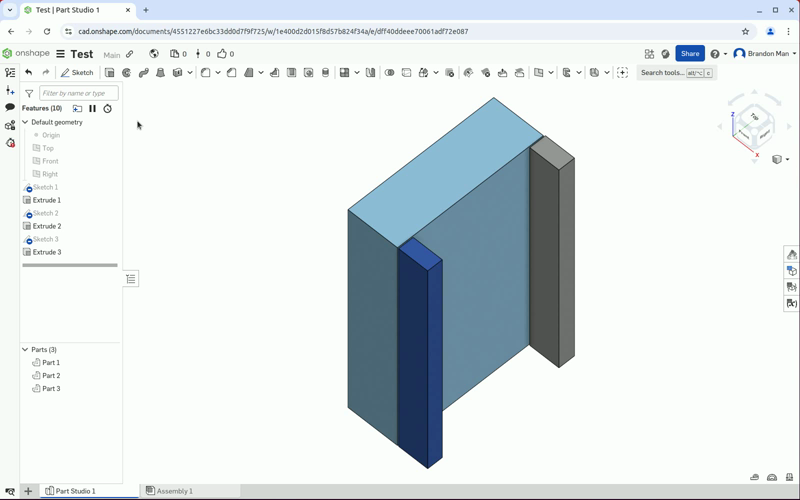
mouse_move(73, 189)
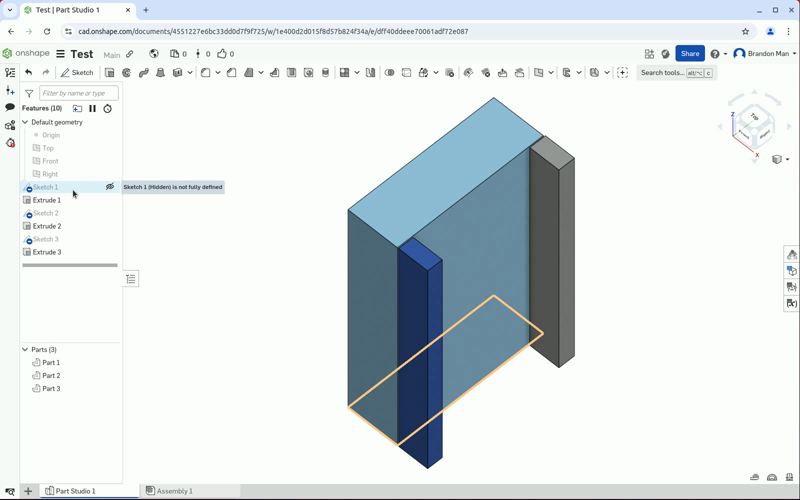
click(73, 189)